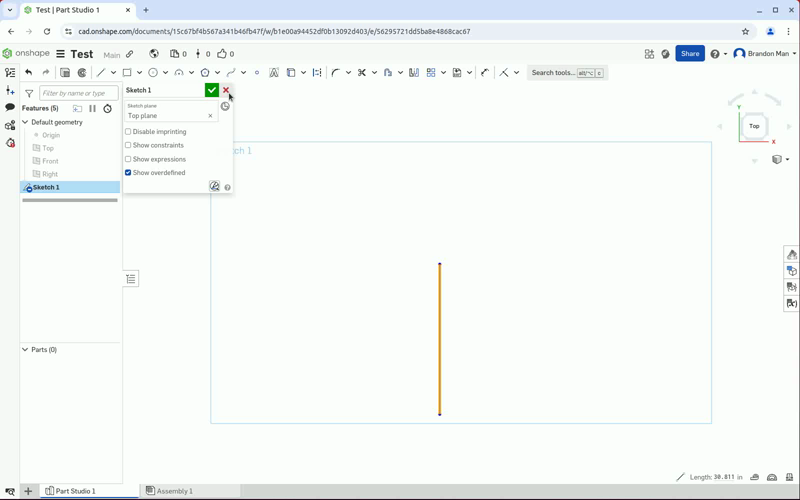
key(shift+h)
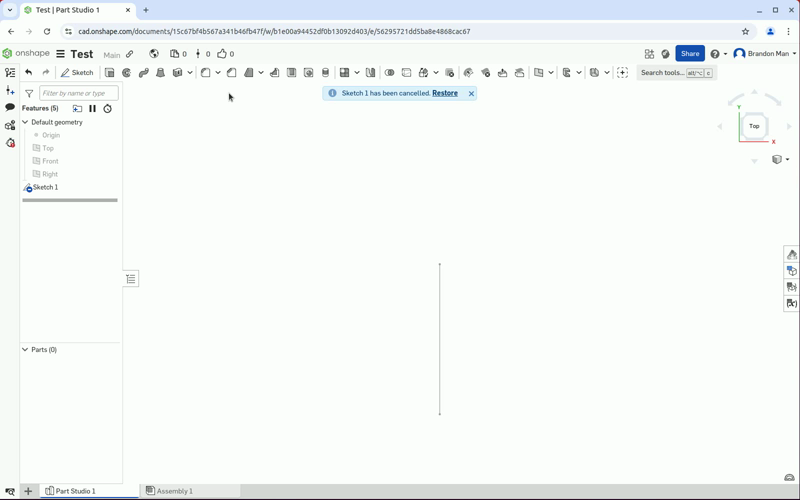
mouse_move(73, 352)
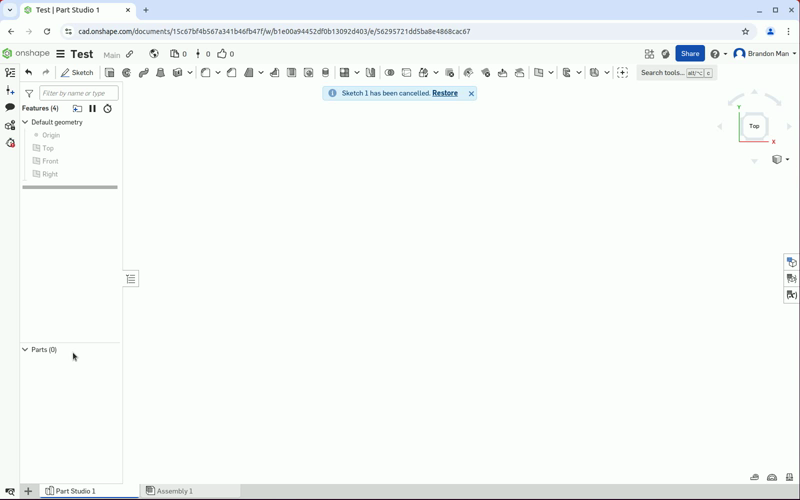
key(y)
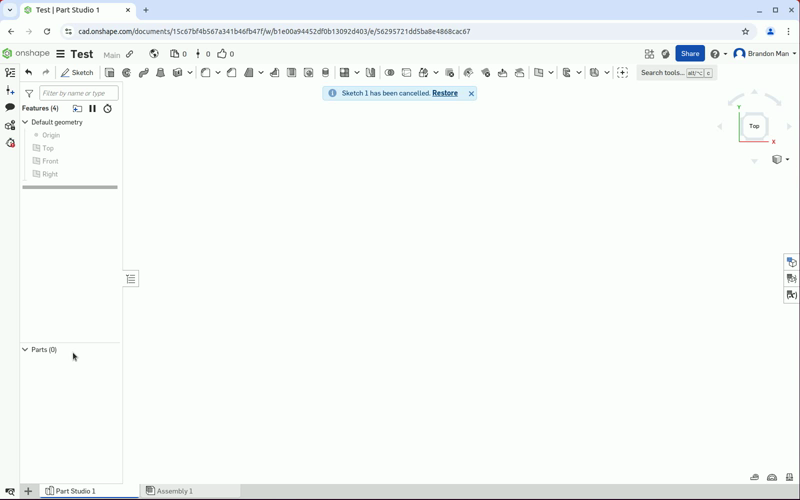
key(shift+p)
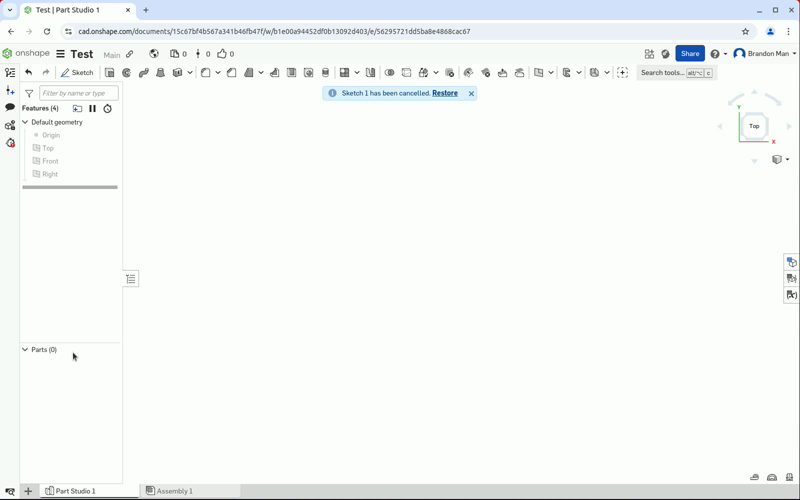
key(space)
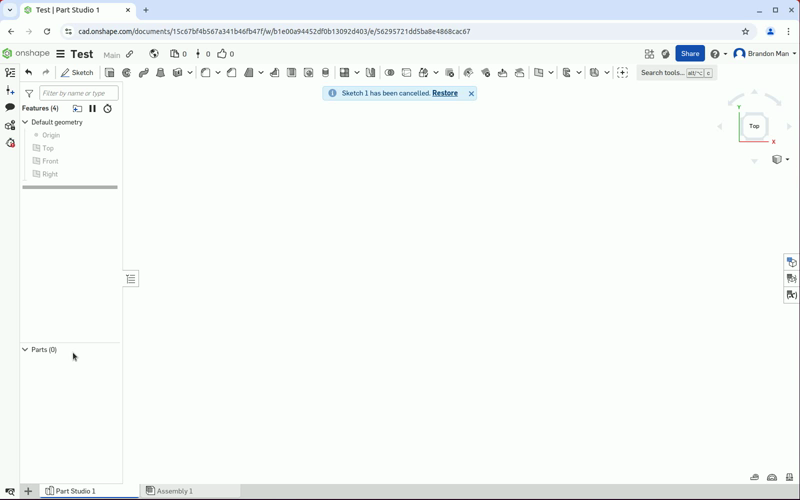
key_down(shift)
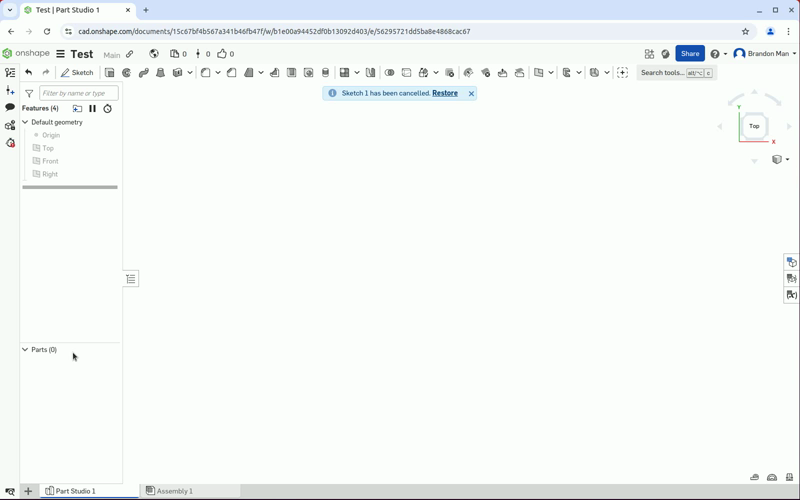
key(up)
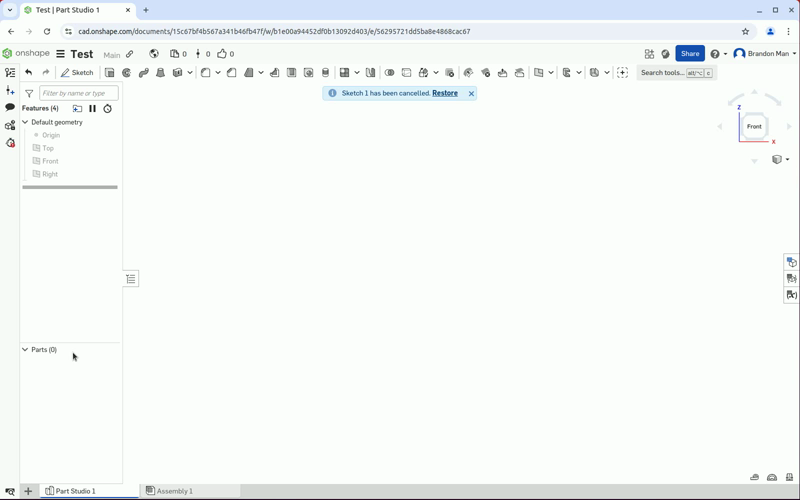
key_up(shift)
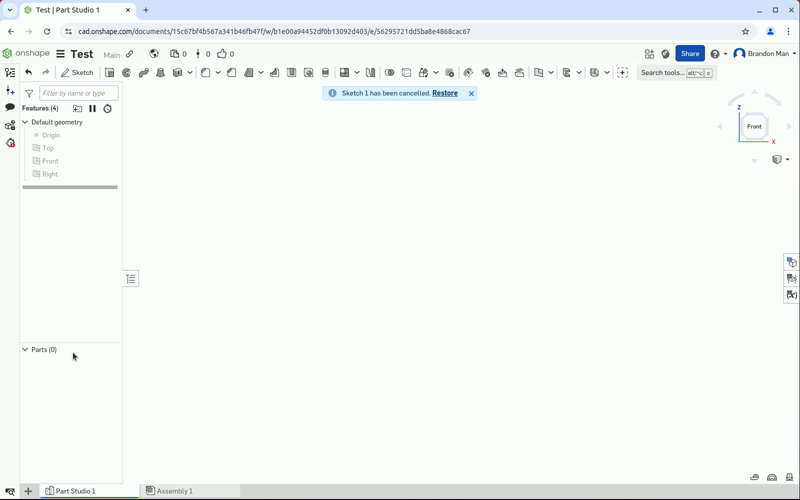
mouse_move(73, 352)
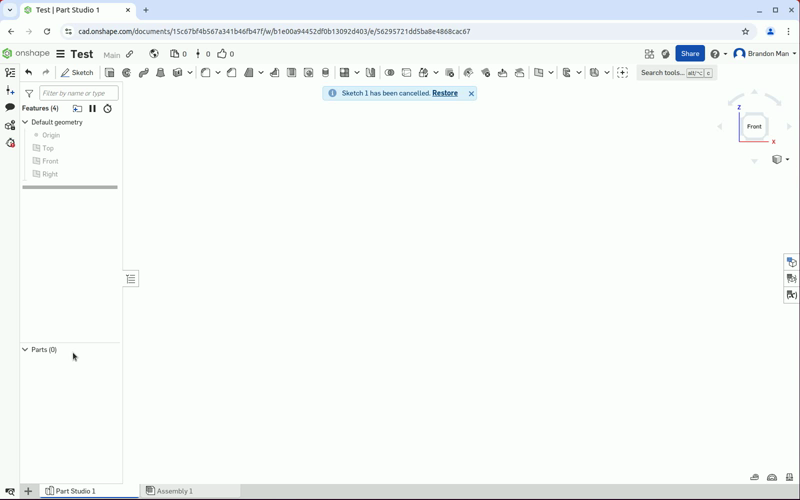
key(shift+y)
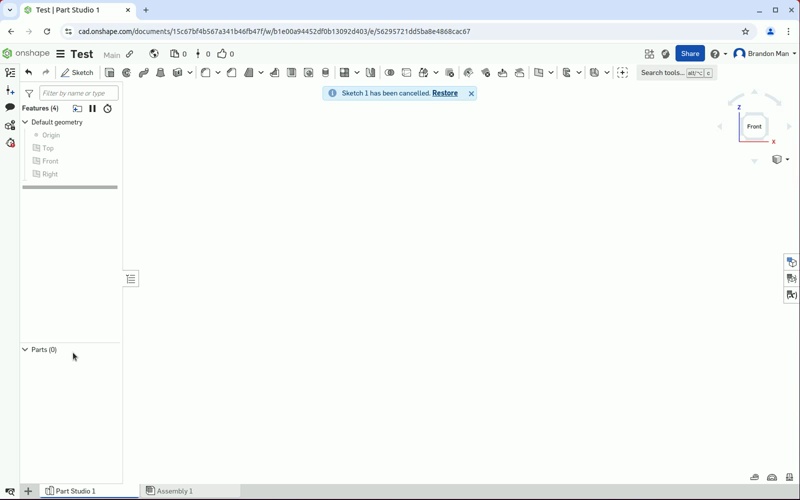
key(shift+s)
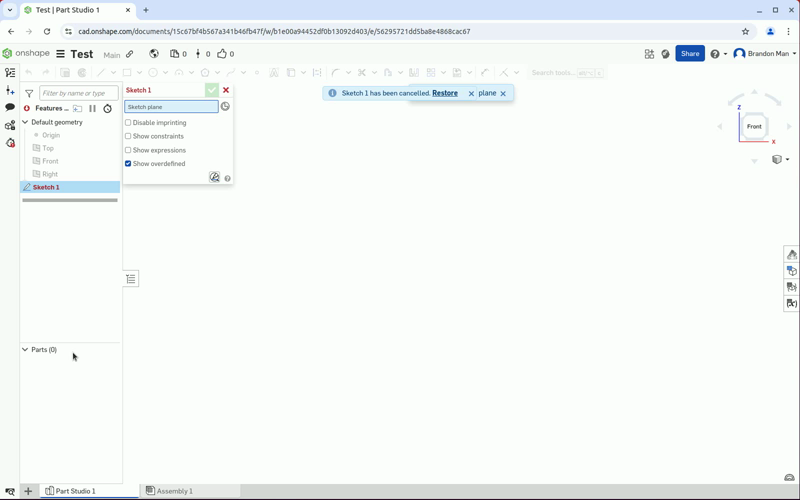
mouse_move(73, 163)
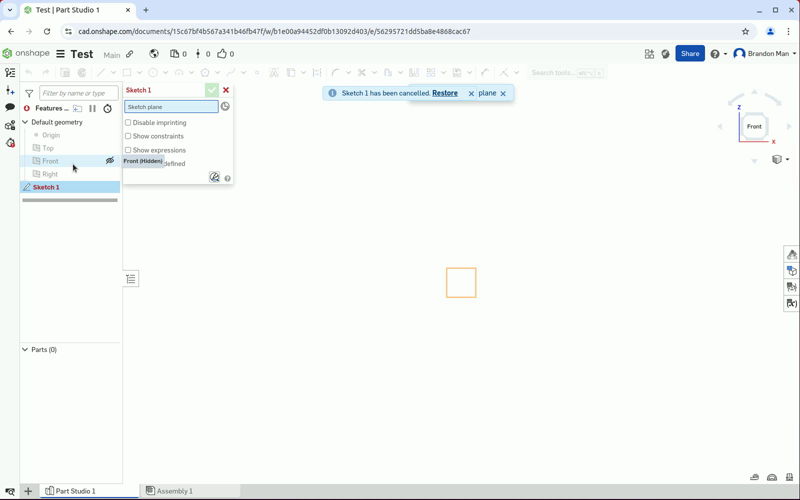
click(73, 163)
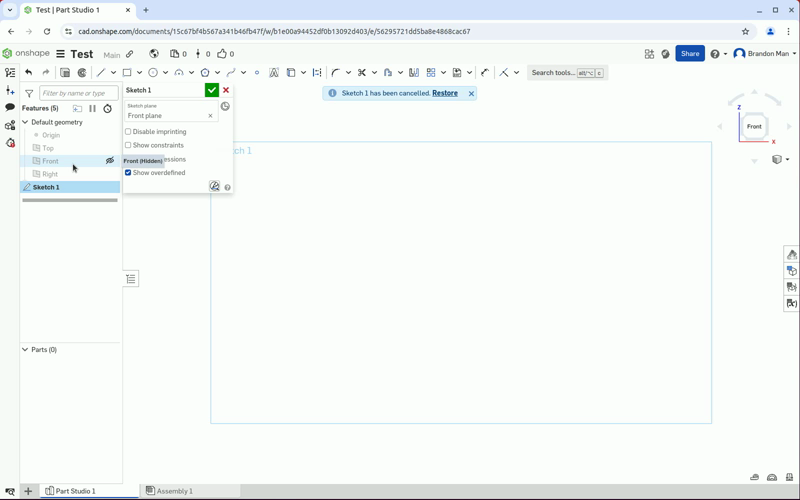
mouse_move(73, 352)
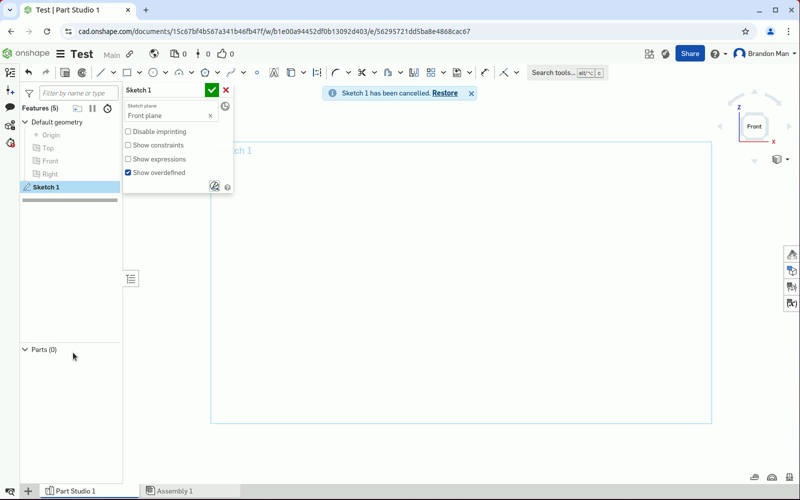
key(y)
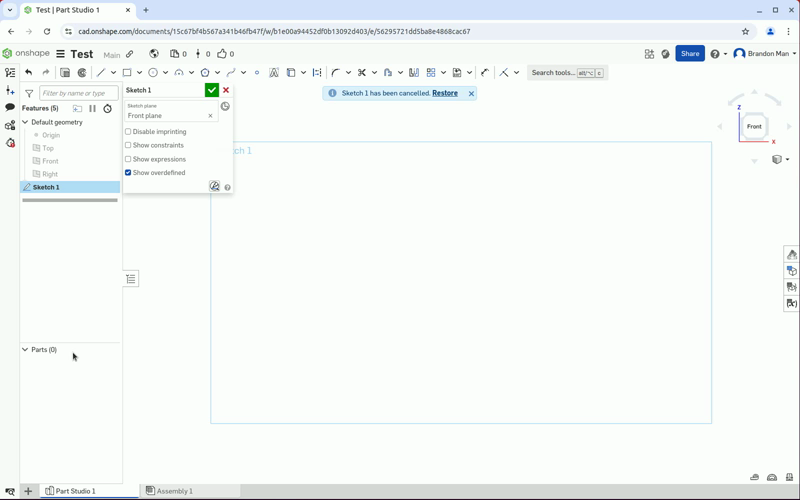
key(l)
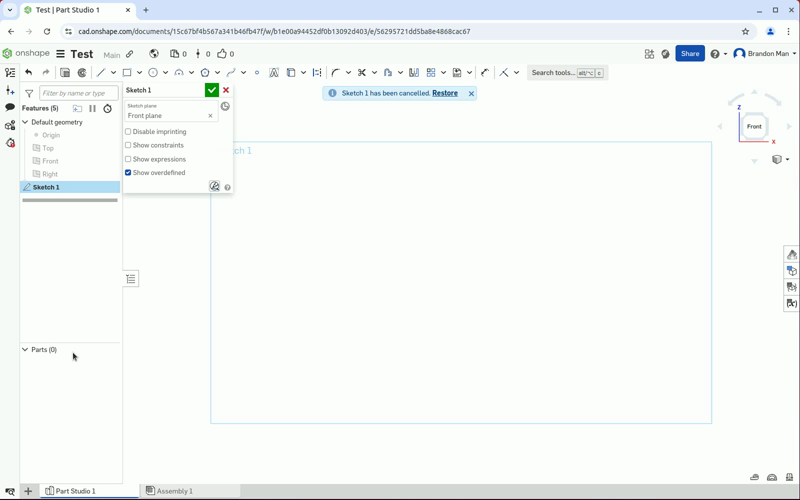
key_down(shift)
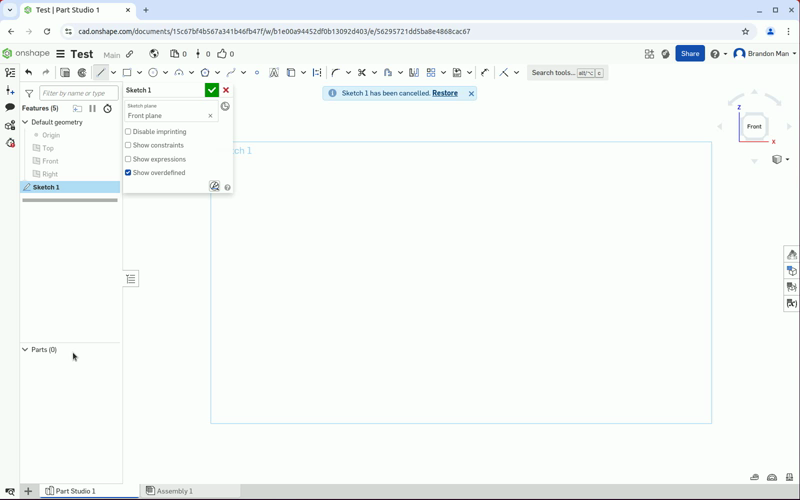
mouse_move(348, 368)
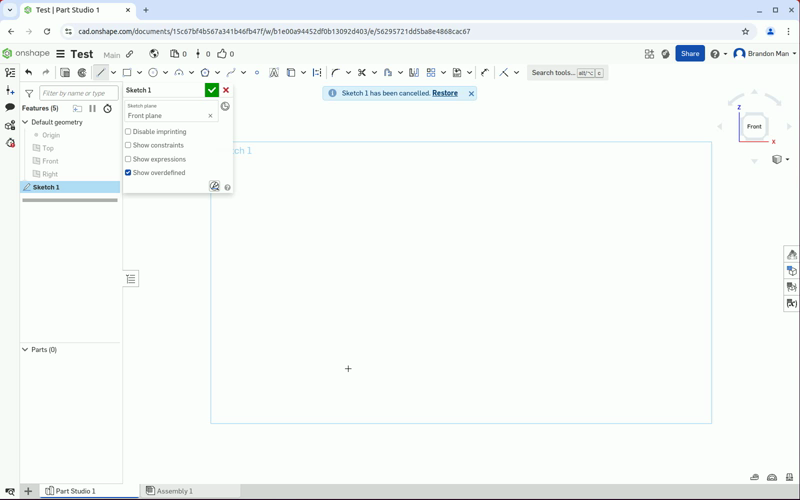
click(348, 368)
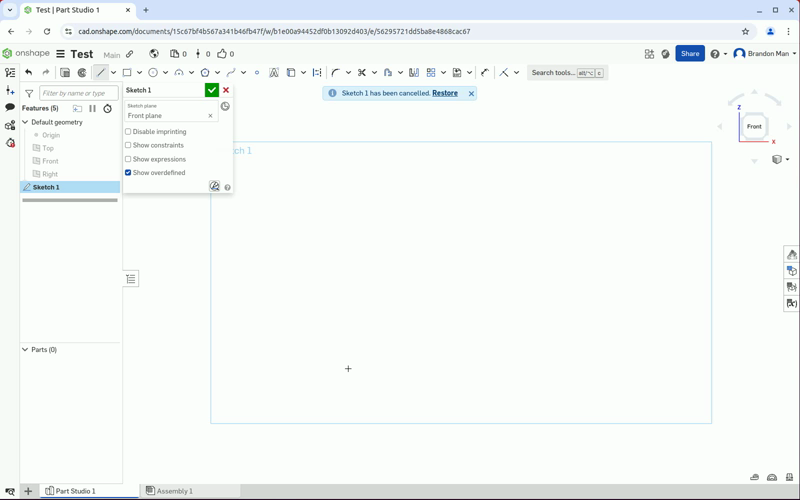
key_up(shift)
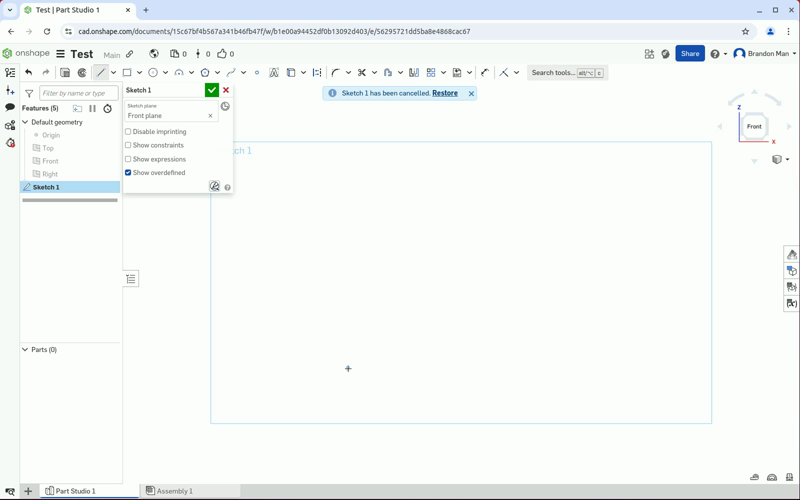
key_down(shift)
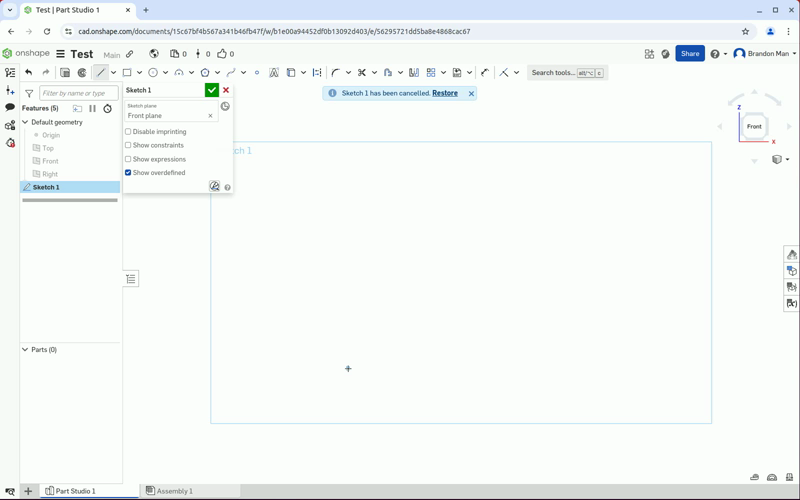
mouse_move(378, 368)
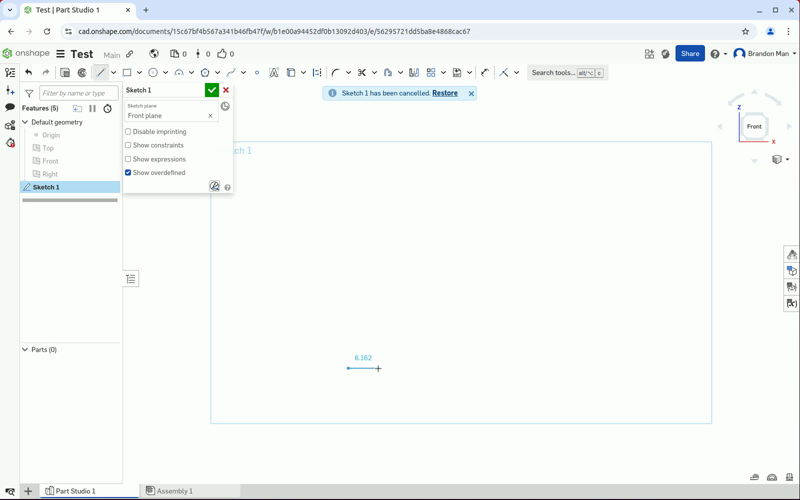
mouse_move(376, 368)
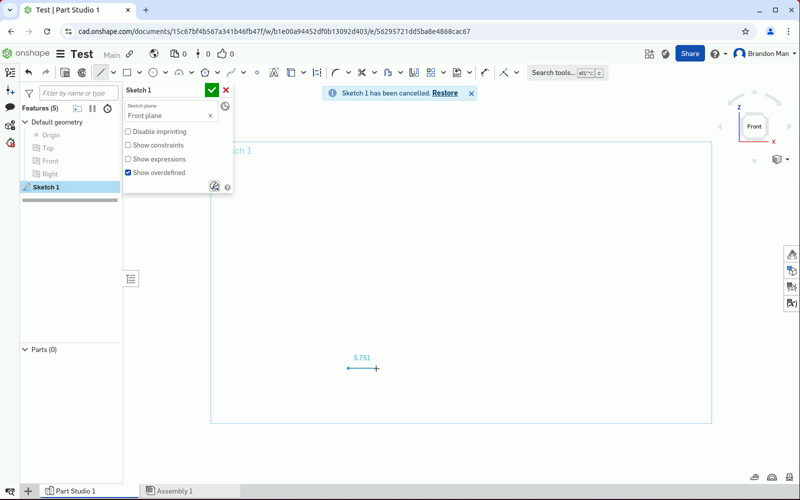
click(376, 368)
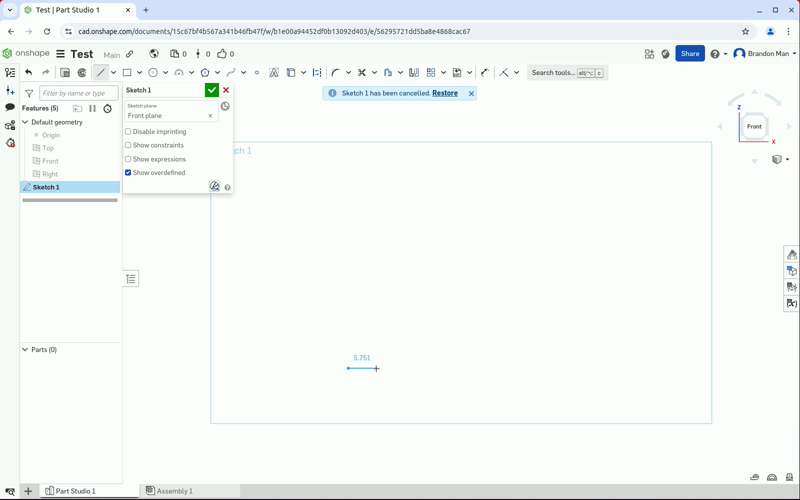
key_up(shift)
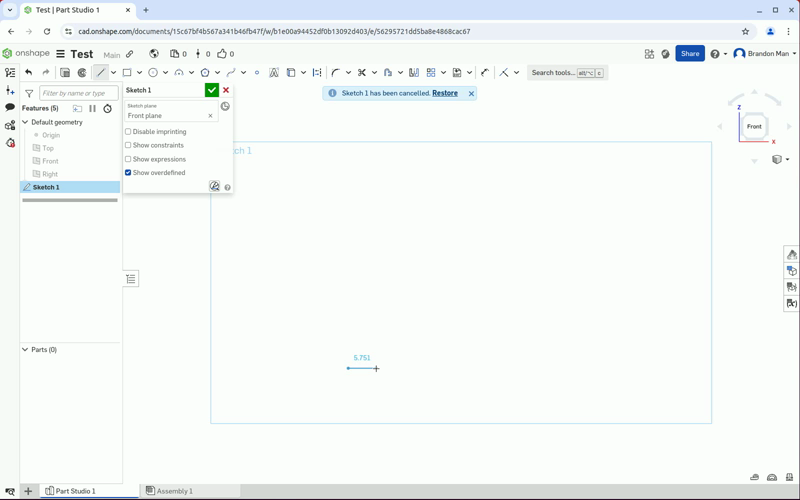
key_down(shift)
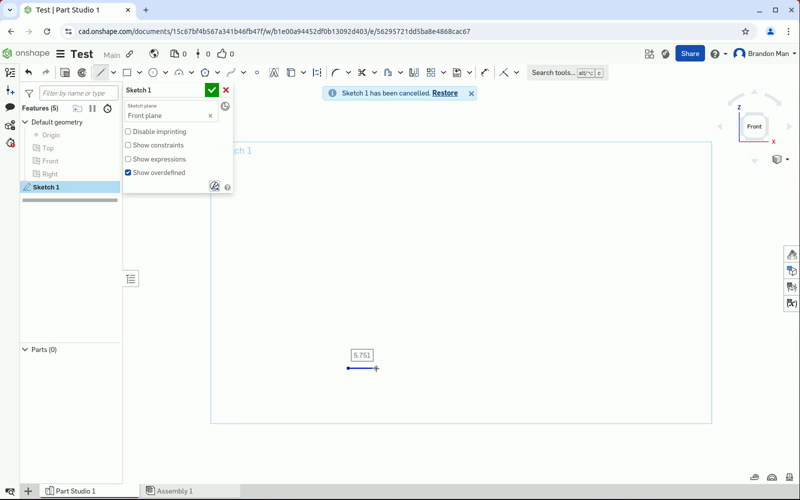
mouse_move(550, 368)
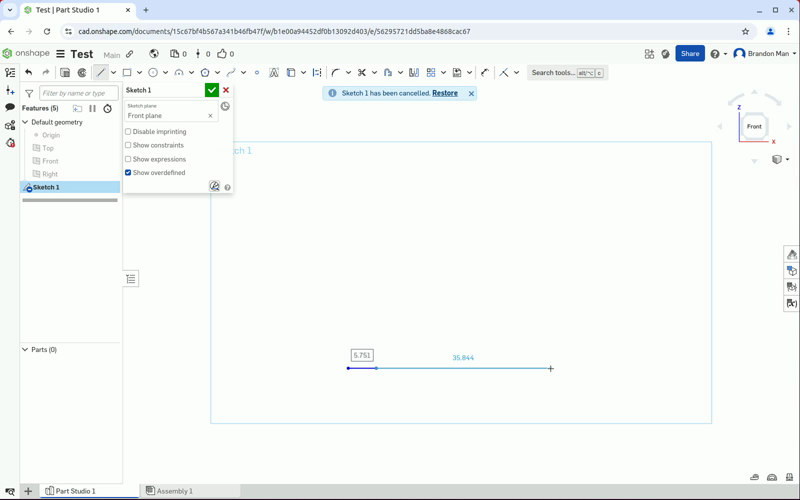
click(550, 368)
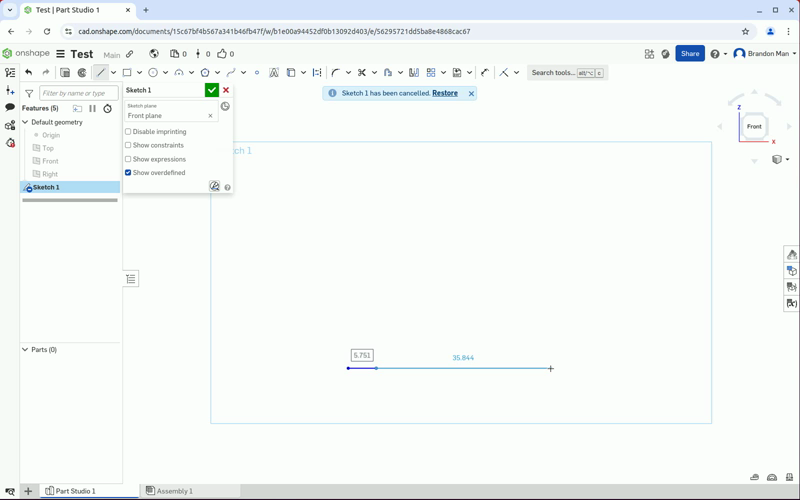
key_up(shift)
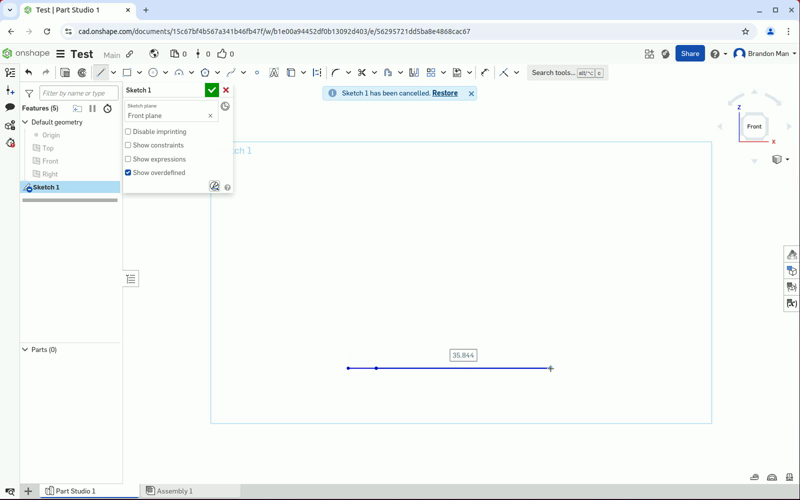
key_down(shift)
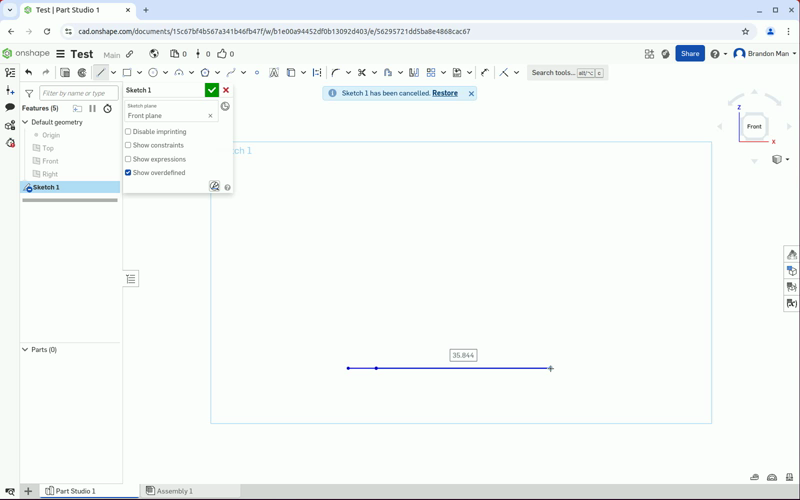
mouse_move(580, 368)
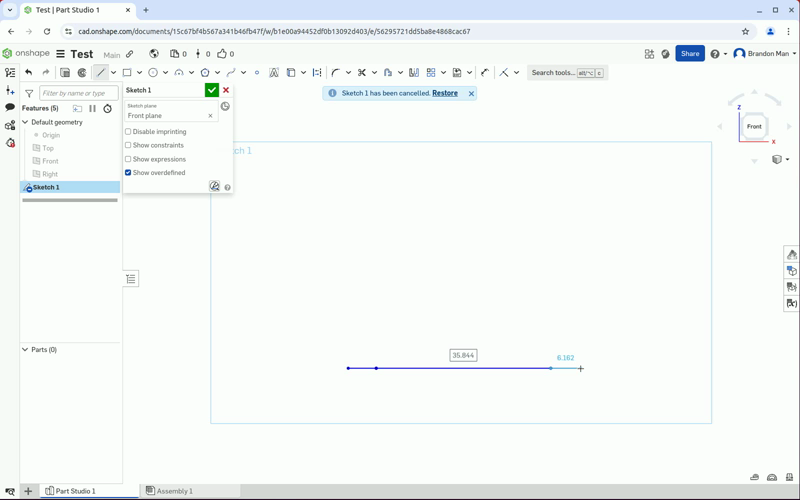
mouse_move(572, 368)
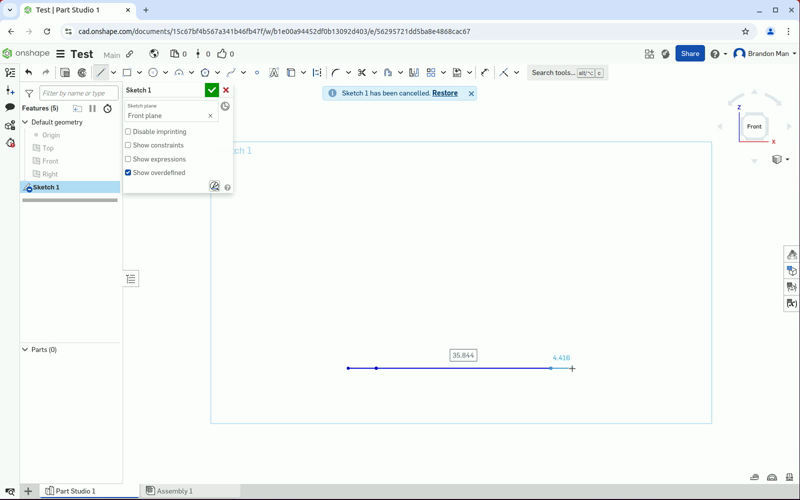
click(572, 368)
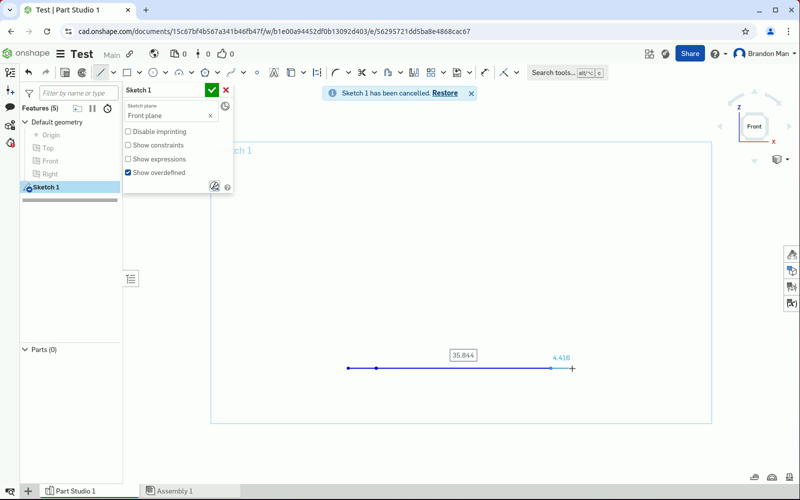
key_up(shift)
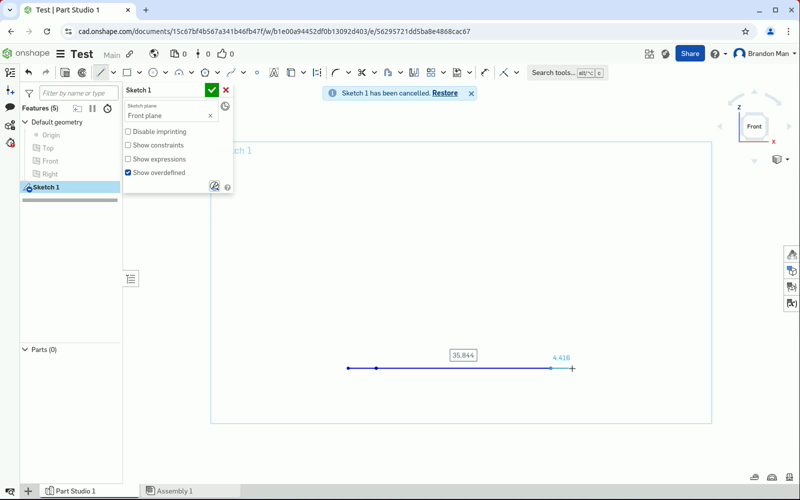
key_down(shift)
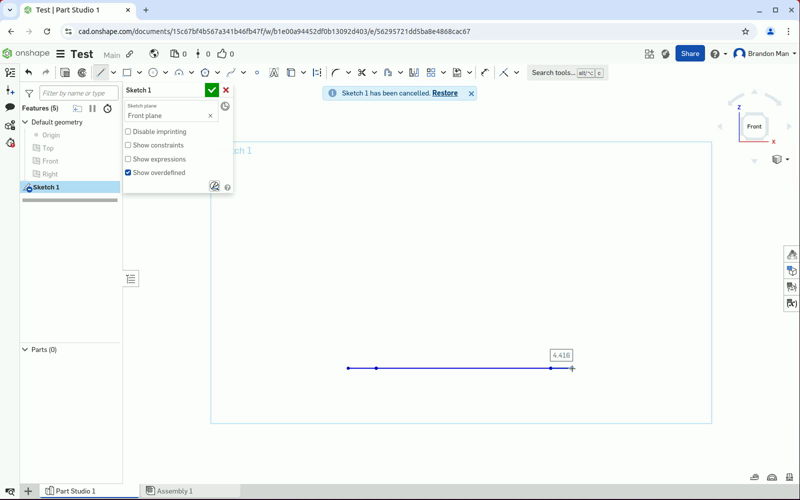
mouse_move(589, 368)
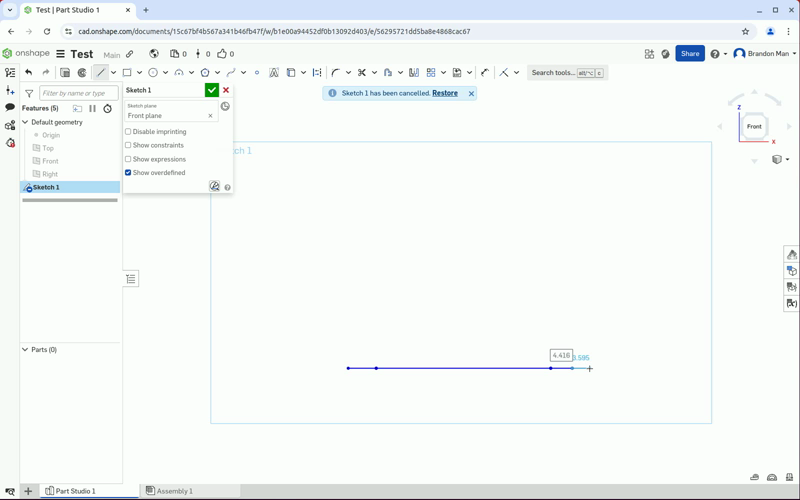
mouse_move(572, 344)
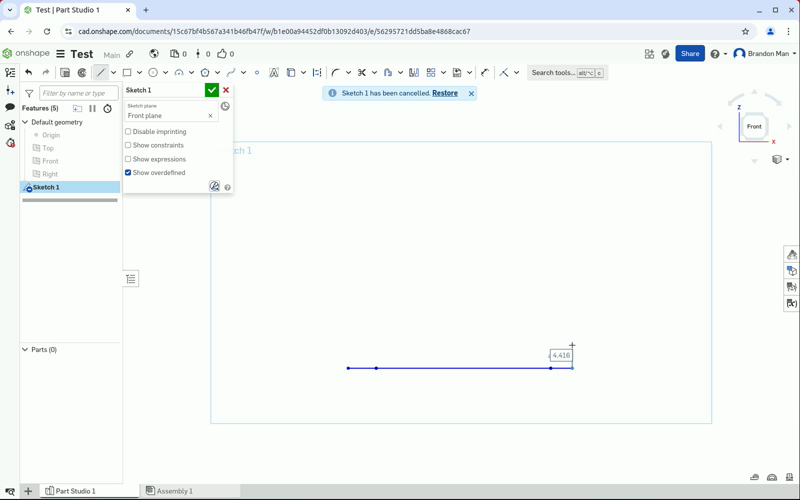
click(572, 344)
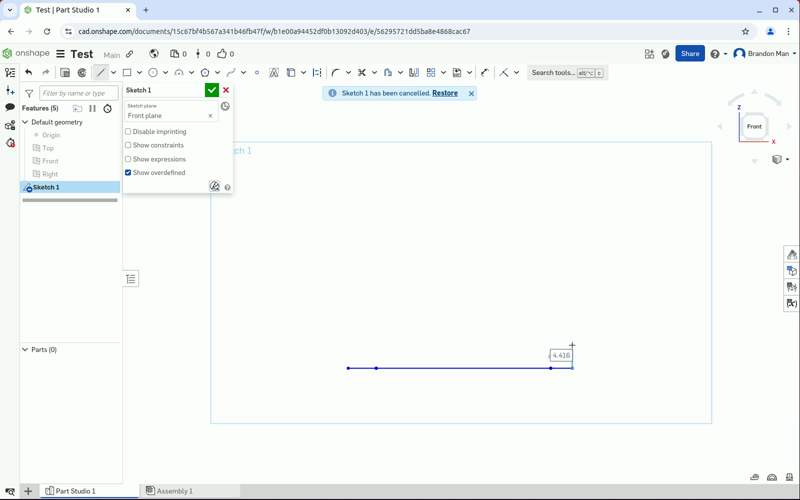
key_up(shift)
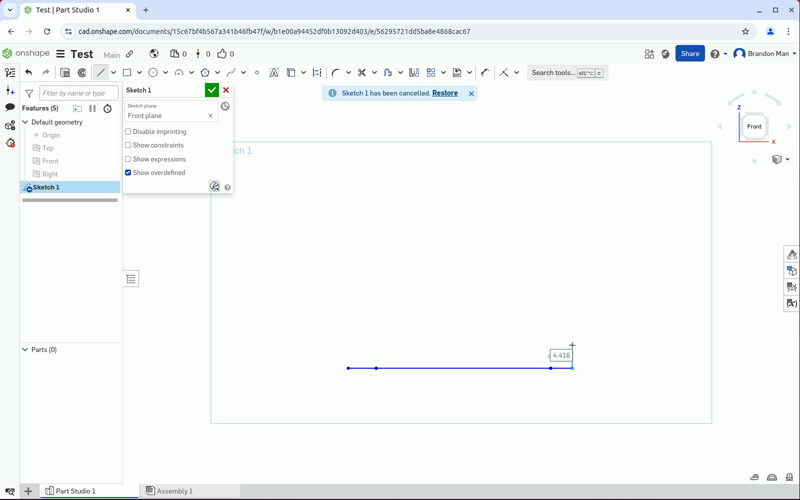
key_down(shift)
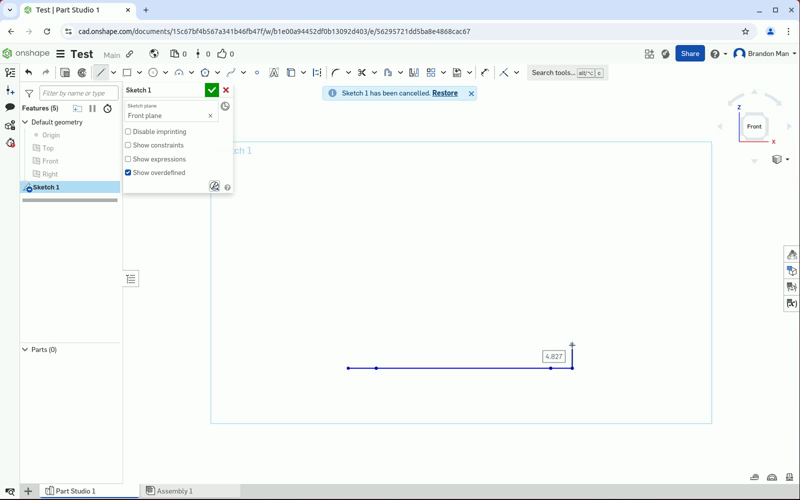
mouse_move(572, 198)
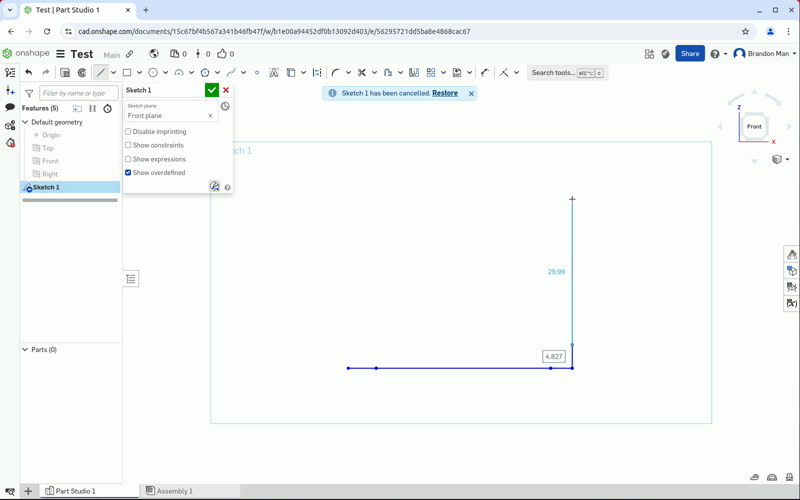
click(572, 198)
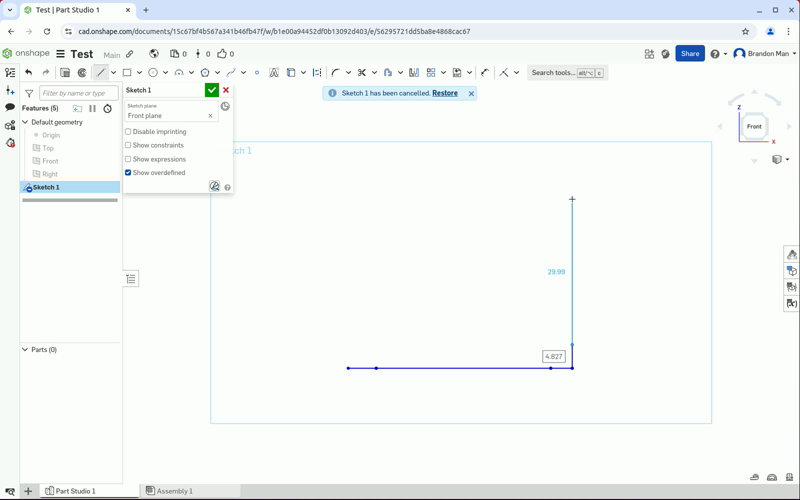
key_up(shift)
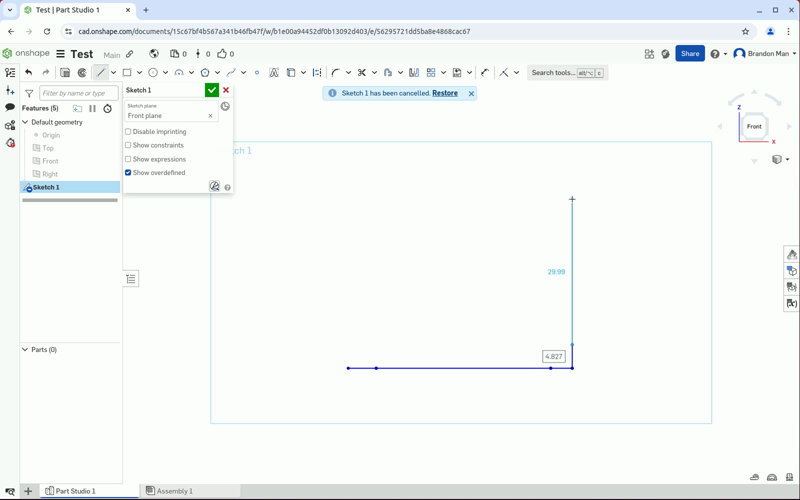
key_down(shift)
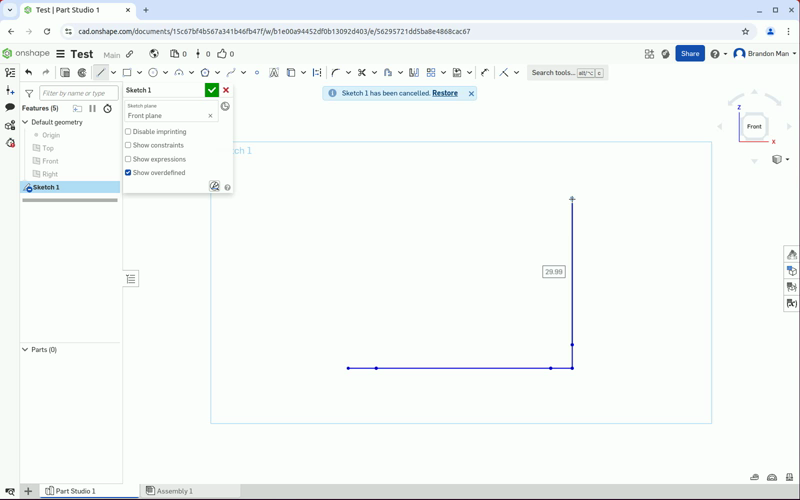
mouse_move(348, 198)
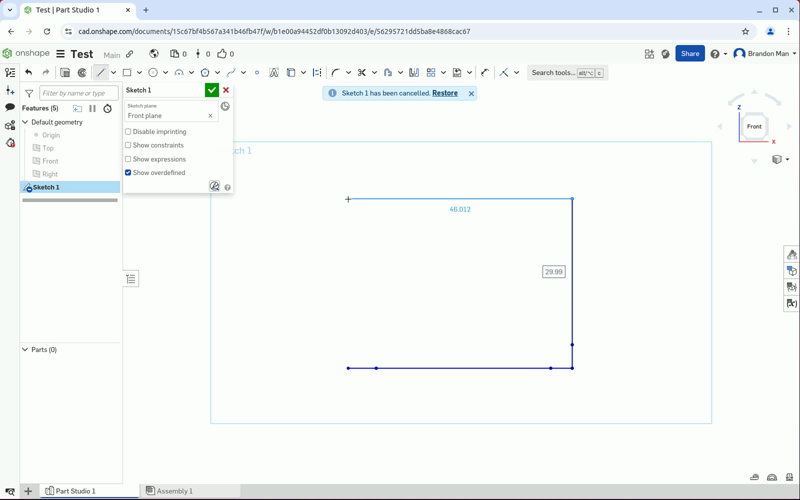
click(348, 198)
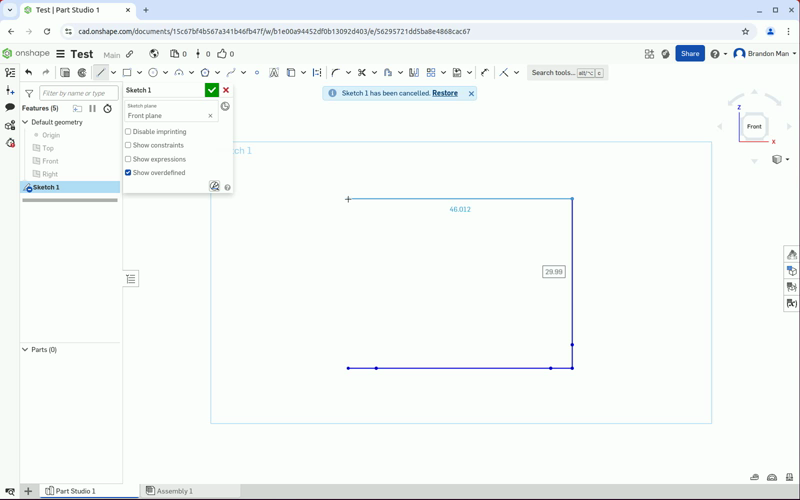
key_up(shift)
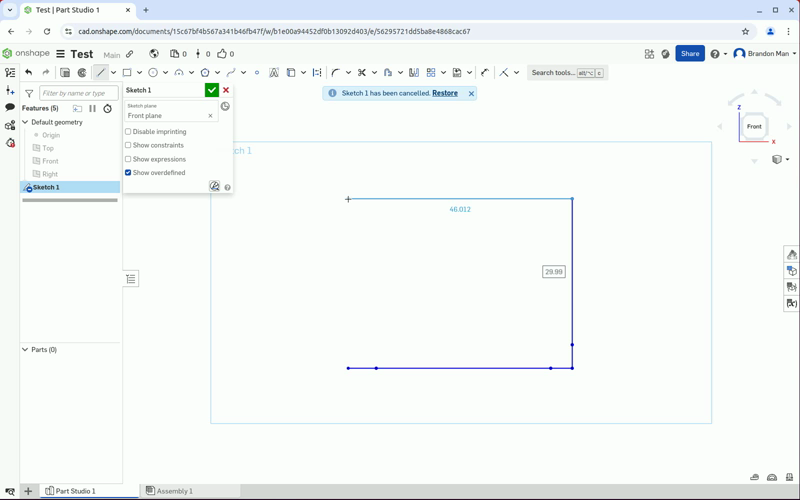
key_down(shift)
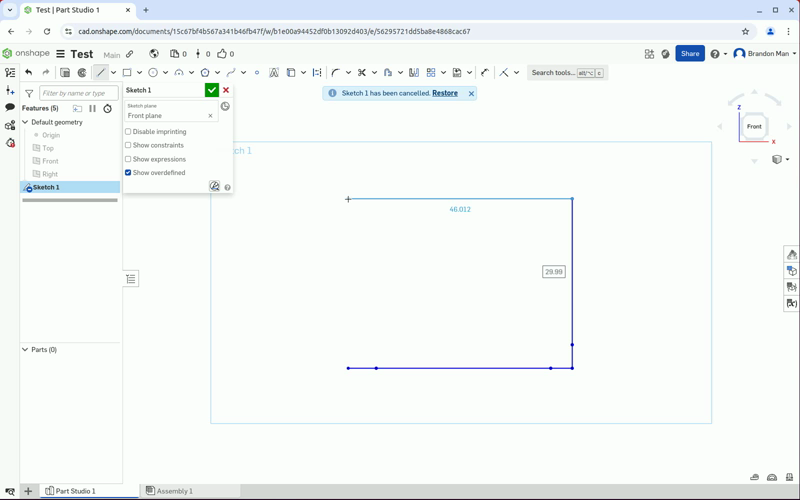
mouse_move(348, 337)
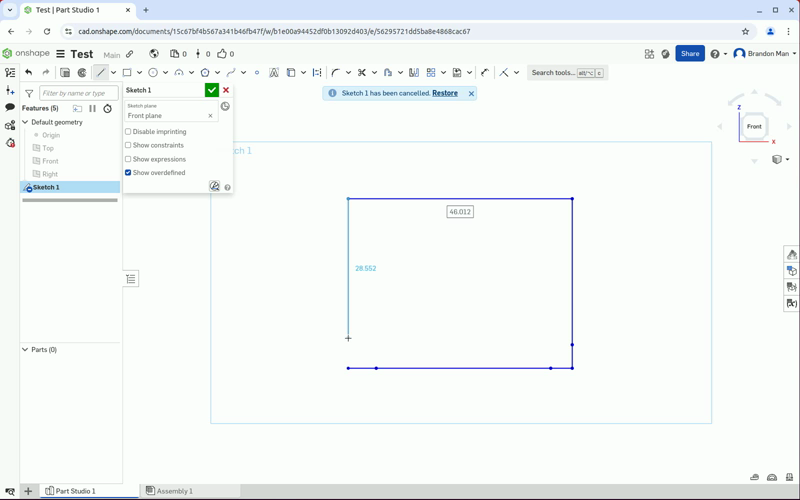
click(348, 337)
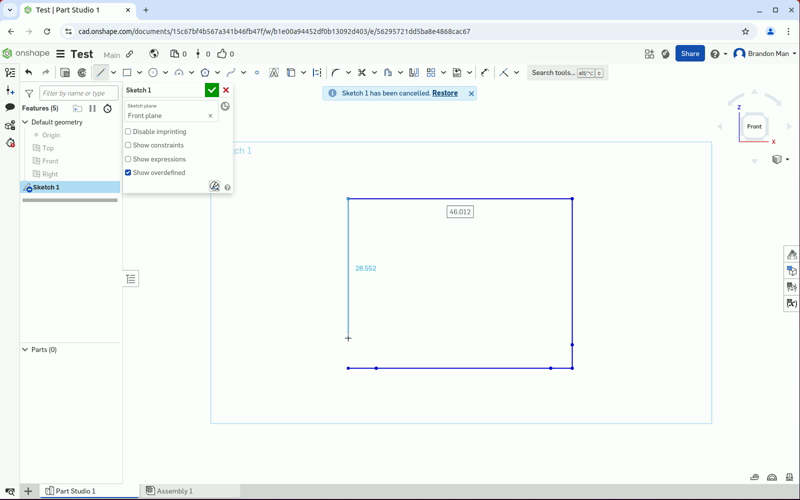
key_up(shift)
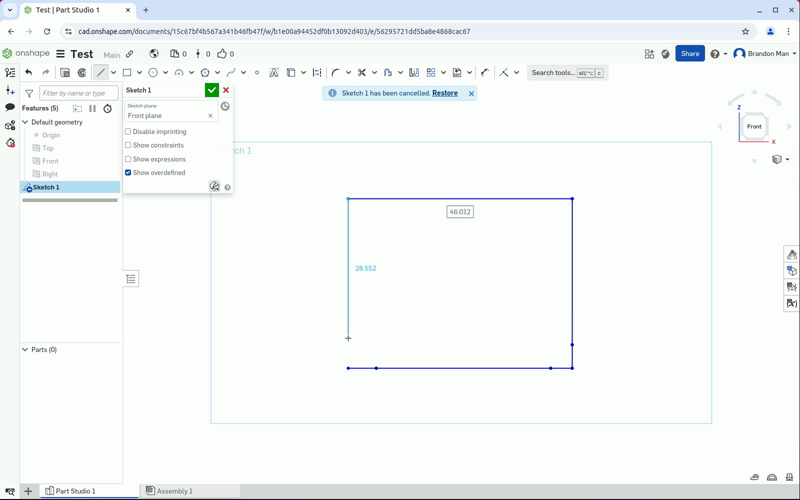
mouse_move(378, 337)
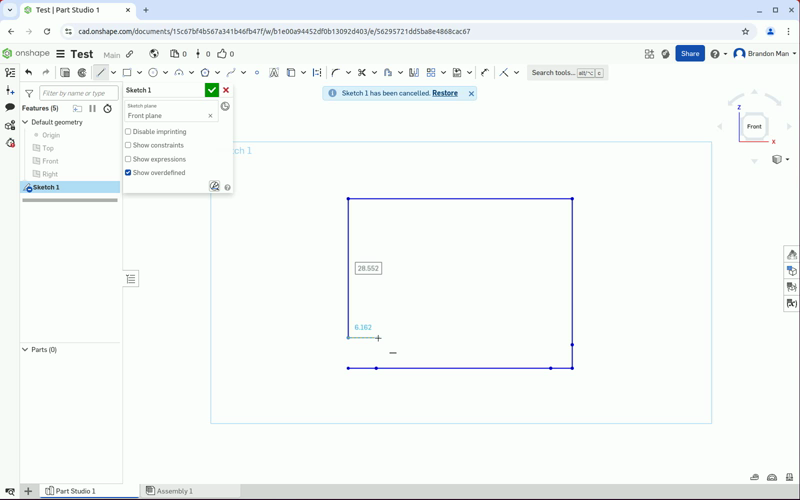
key_down(shift)
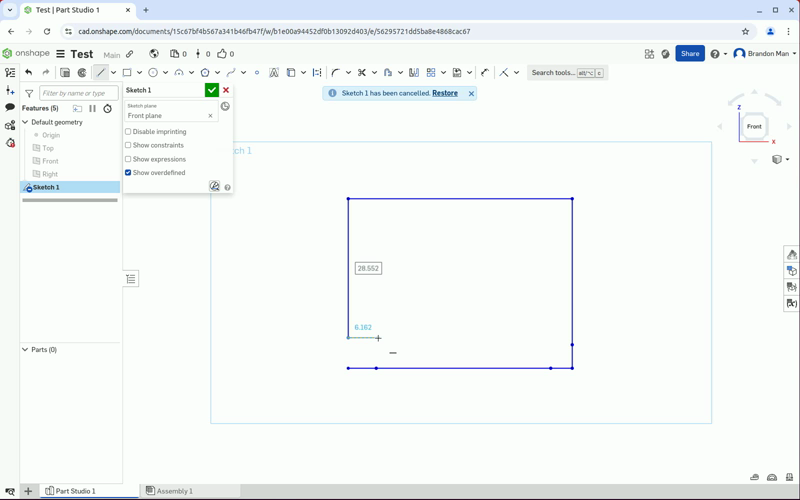
mouse_move(348, 368)
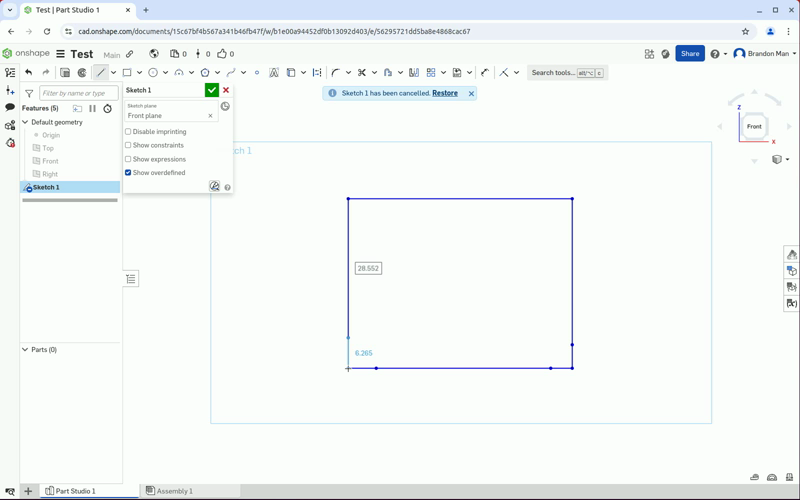
key_up(shift)
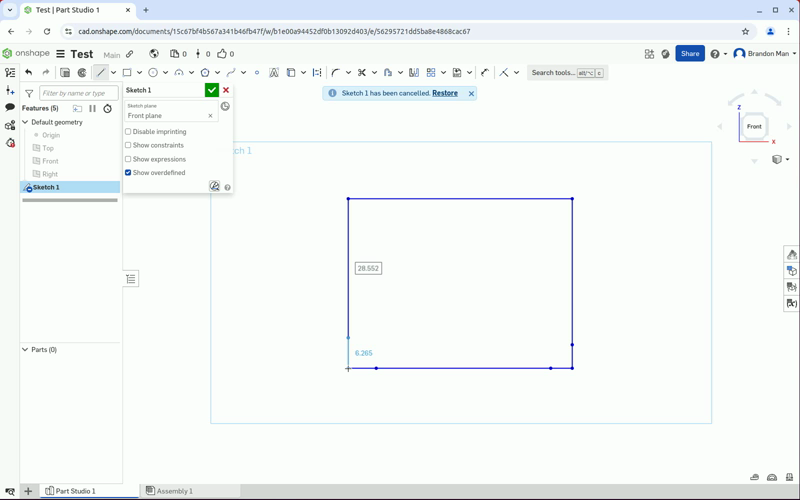
click(348, 368)
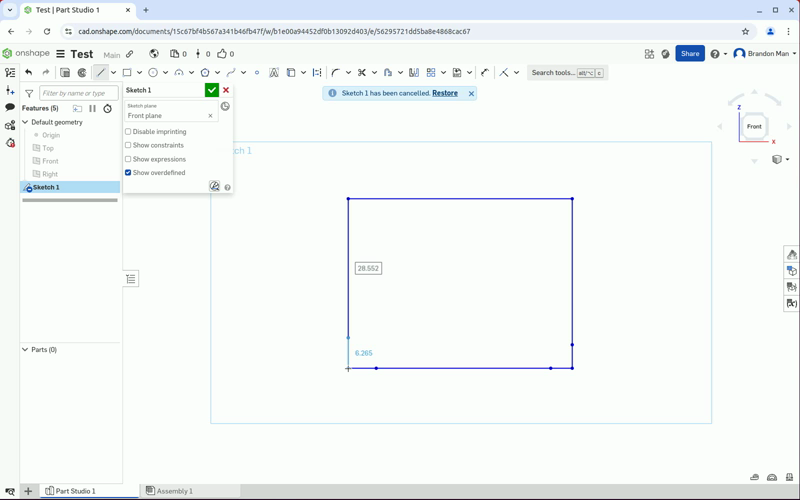
key(esc)
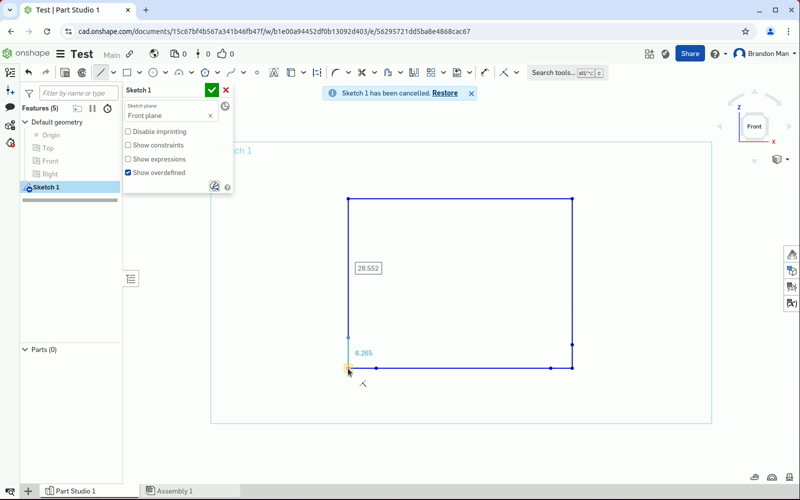
mouse_move(389, 284)
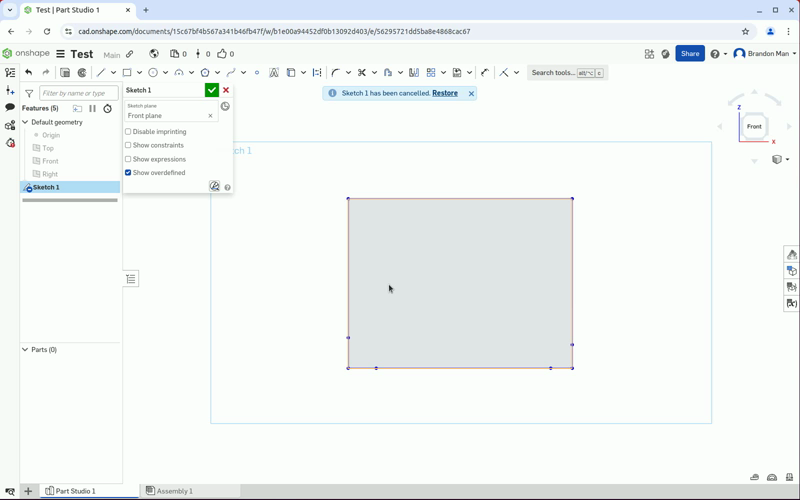
click(389, 284)
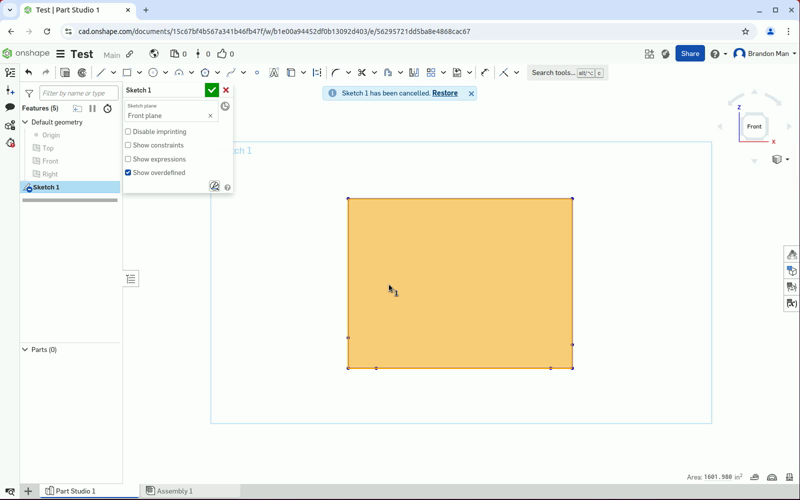
mouse_move(73, 352)
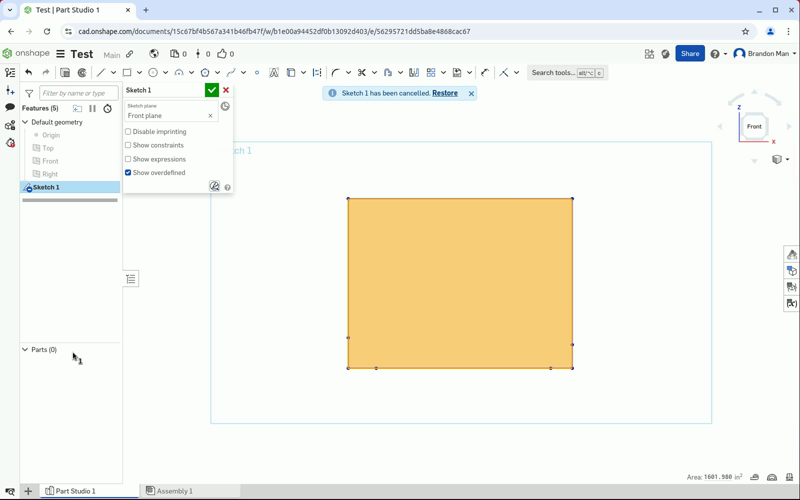
key(shift+y)
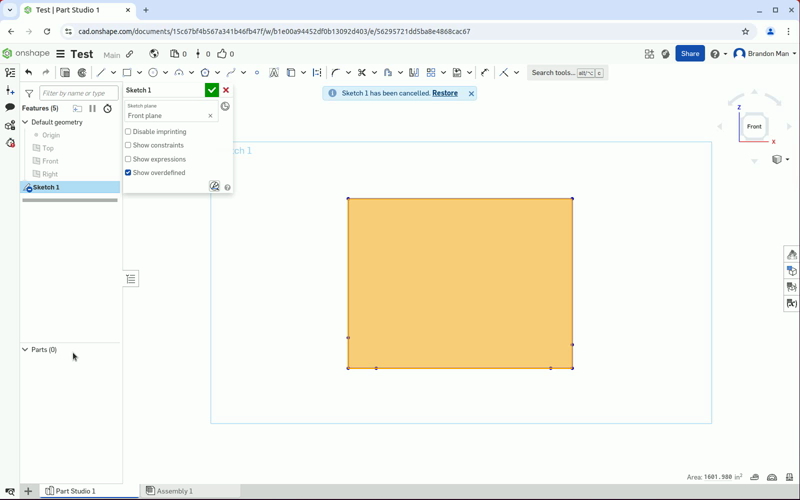
key(shift+e)
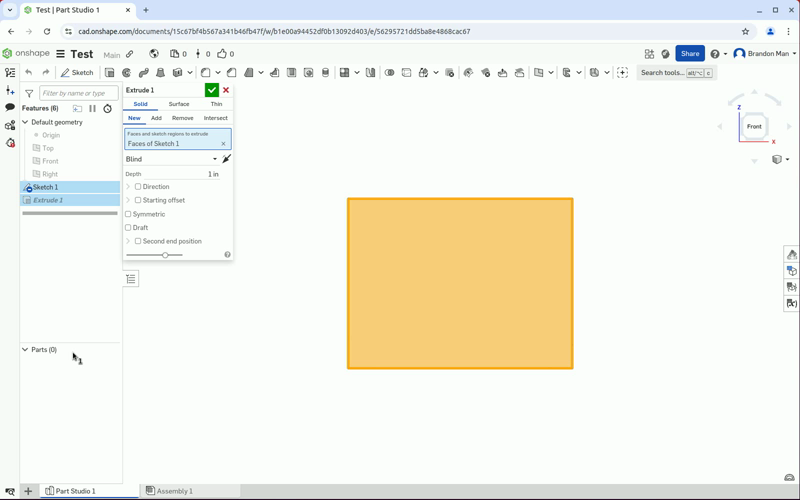
mouse_move(143, 106)
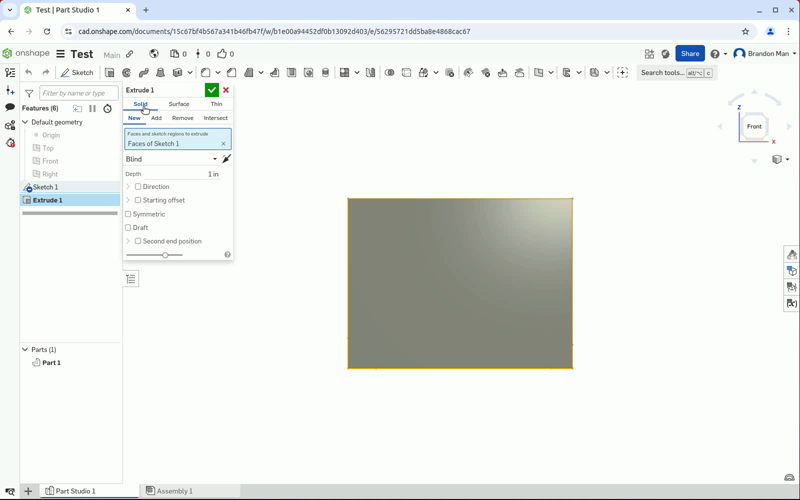
click(143, 106)
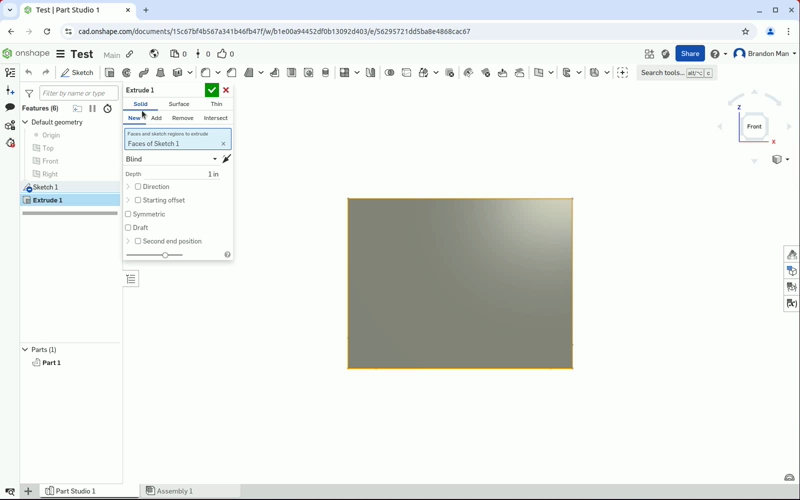
mouse_move(137, 120)
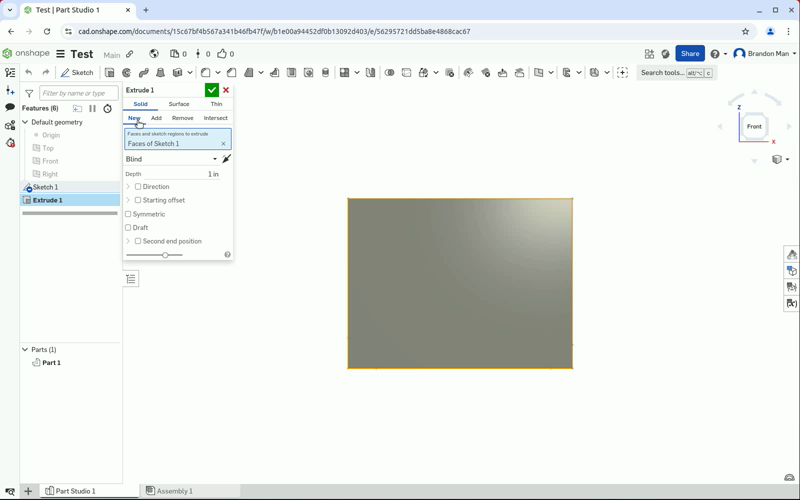
click(137, 120)
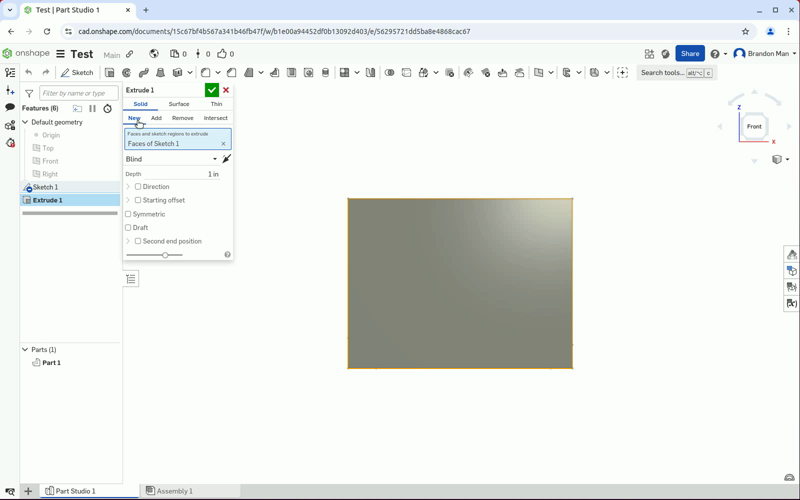
key(tab, 4)
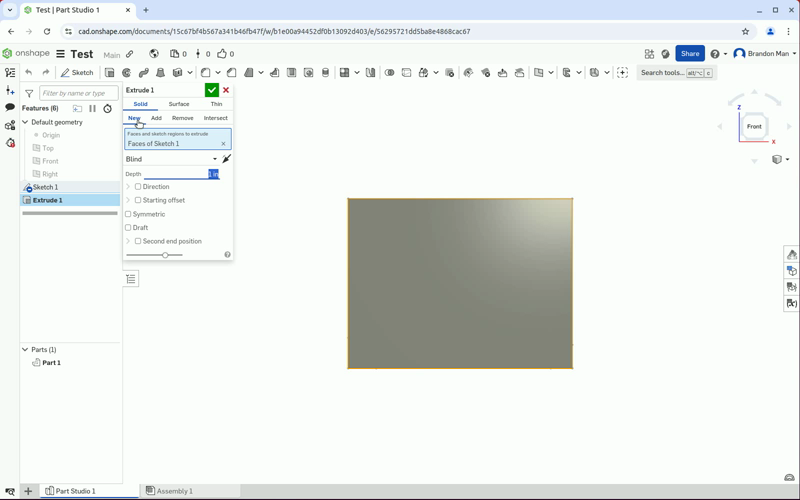
text(1.204)
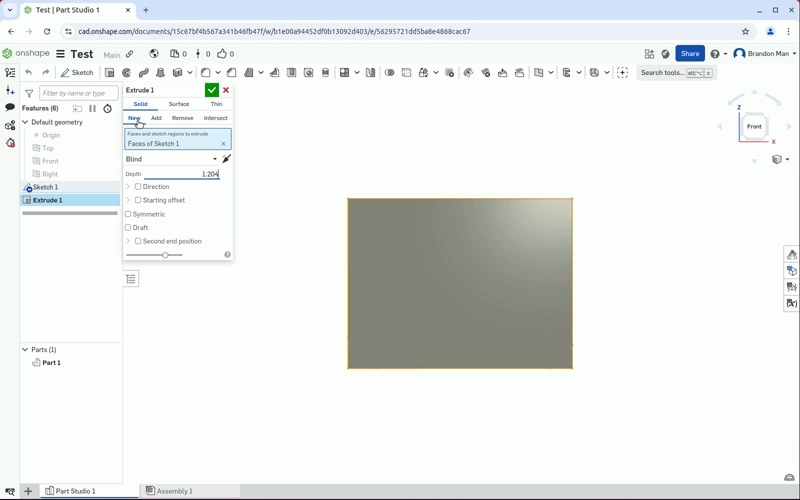
key(enter)
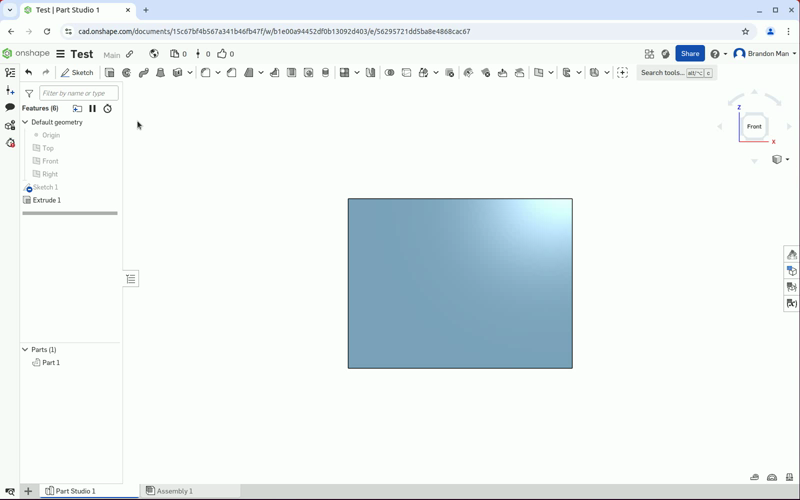
key(shift+h)
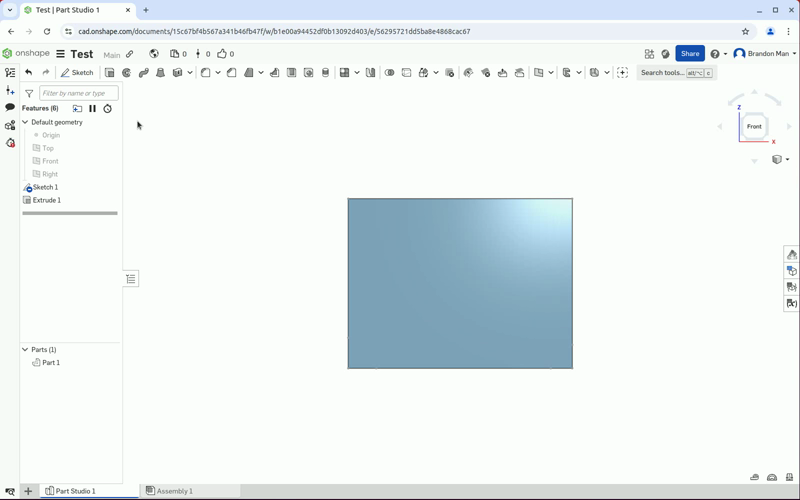
key(shift+h)
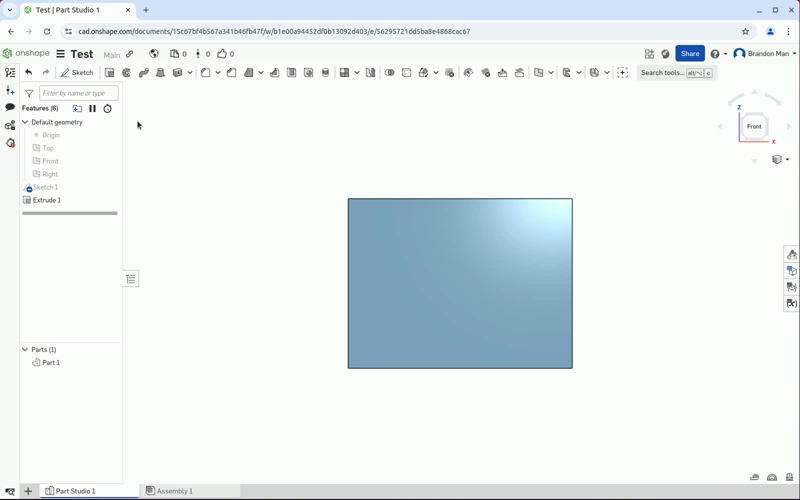
mouse_move(73, 189)
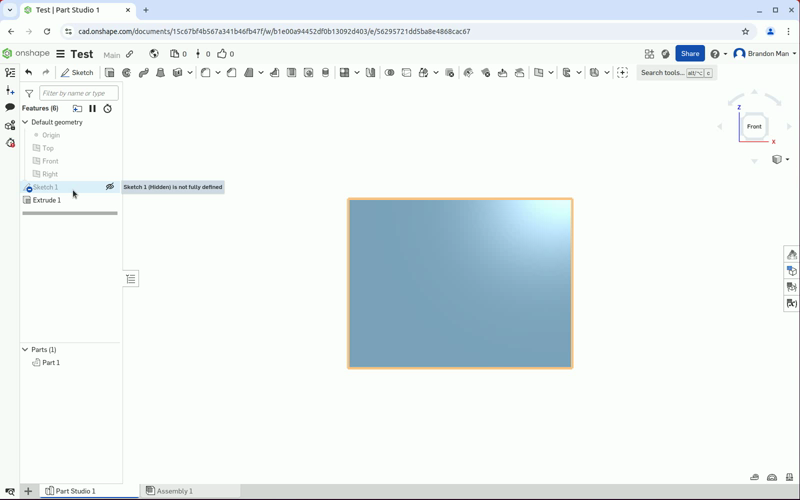
click(73, 189)
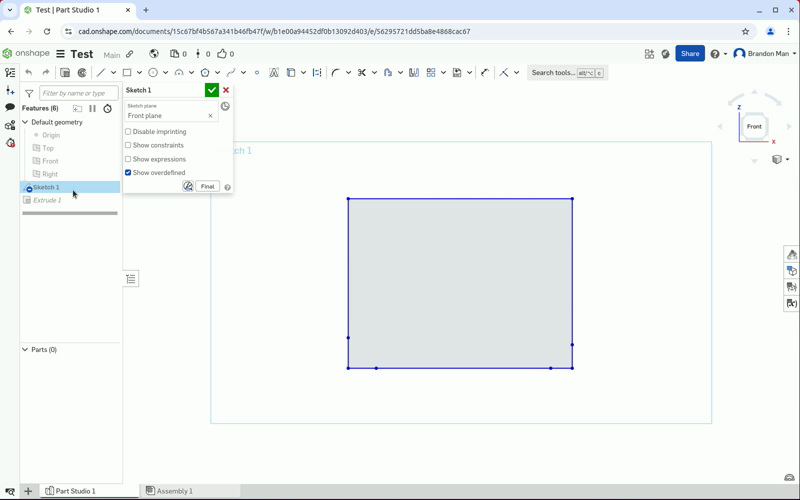
mouse_move(229, 92)
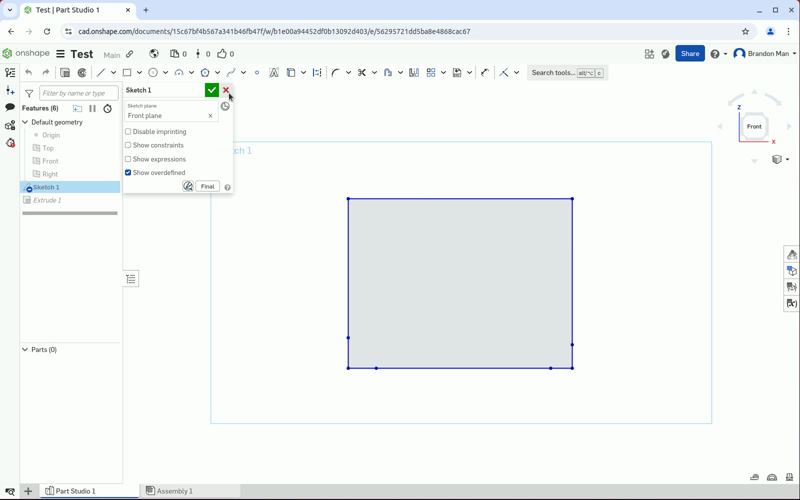
click(229, 92)
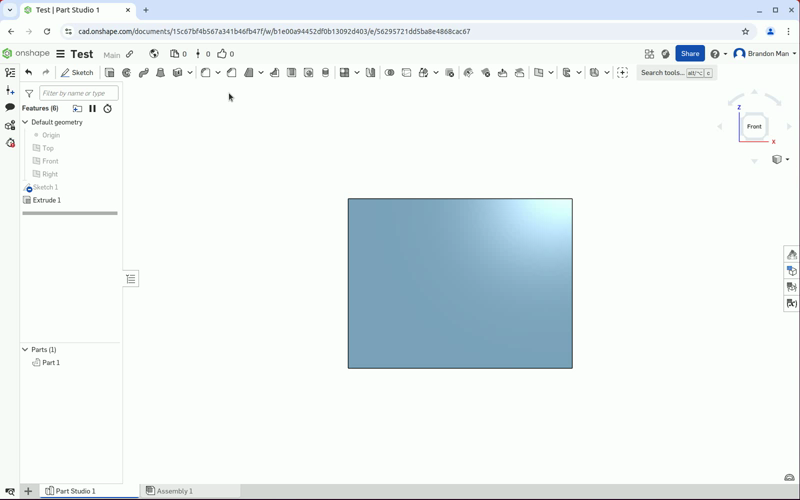
mouse_move(541, 75)
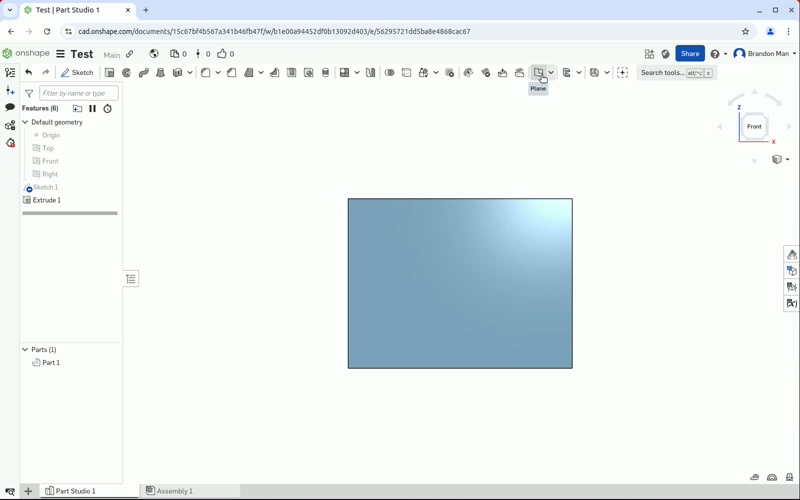
click(541, 75)
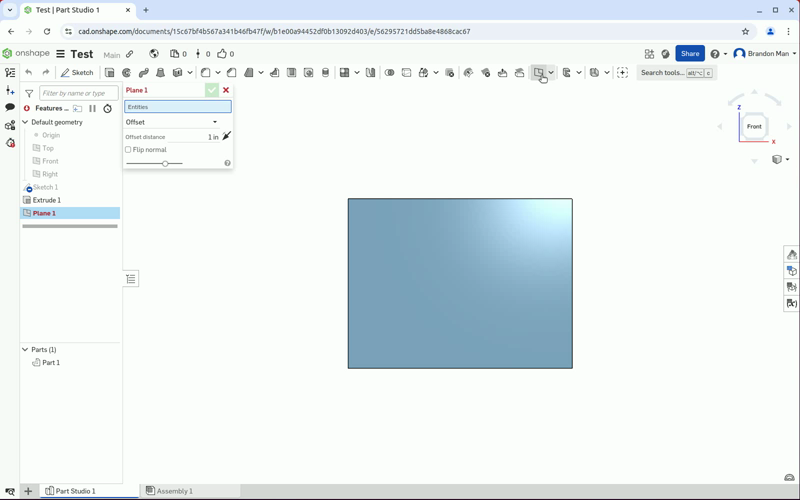
mouse_move(73, 163)
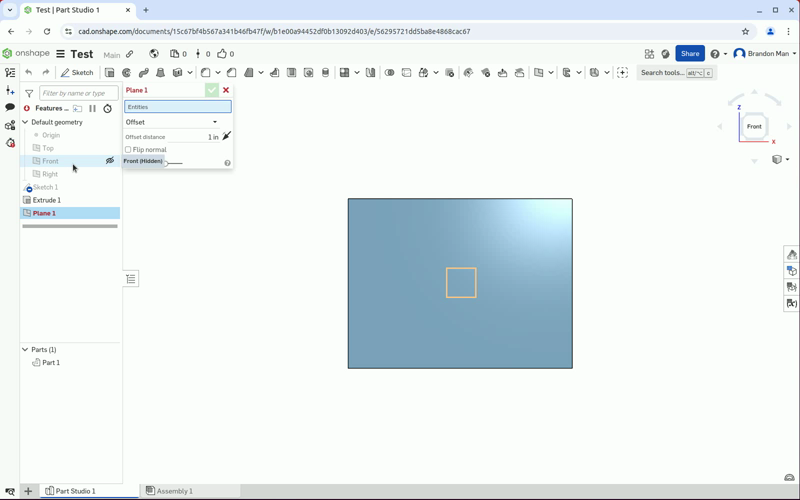
click(73, 163)
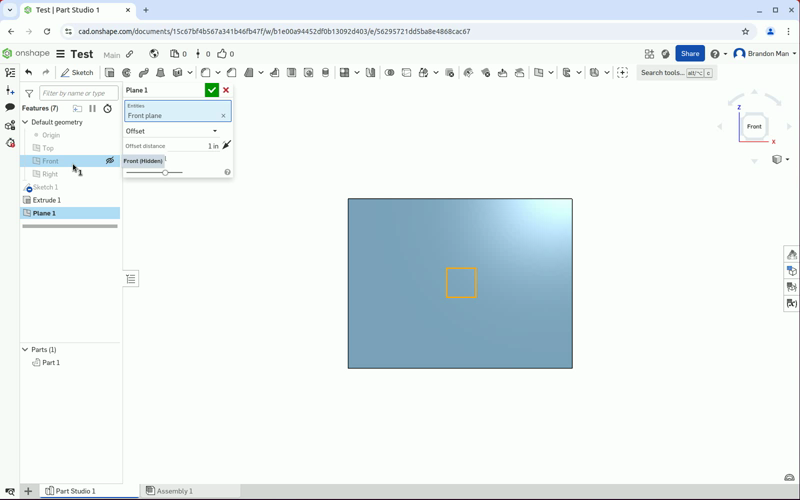
key(tab, 2)
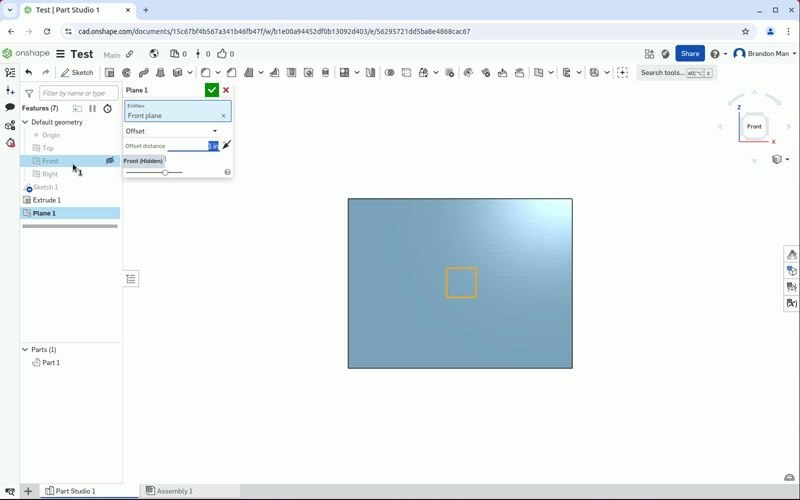
text(1.202)
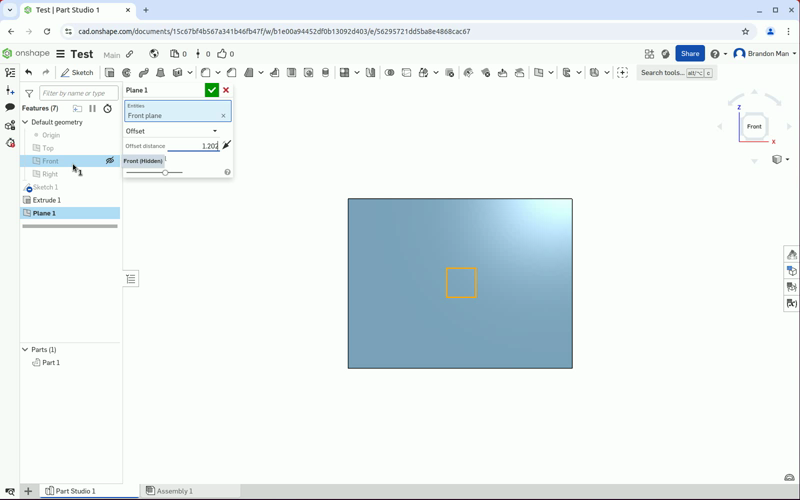
key(enter, 2)
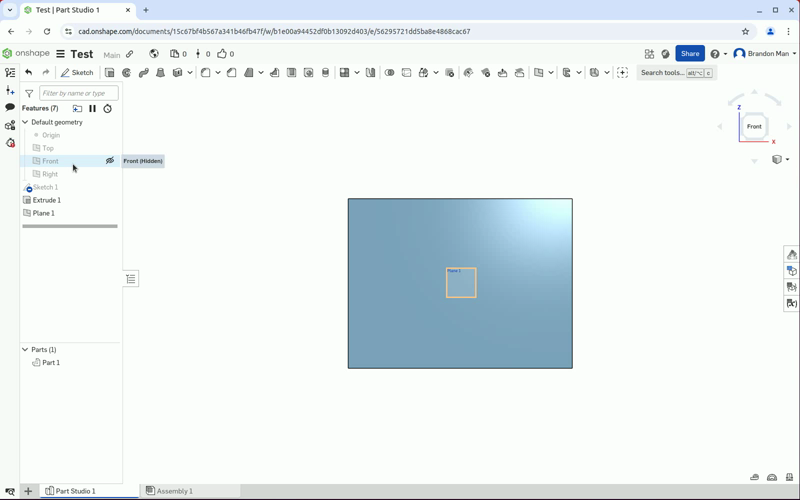
key(shift+s)
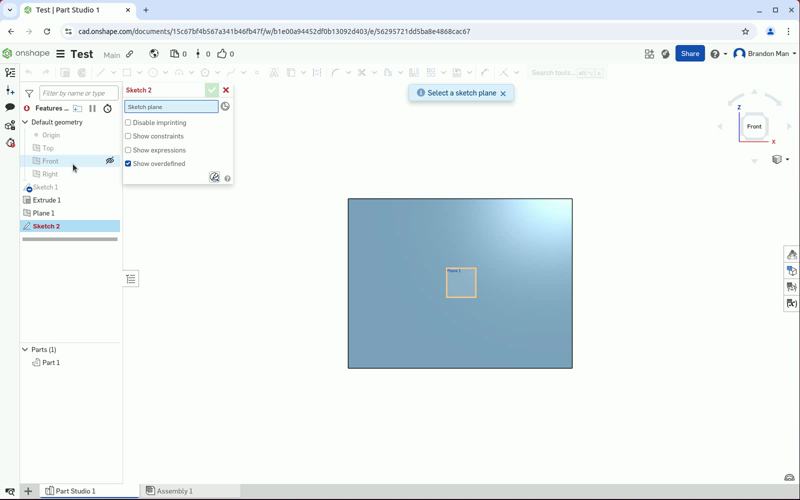
mouse_move(73, 215)
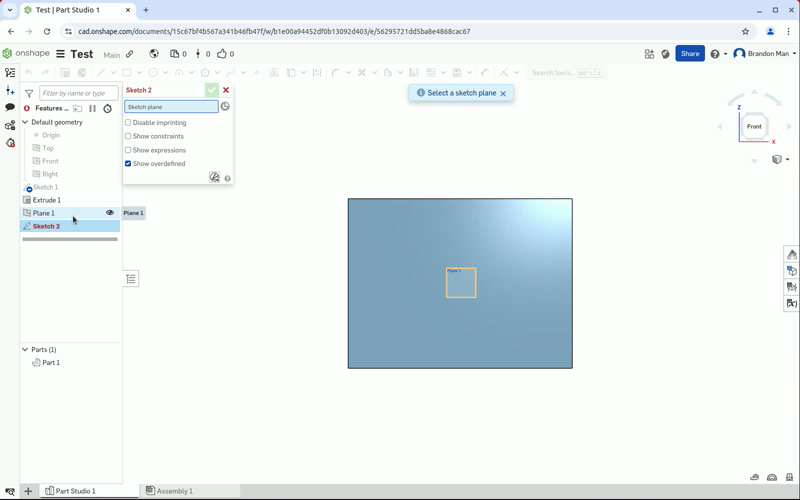
click(73, 215)
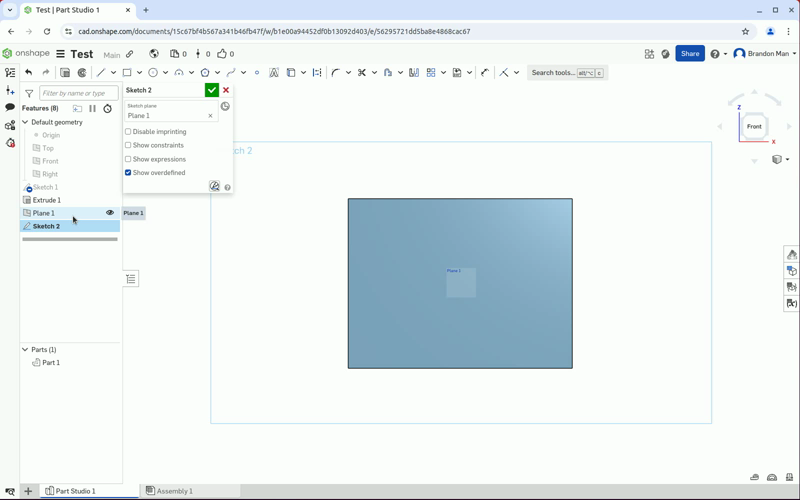
mouse_move(73, 352)
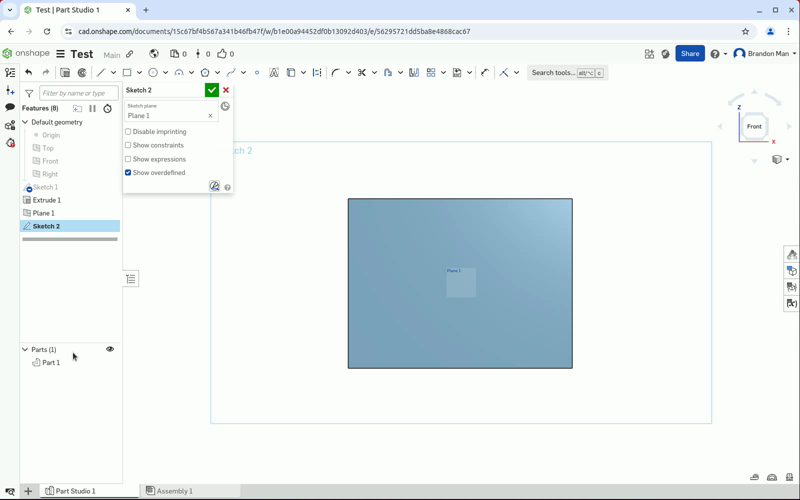
key(y)
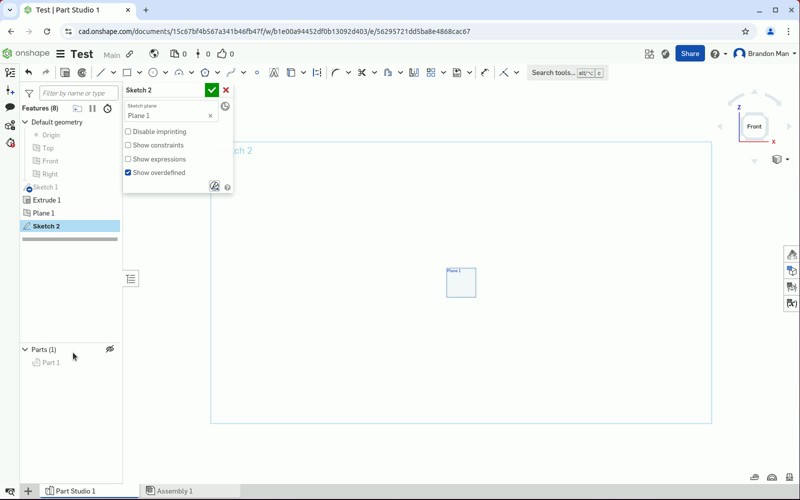
key(l)
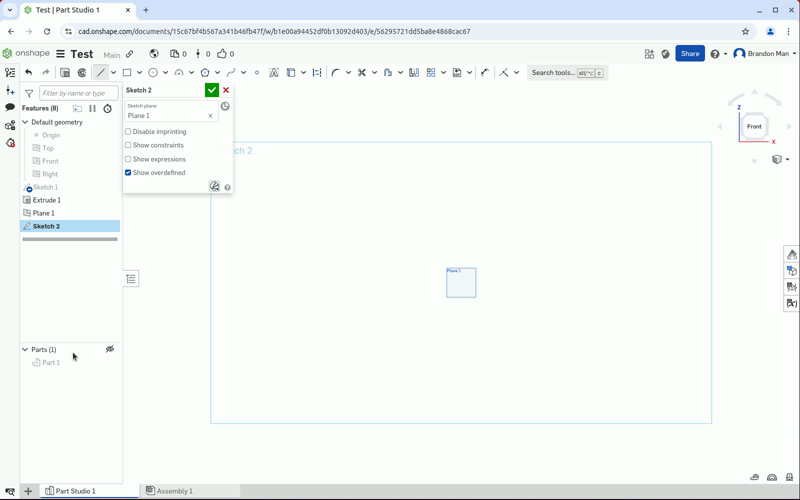
key_down(shift)
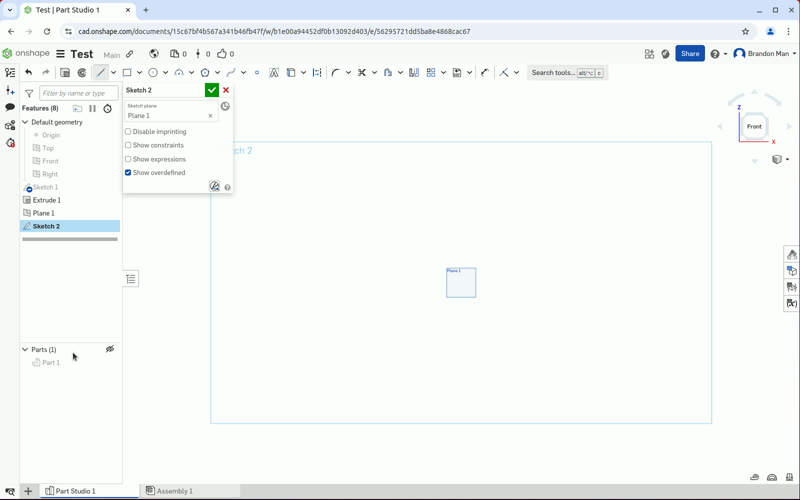
mouse_move(348, 368)
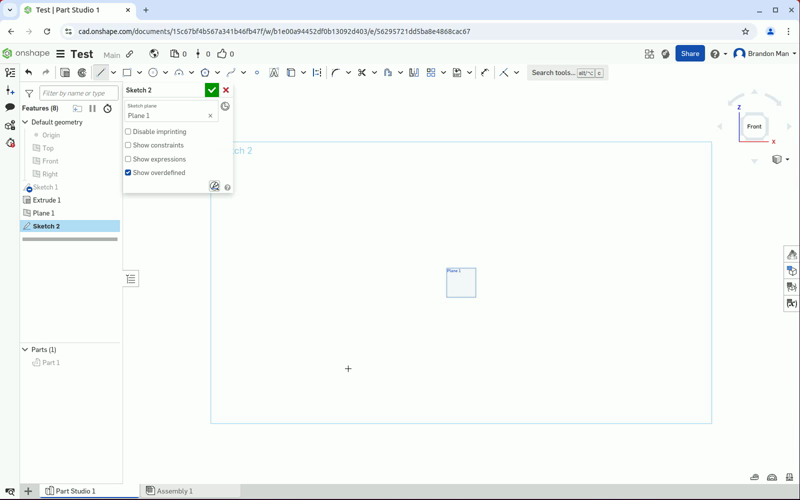
click(348, 368)
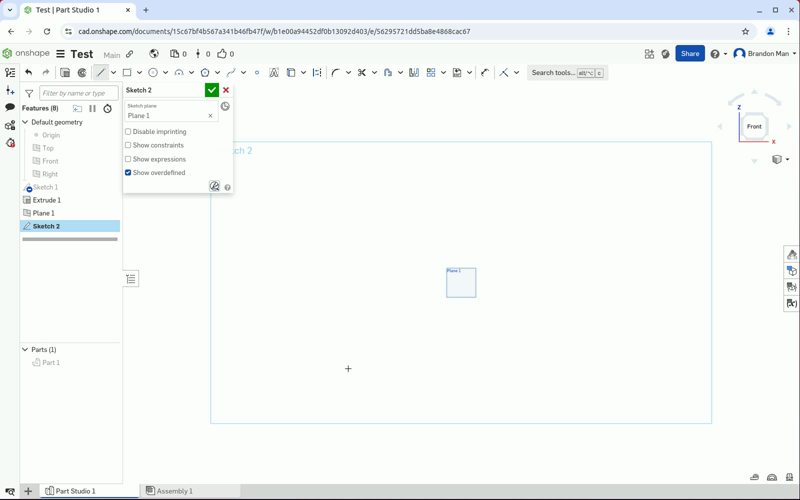
key_up(shift)
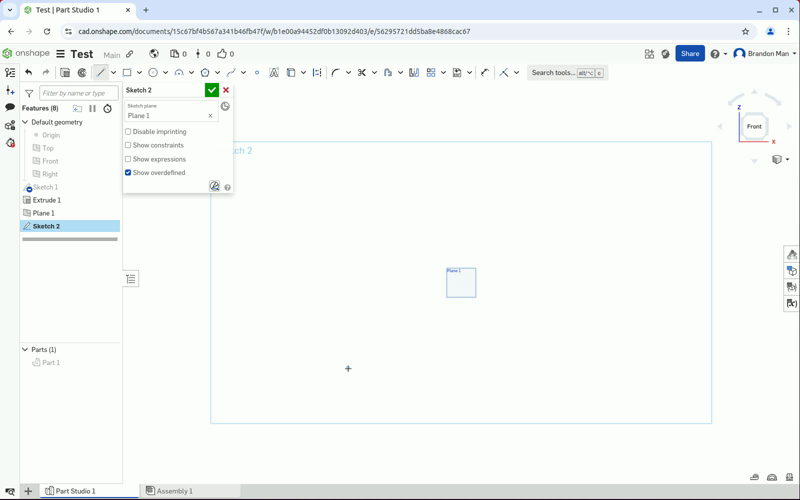
key_down(shift)
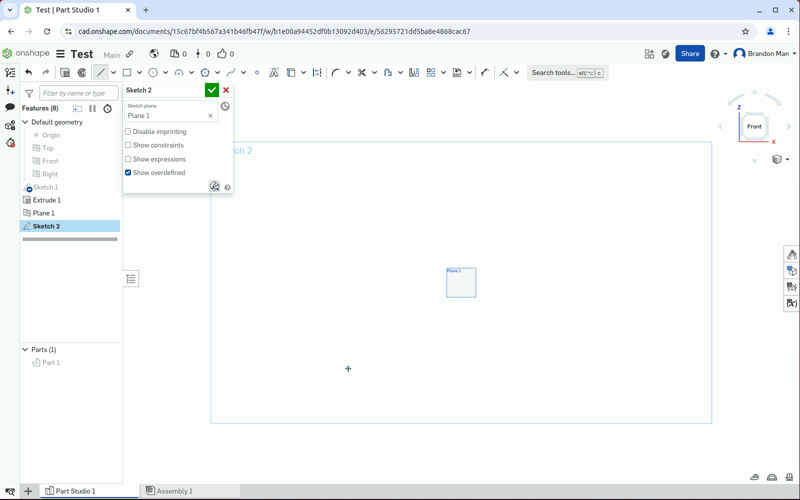
mouse_move(378, 368)
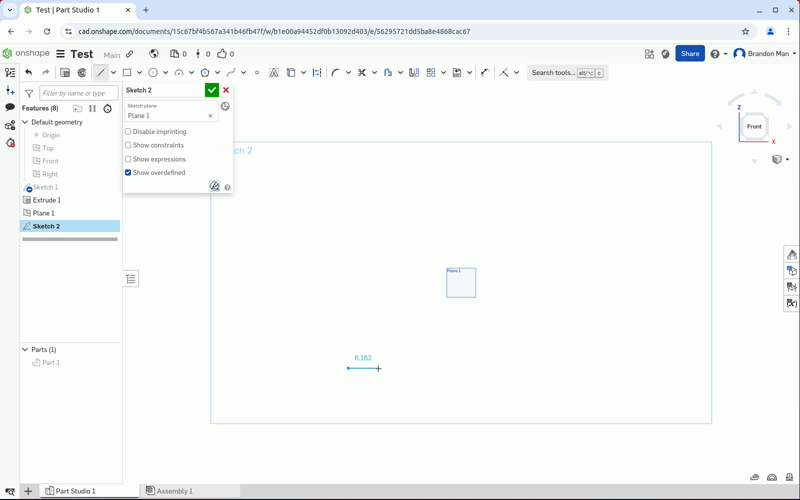
mouse_move(402, 368)
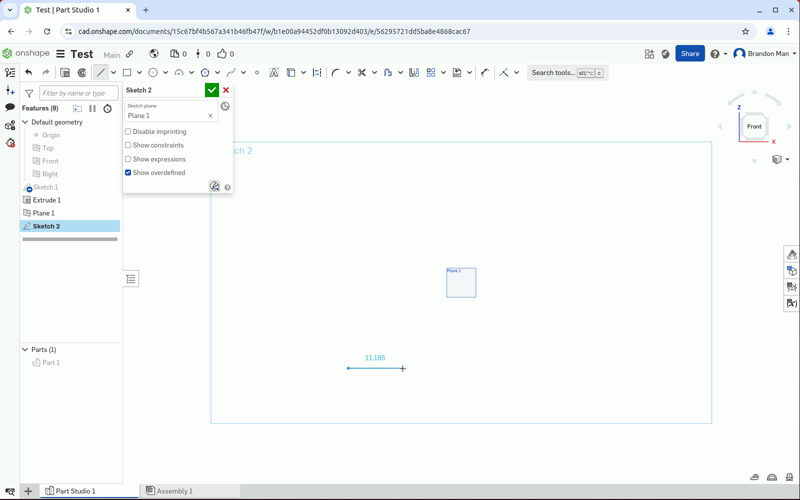
click(402, 368)
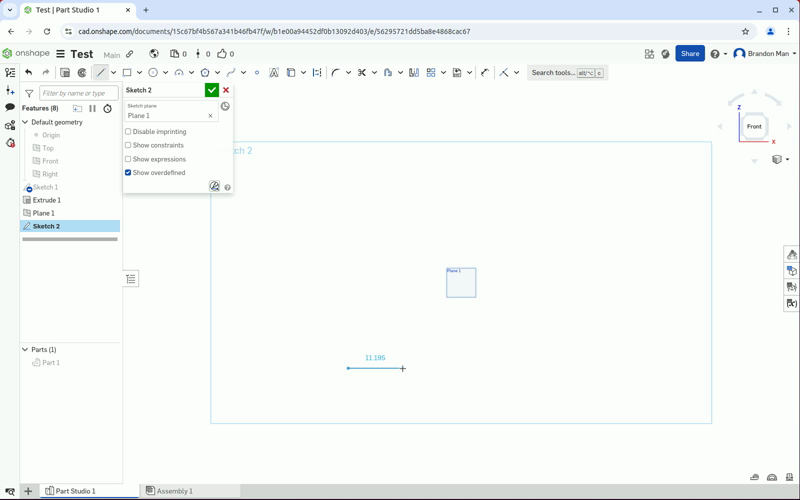
key_up(shift)
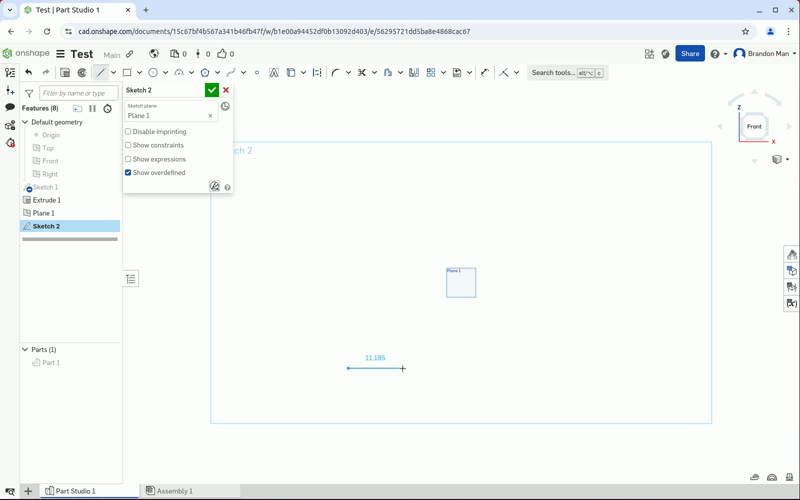
key_down(shift)
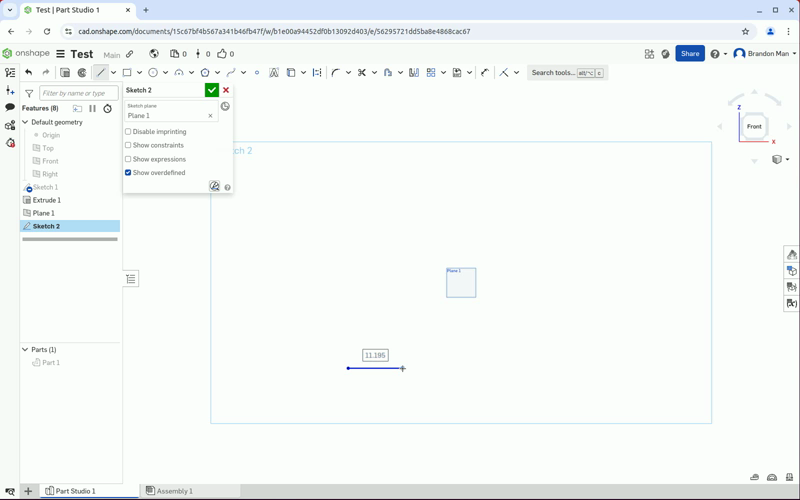
mouse_move(348, 320)
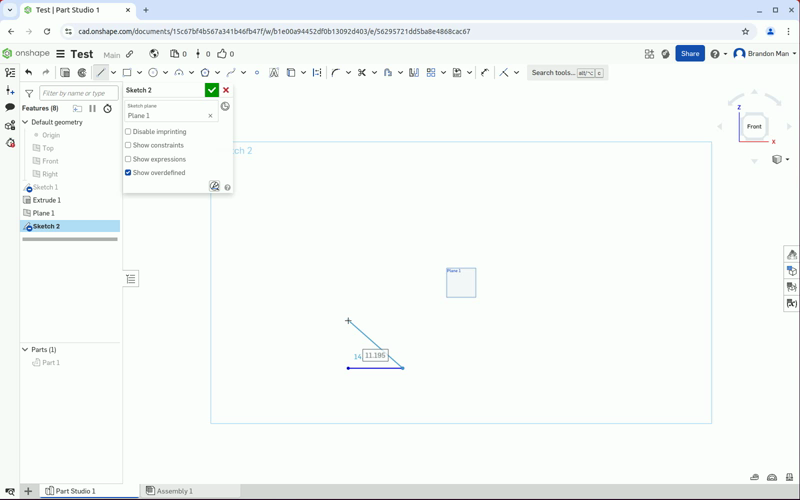
click(348, 320)
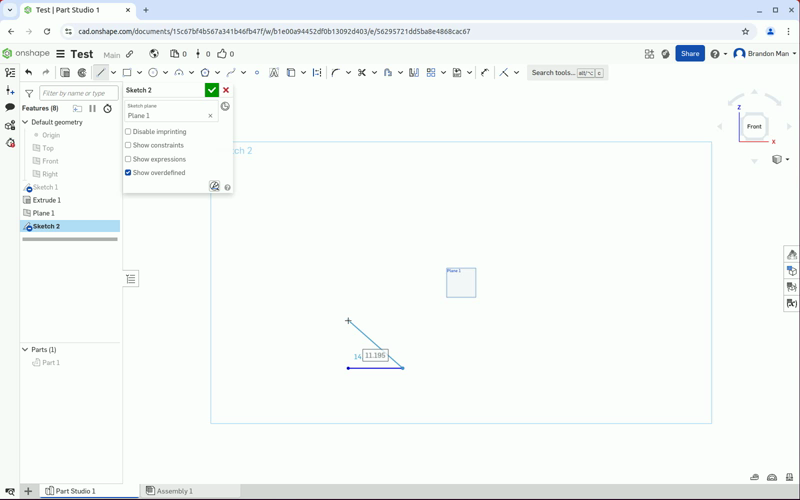
key_up(shift)
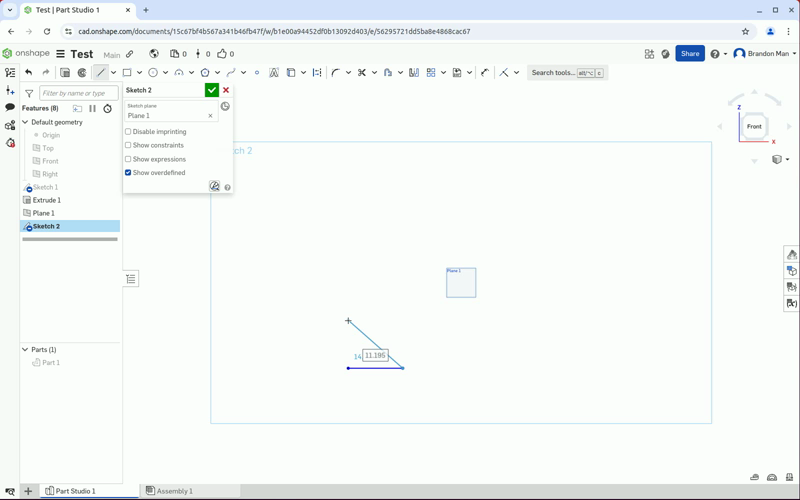
mouse_move(378, 320)
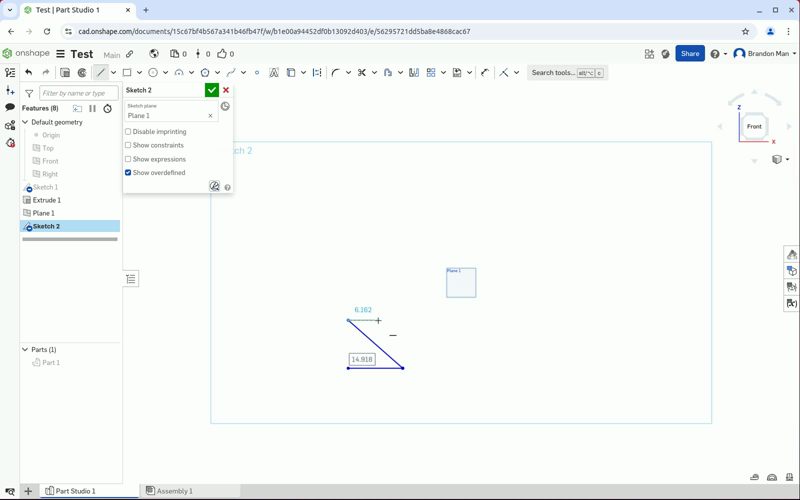
key_down(shift)
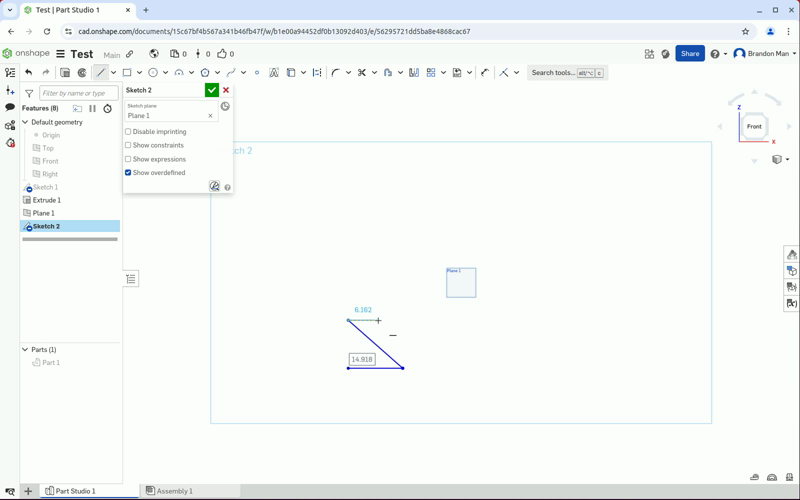
mouse_move(348, 368)
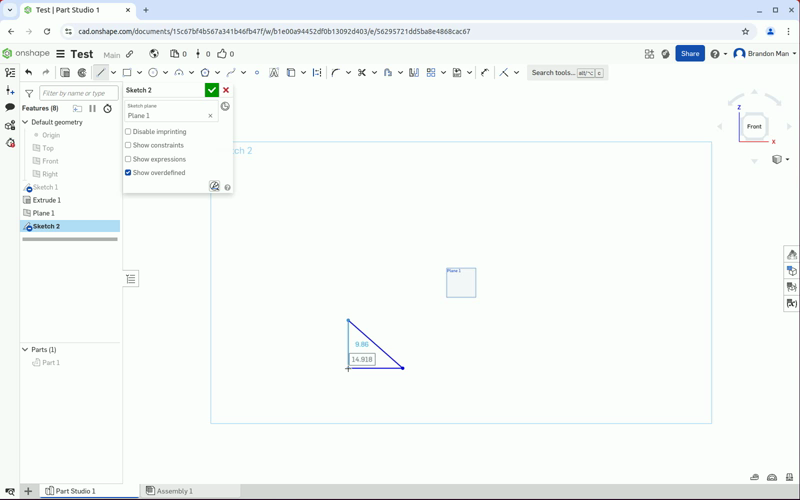
key_up(shift)
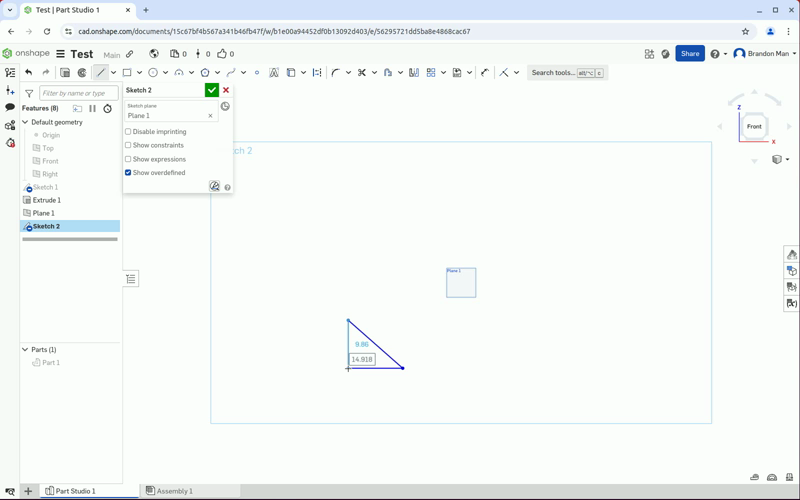
click(348, 368)
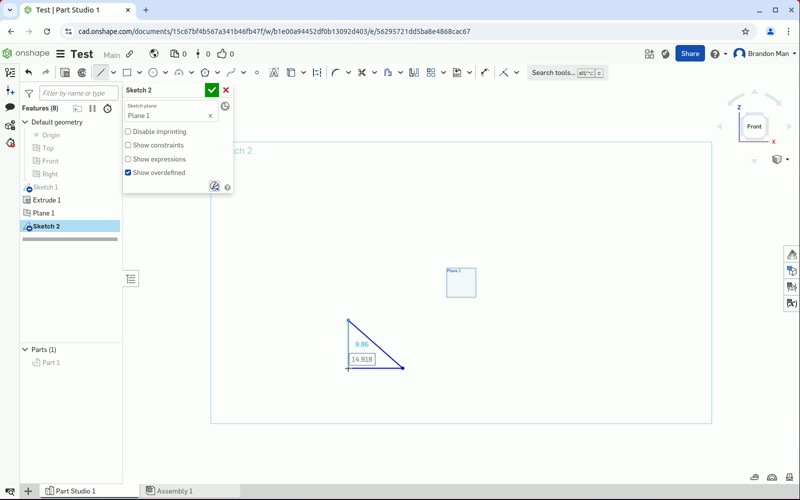
key(esc)
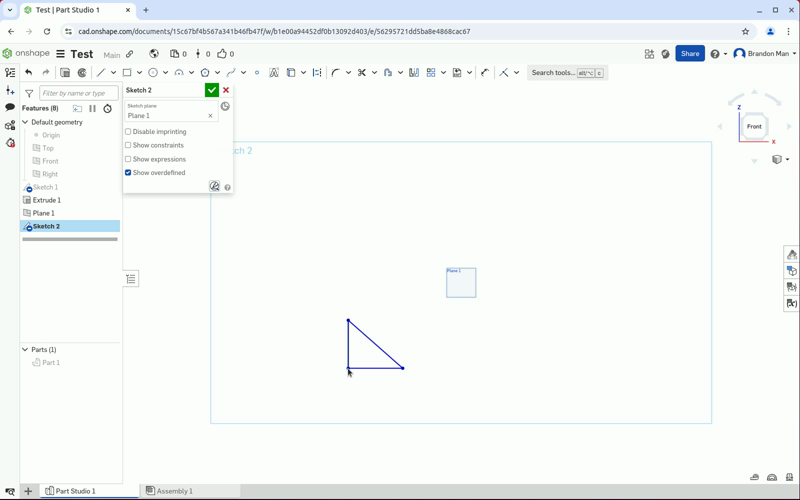
mouse_move(370, 363)
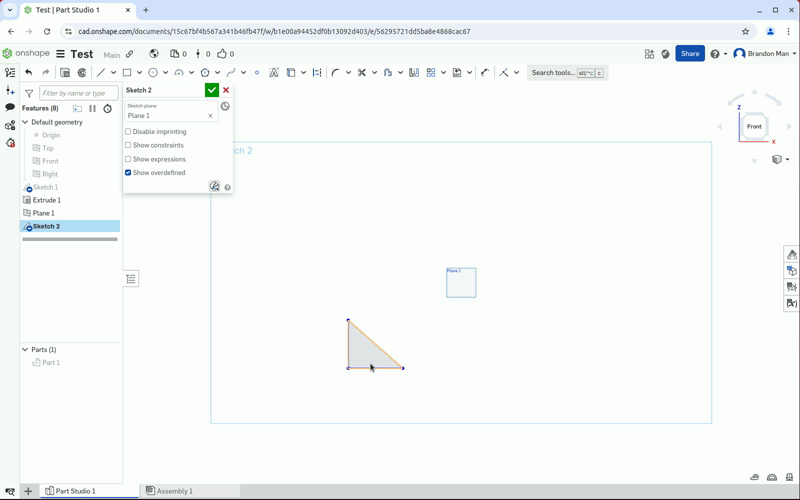
scroll(6)
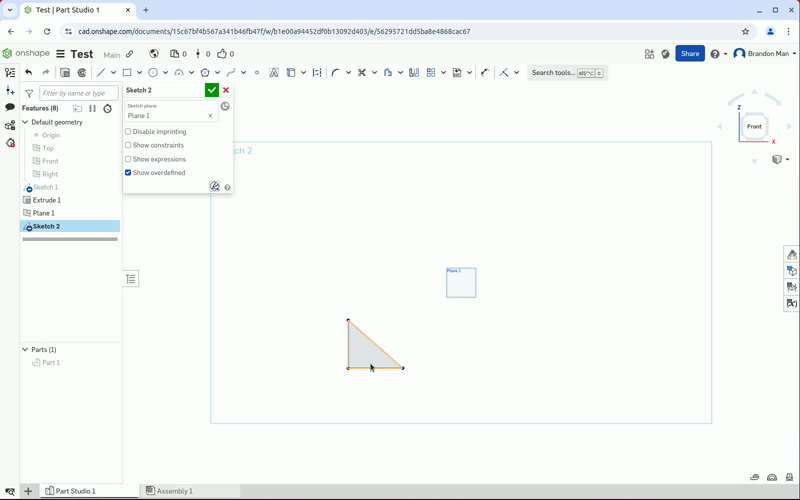
scroll(6)
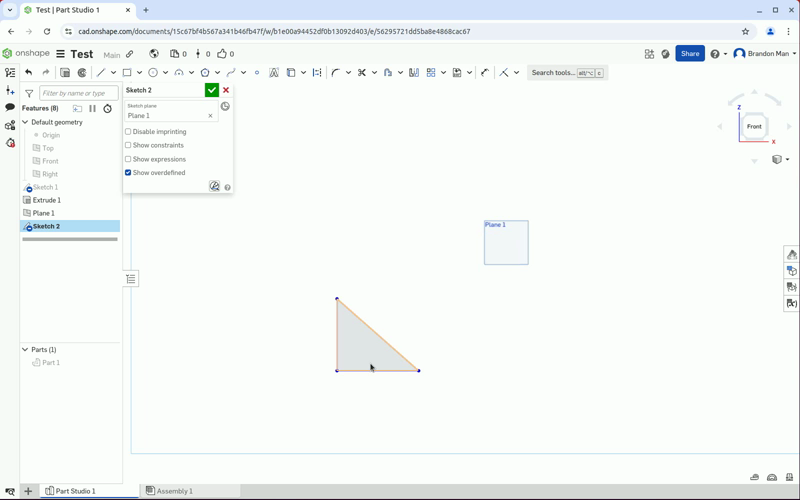
scroll(6)
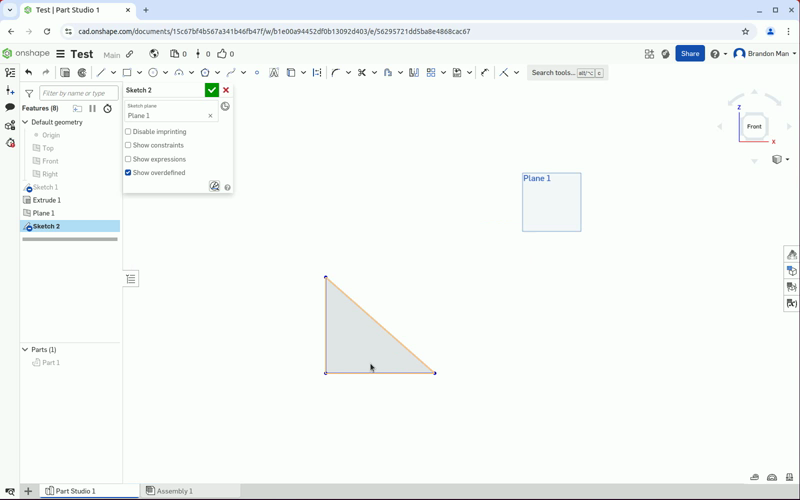
scroll(6)
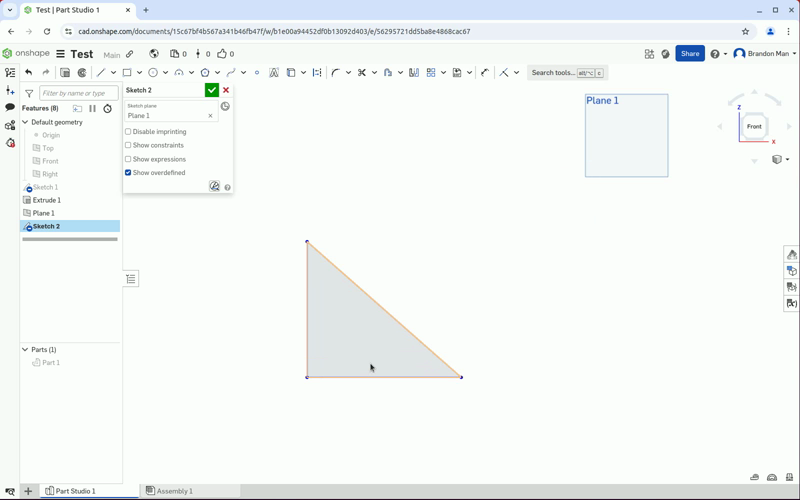
scroll(6)
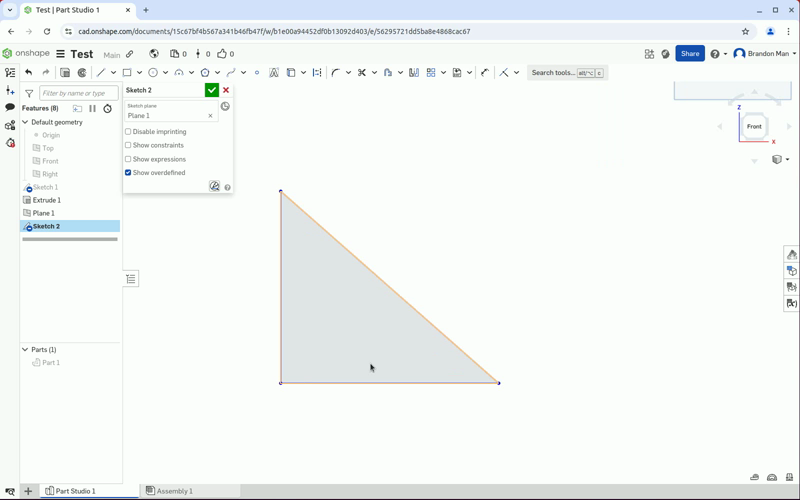
scroll(6)
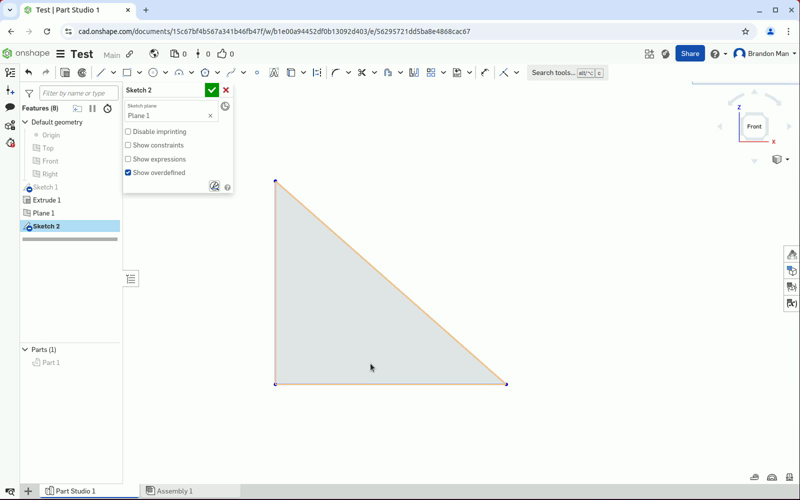
scroll(6)
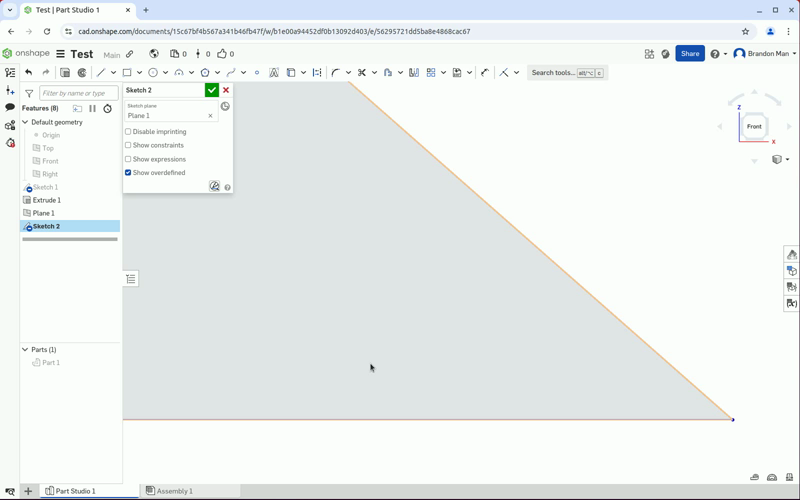
click(370, 363)
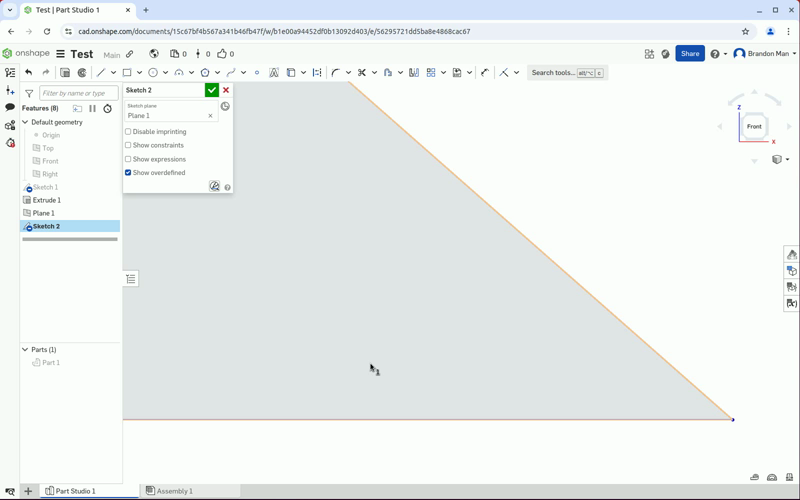
scroll(-6)
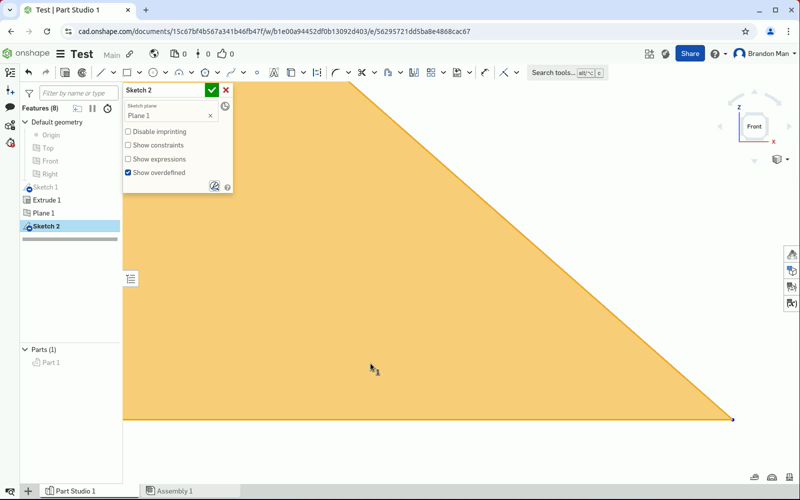
scroll(-6)
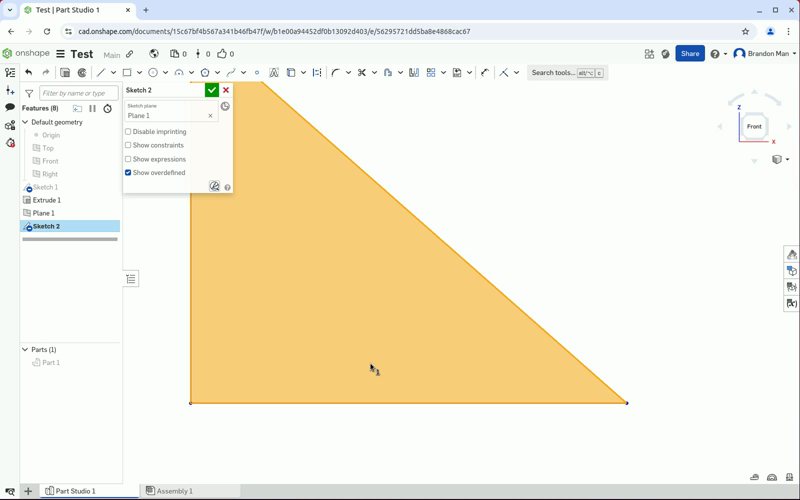
scroll(-6)
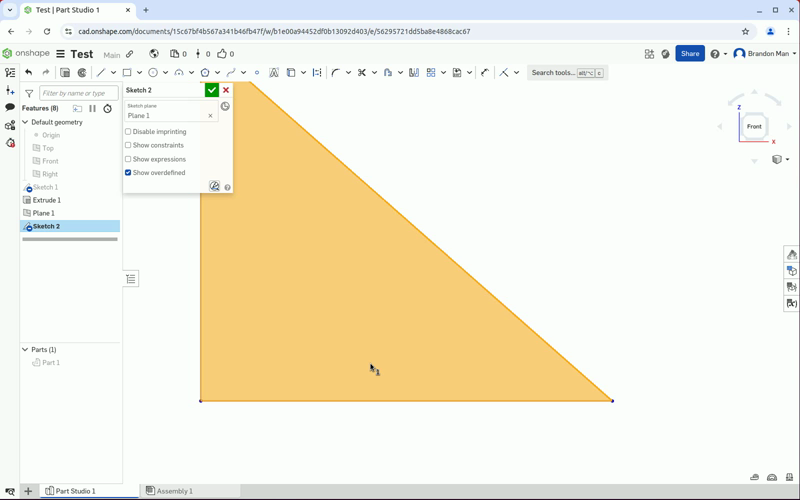
scroll(-6)
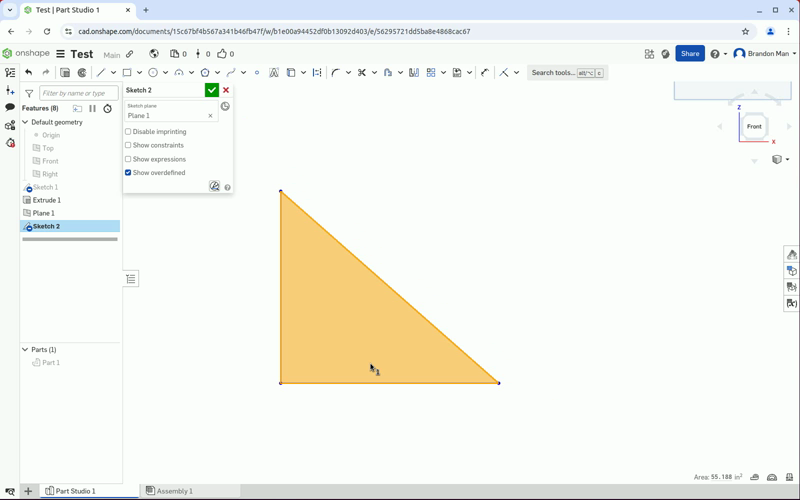
scroll(-6)
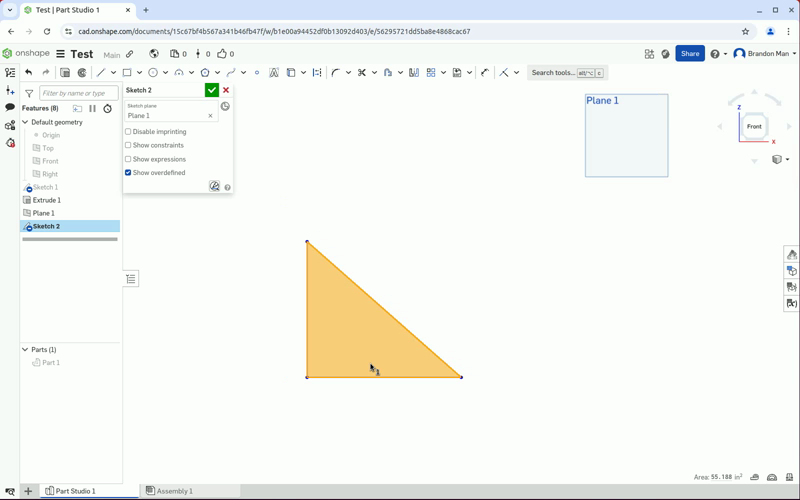
scroll(-6)
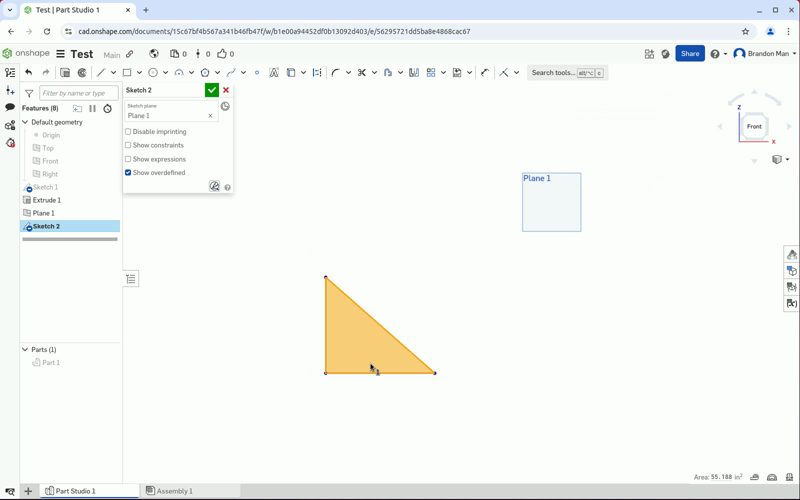
scroll(-6)
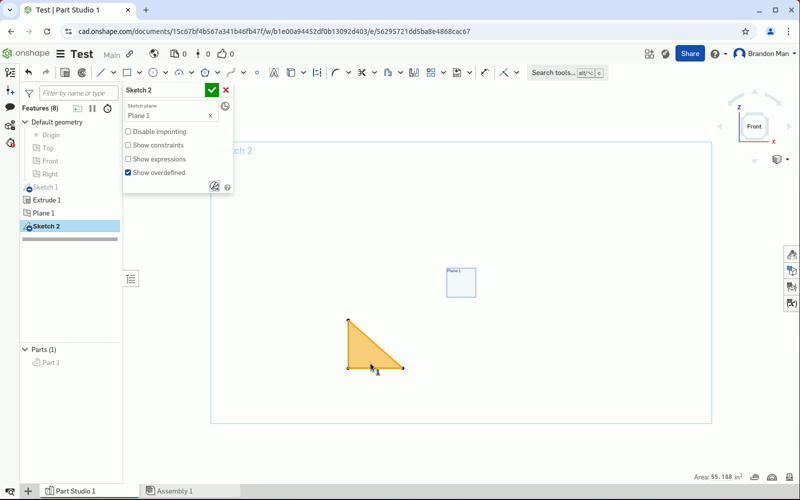
mouse_move(73, 352)
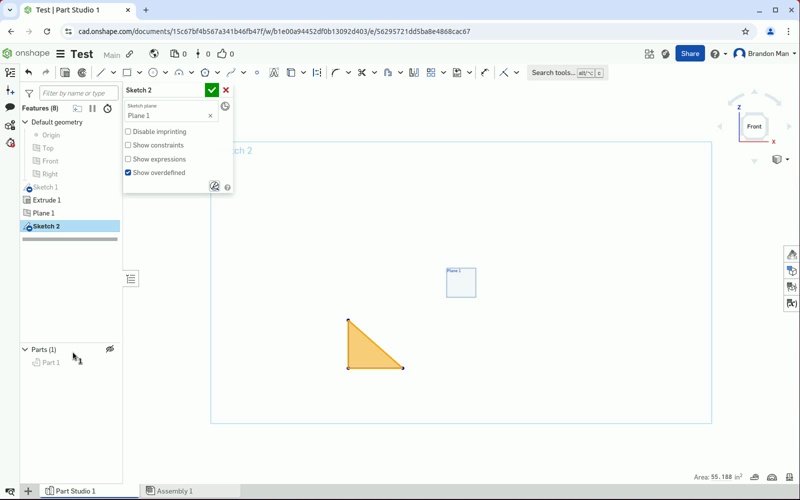
key(shift+y)
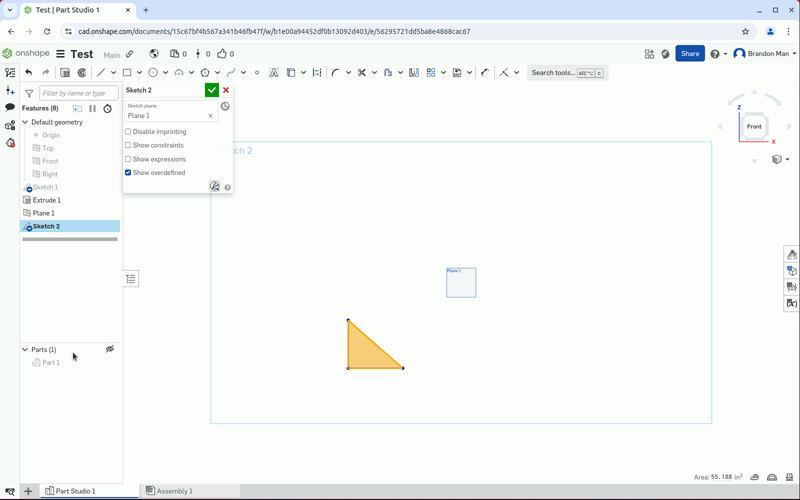
key(shift+e)
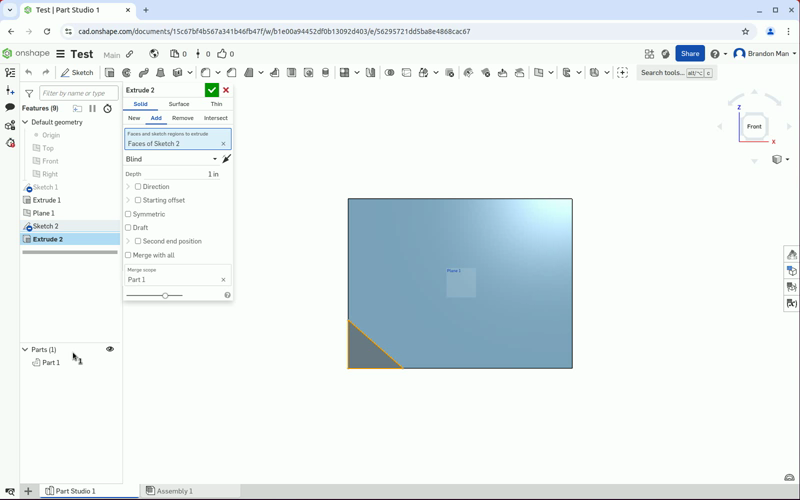
mouse_move(143, 106)
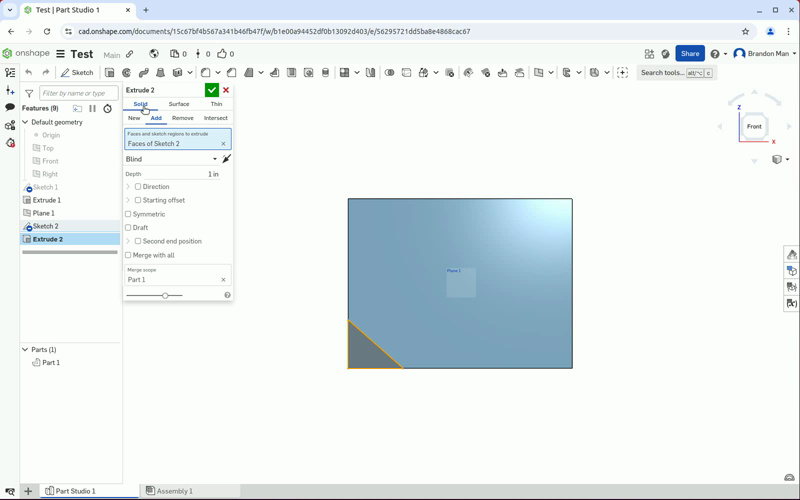
click(143, 106)
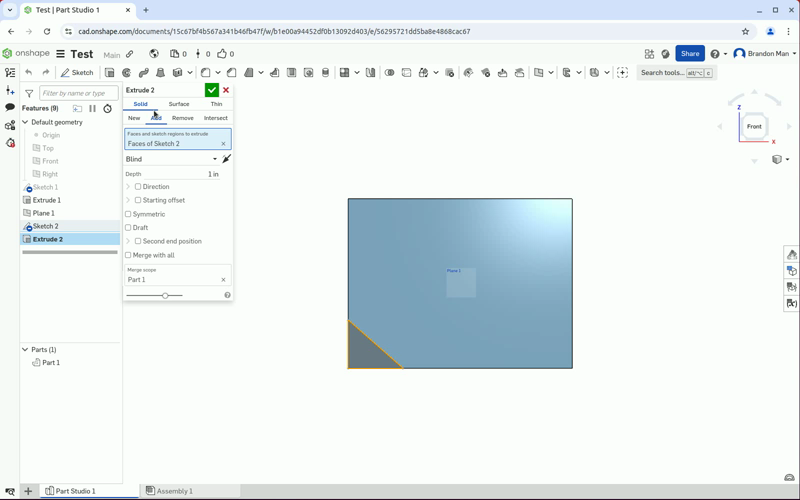
mouse_move(186, 120)
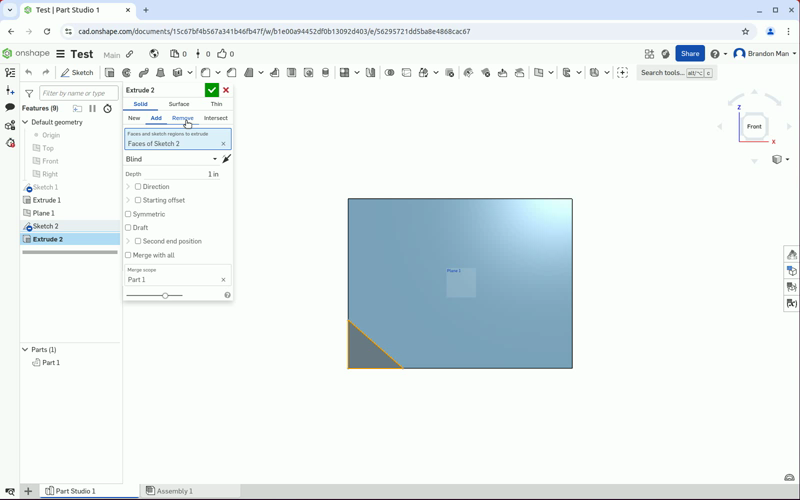
click(186, 120)
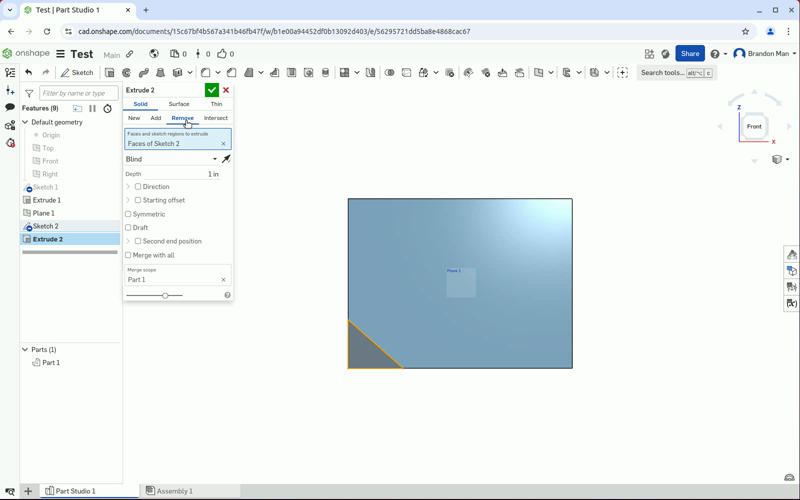
key(tab, 4)
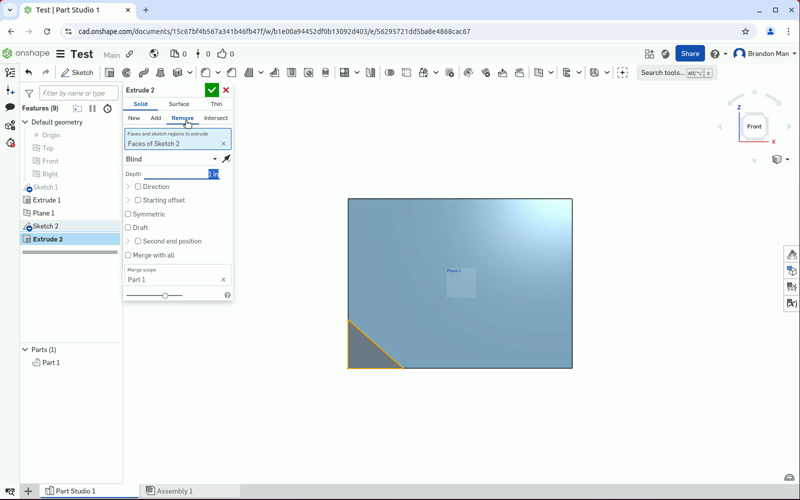
text(4.814)
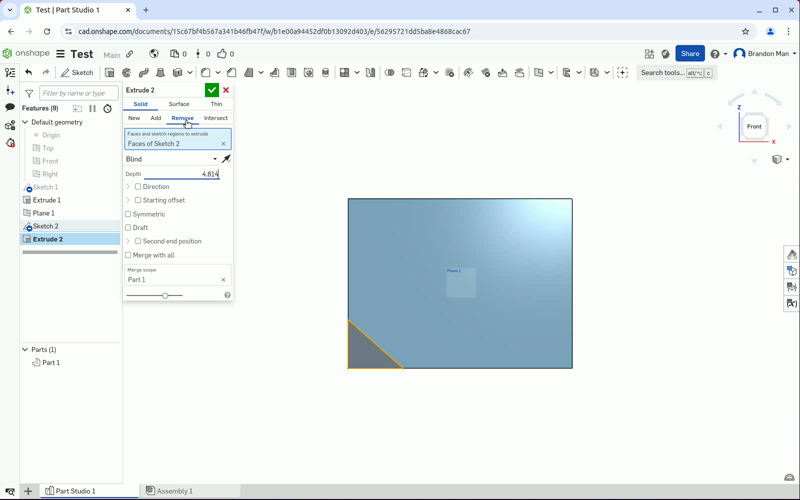
key(tab, 6)
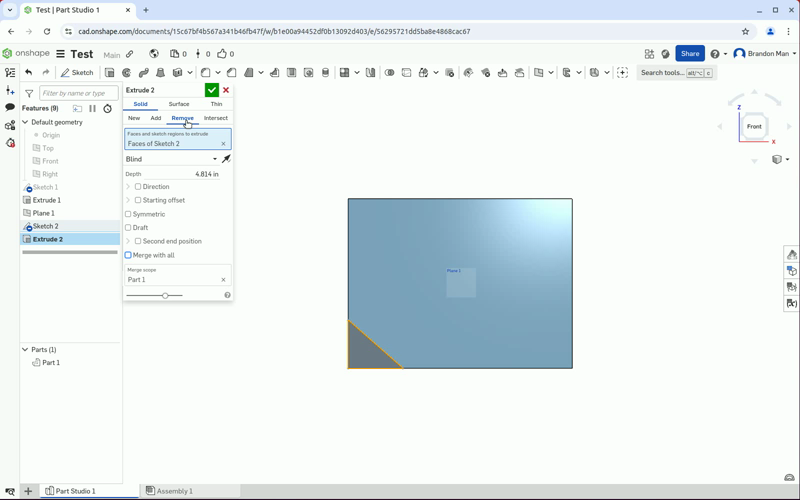
key(space)
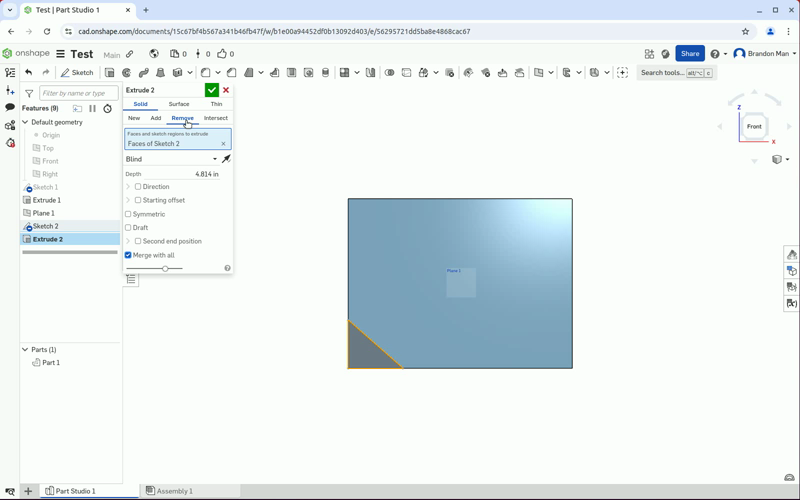
key(enter)
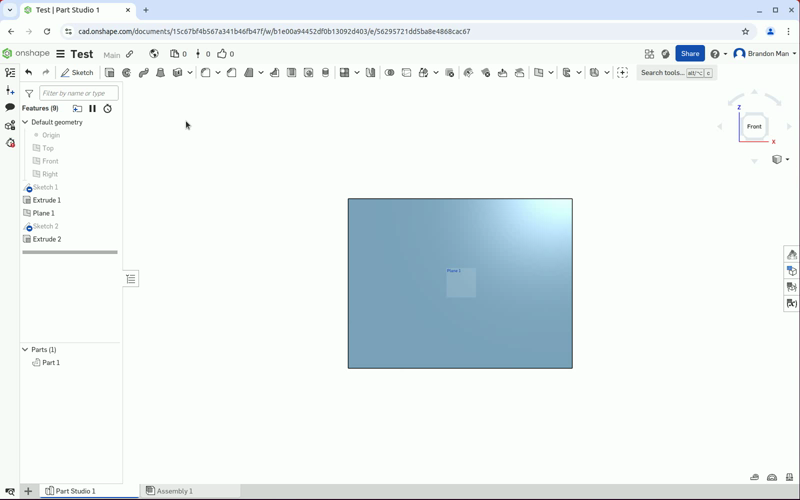
key(shift+h)
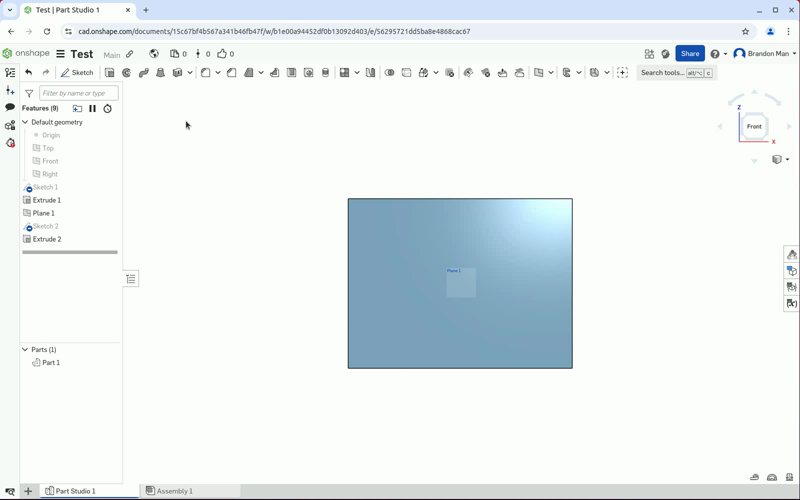
key(shift+h)
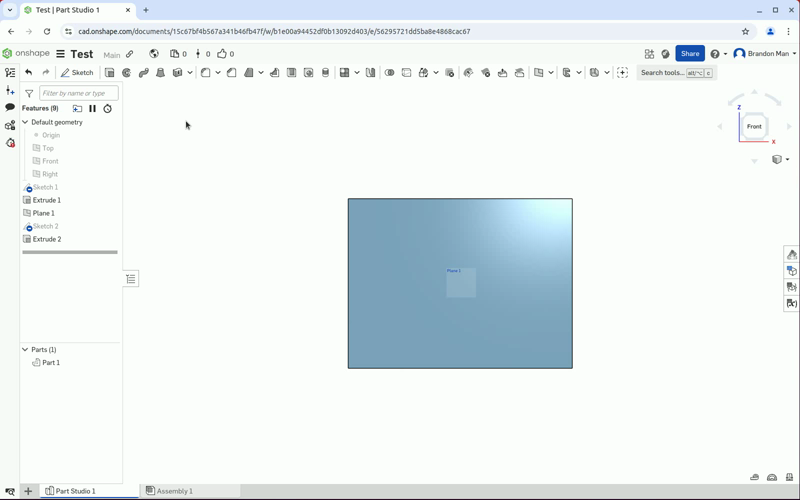
mouse_move(73, 189)
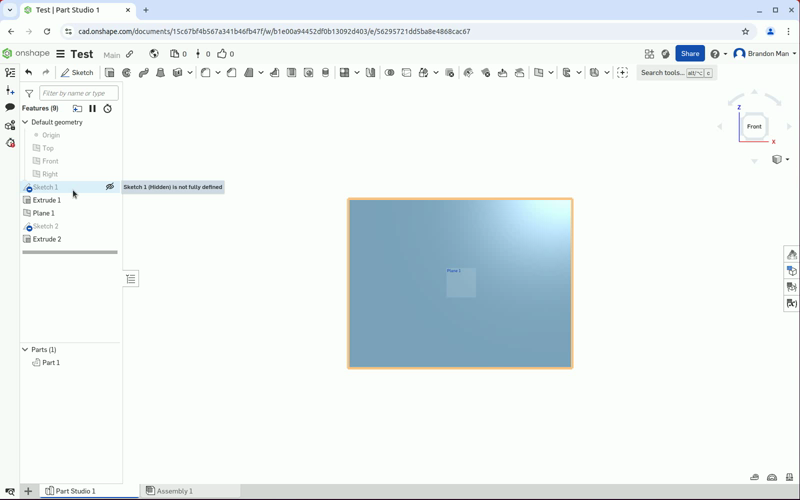
click(73, 189)
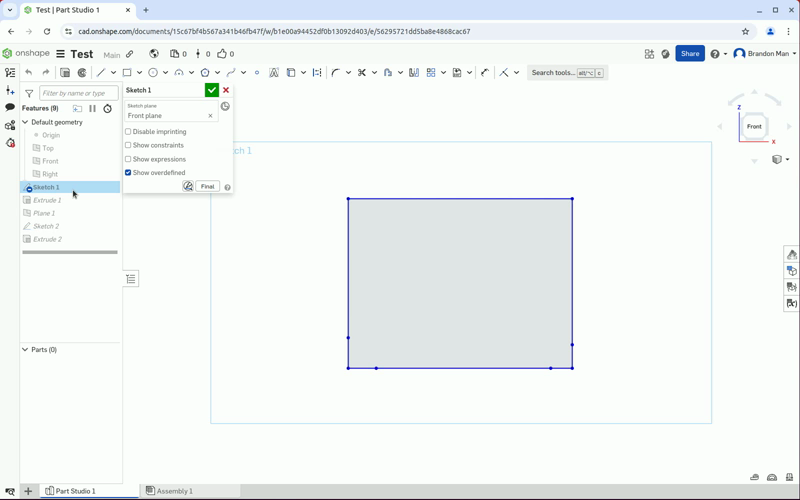
mouse_move(229, 92)
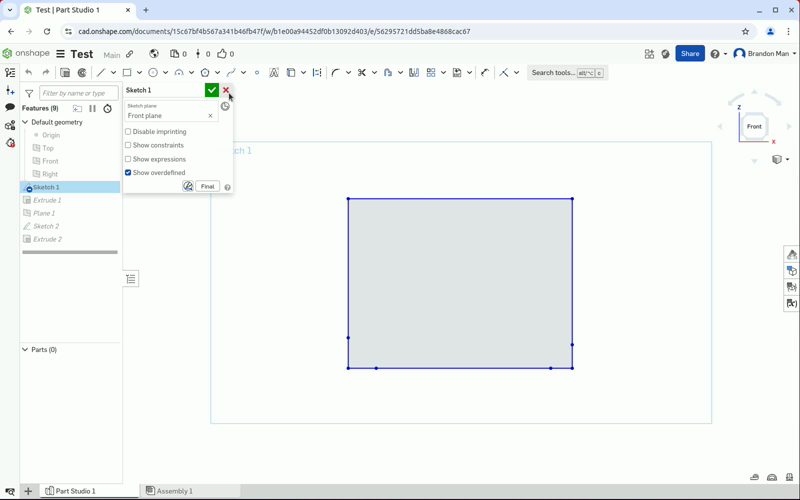
click(229, 92)
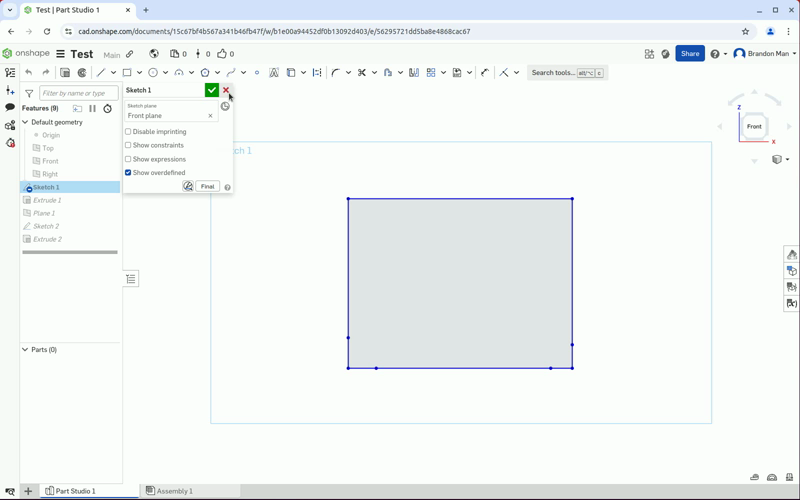
key(shift+s)
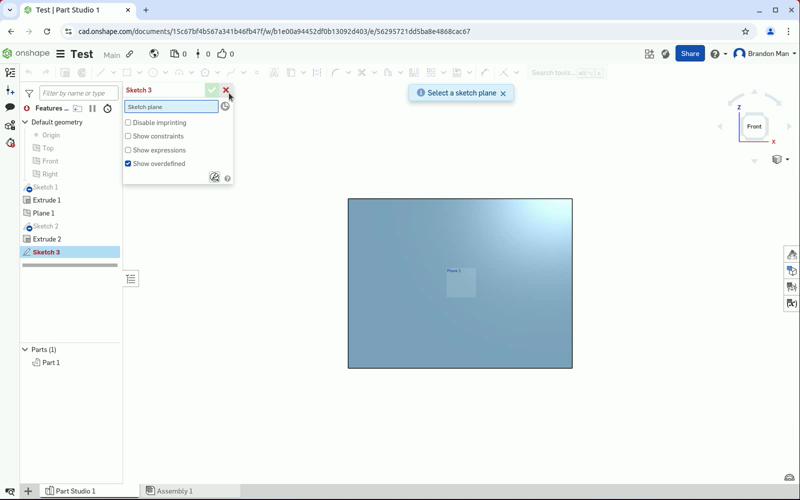
mouse_move(73, 215)
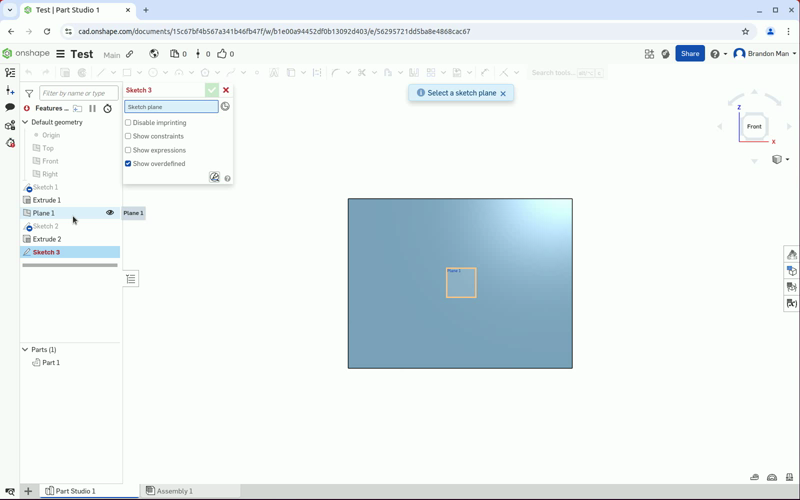
click(73, 215)
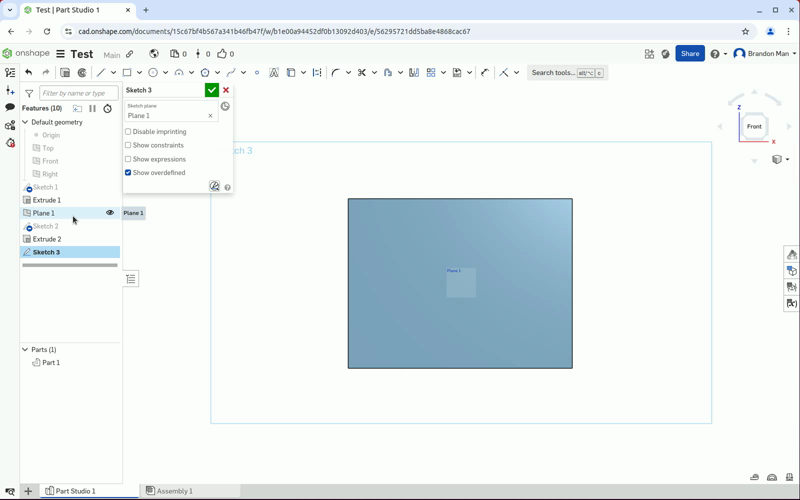
mouse_move(73, 352)
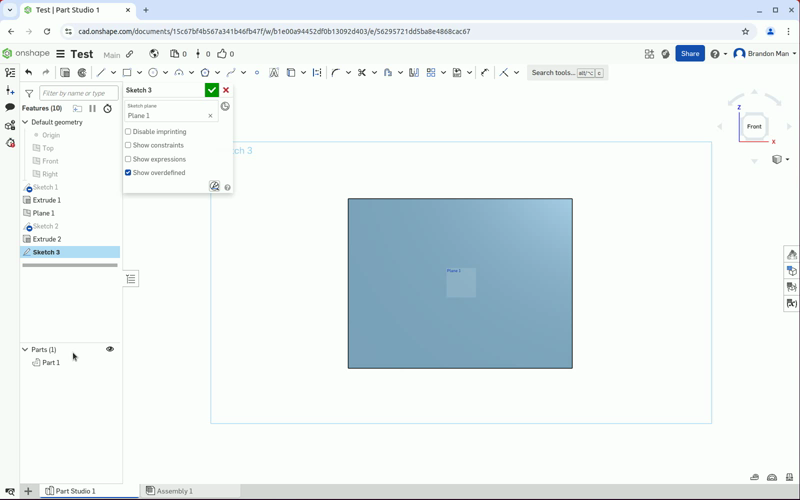
key(y)
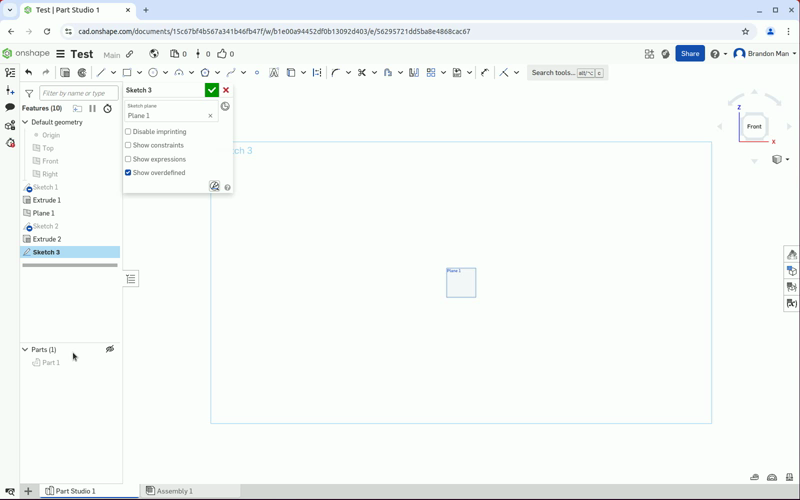
key(l)
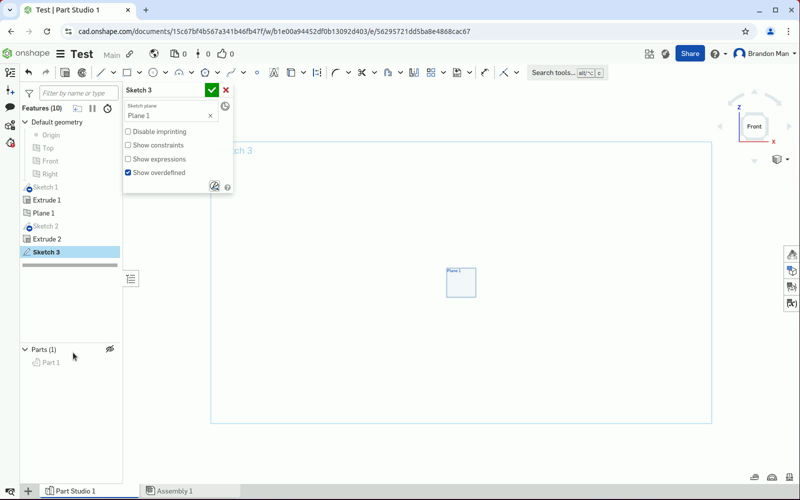
key_down(shift)
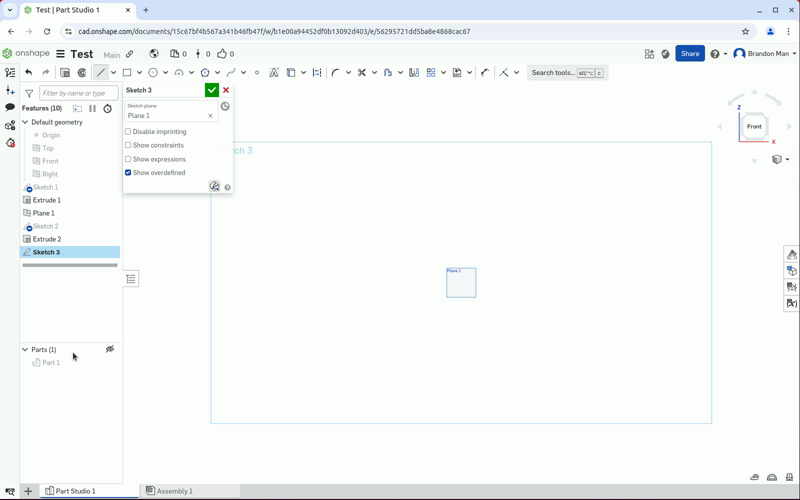
mouse_move(519, 368)
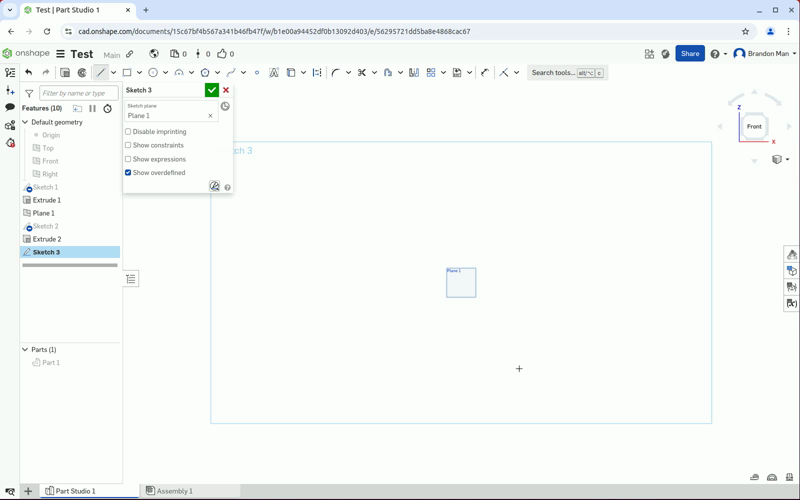
click(519, 368)
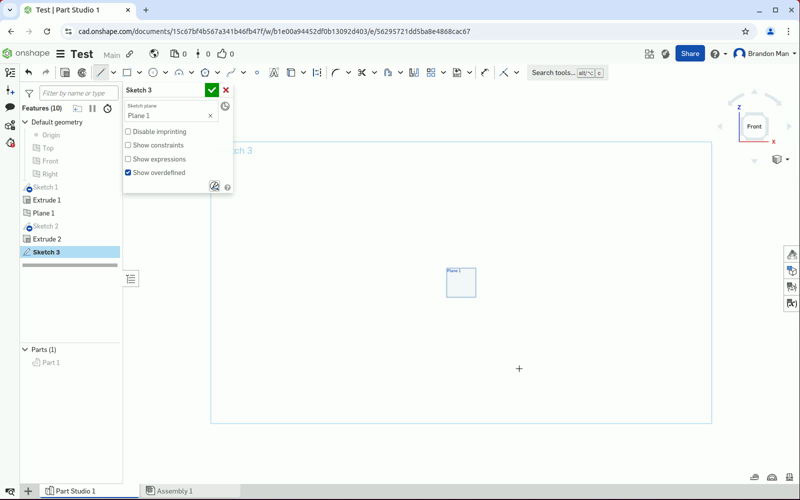
key_up(shift)
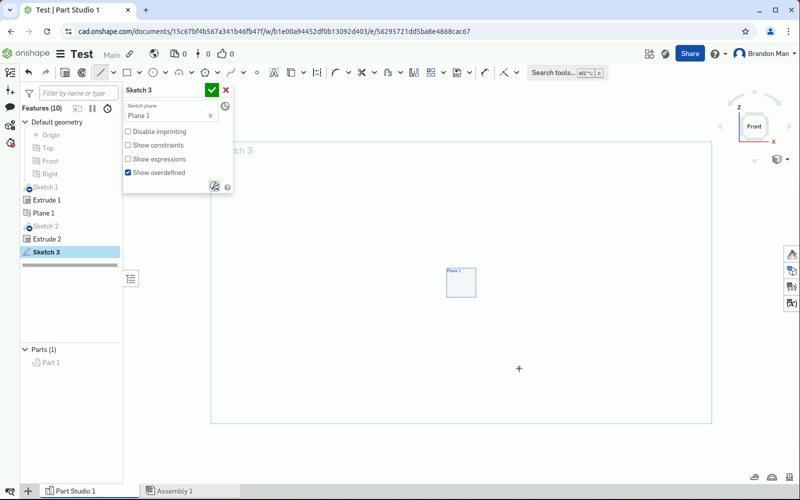
key_down(shift)
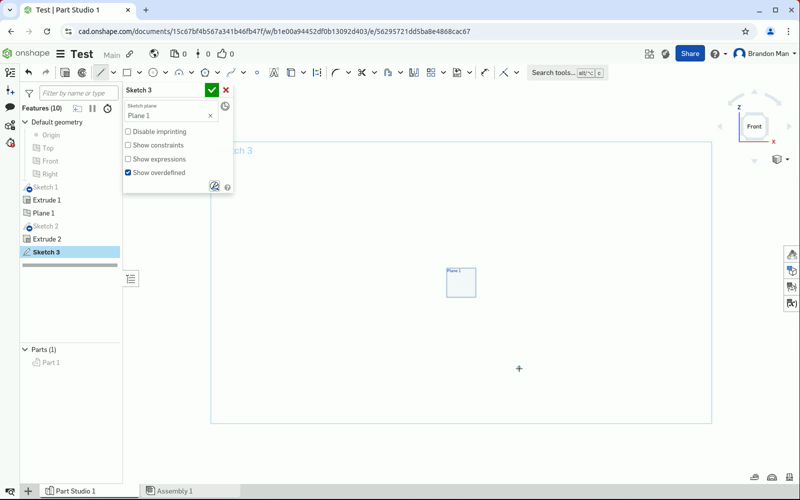
mouse_move(549, 368)
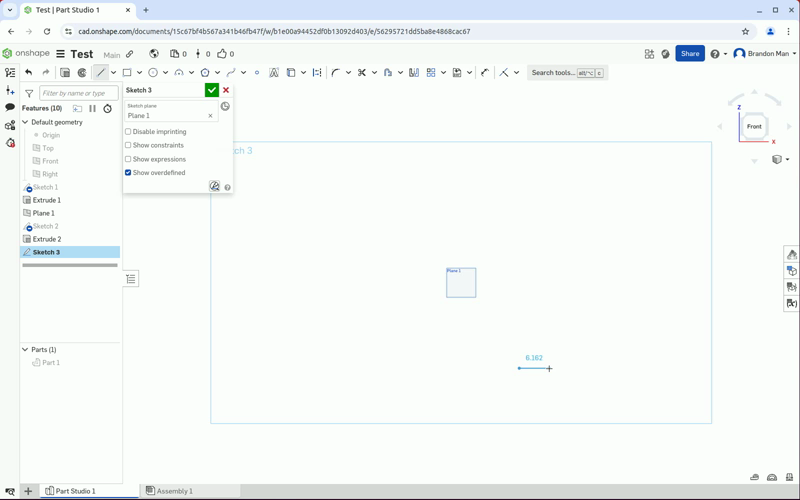
mouse_move(573, 368)
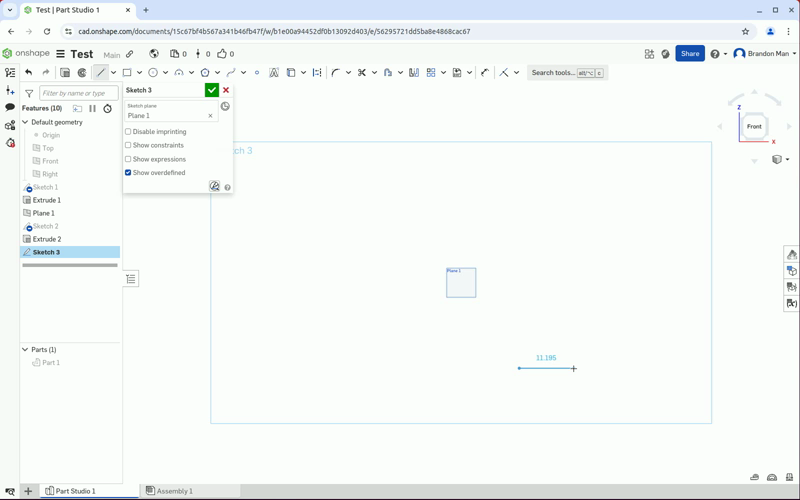
click(573, 368)
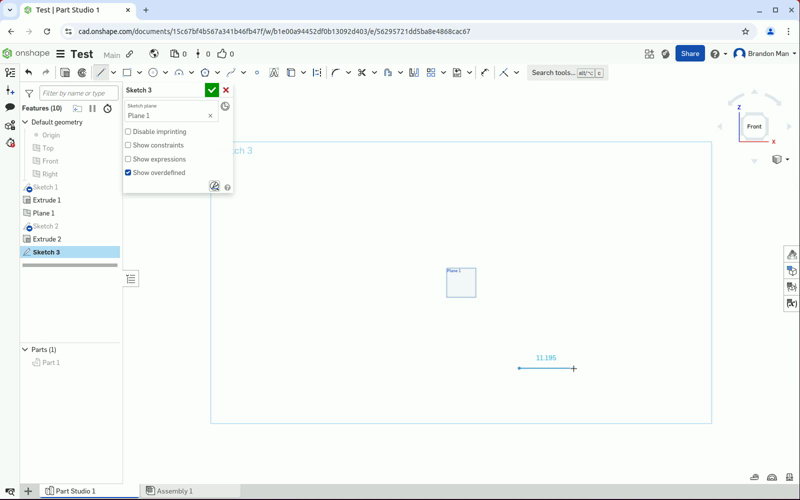
key_up(shift)
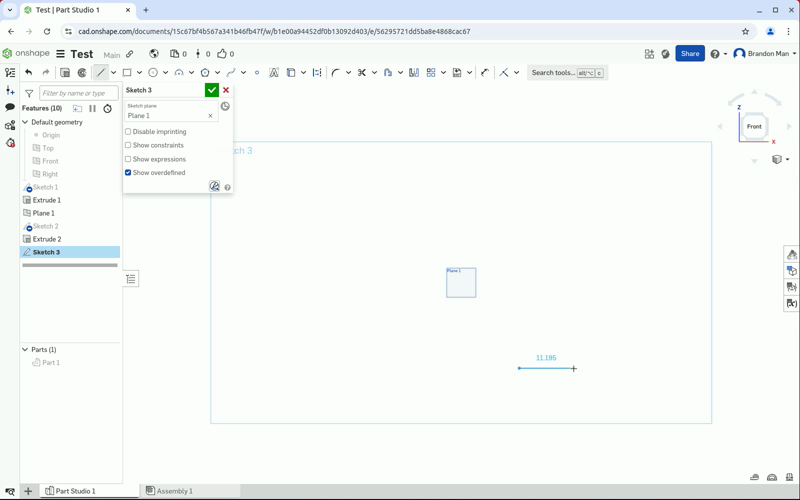
key_down(shift)
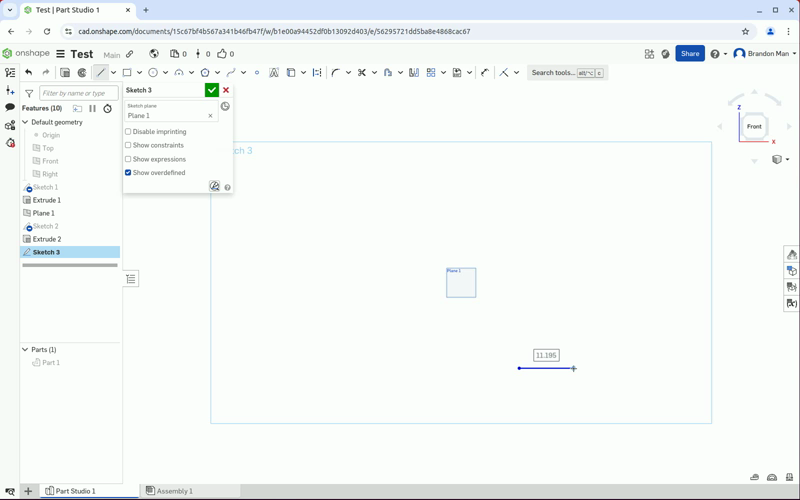
mouse_move(589, 368)
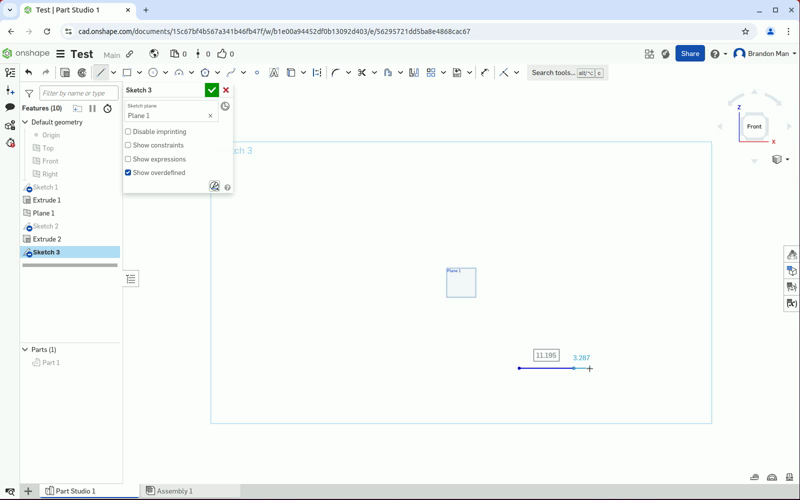
mouse_move(573, 320)
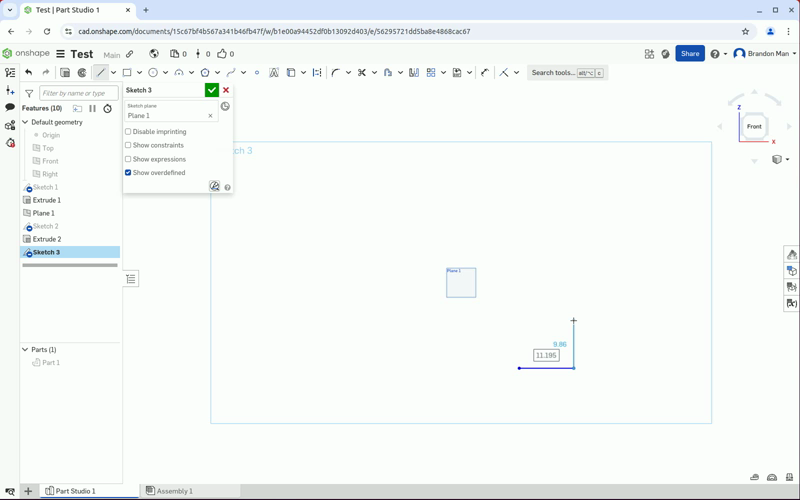
click(573, 320)
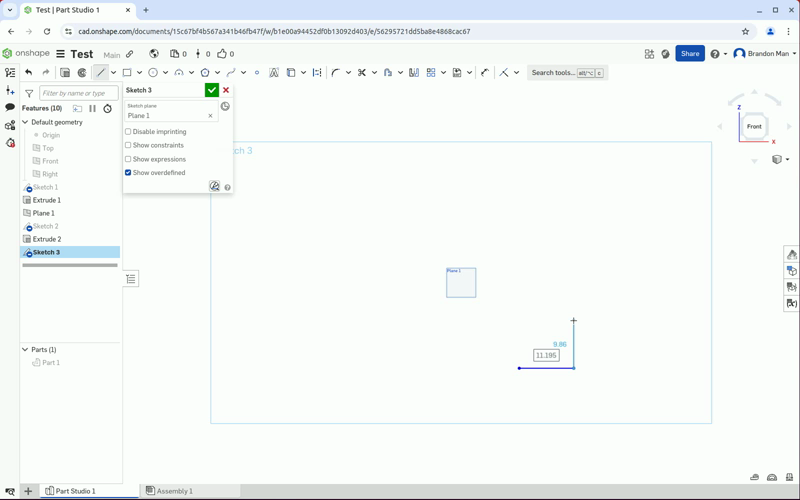
key_up(shift)
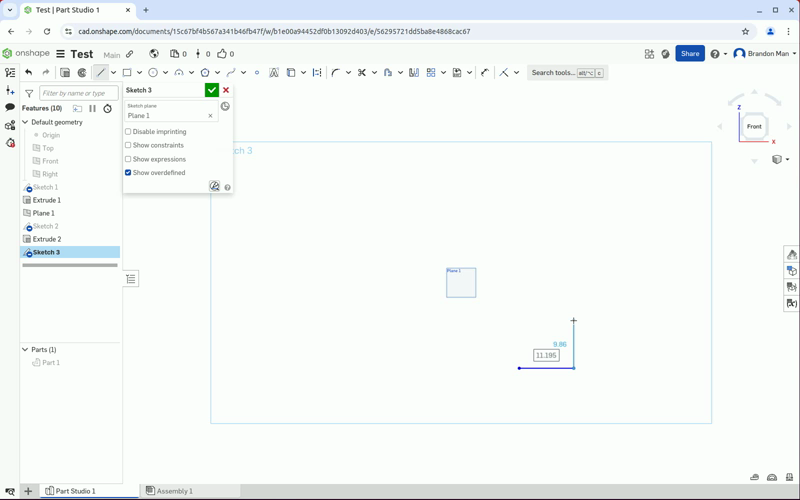
key_down(shift)
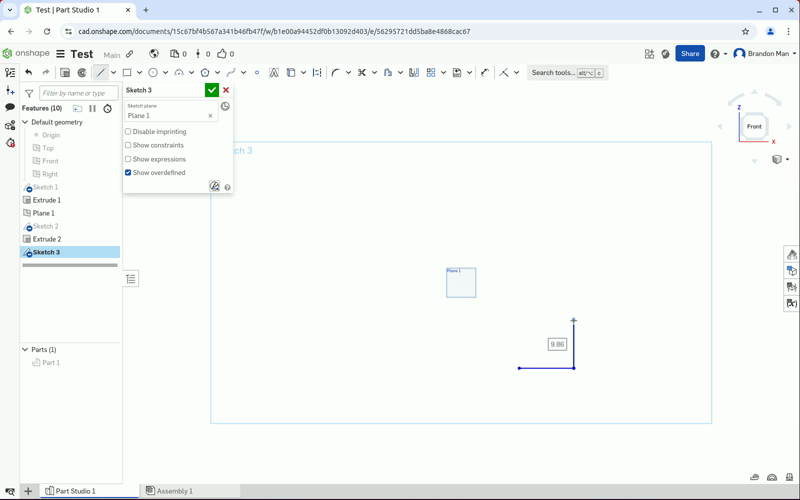
mouse_move(519, 368)
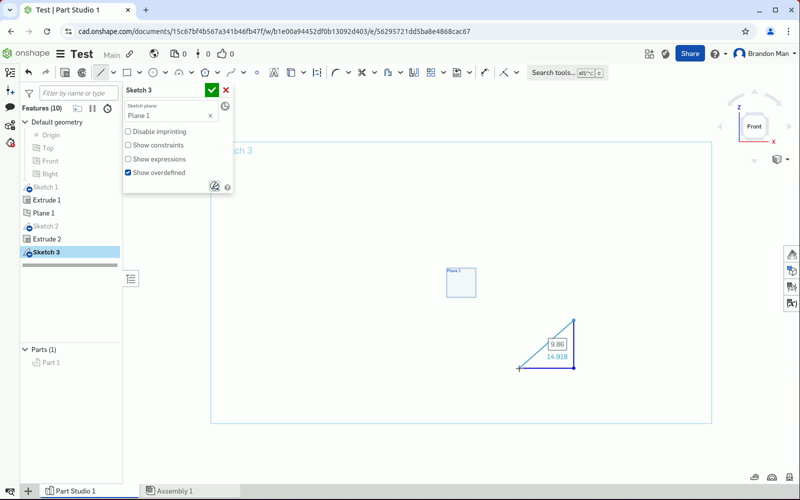
key_up(shift)
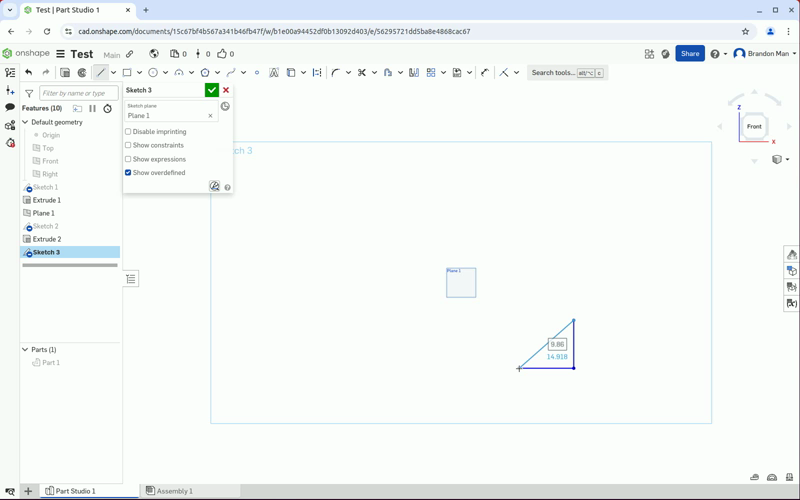
click(519, 368)
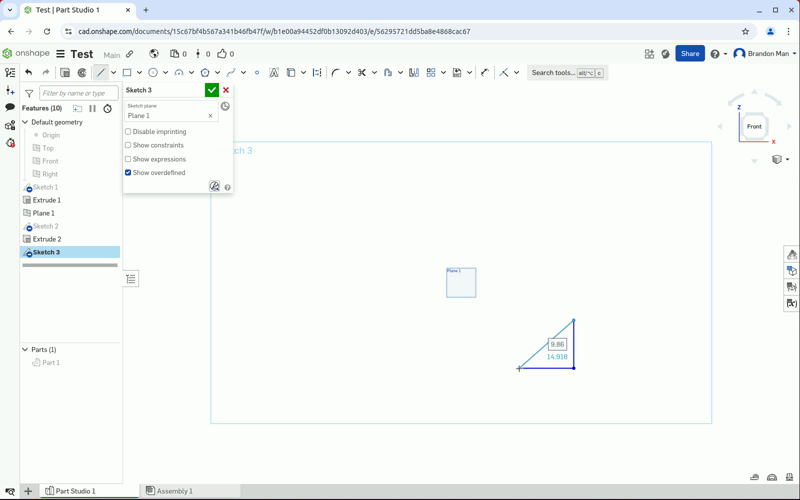
key(esc)
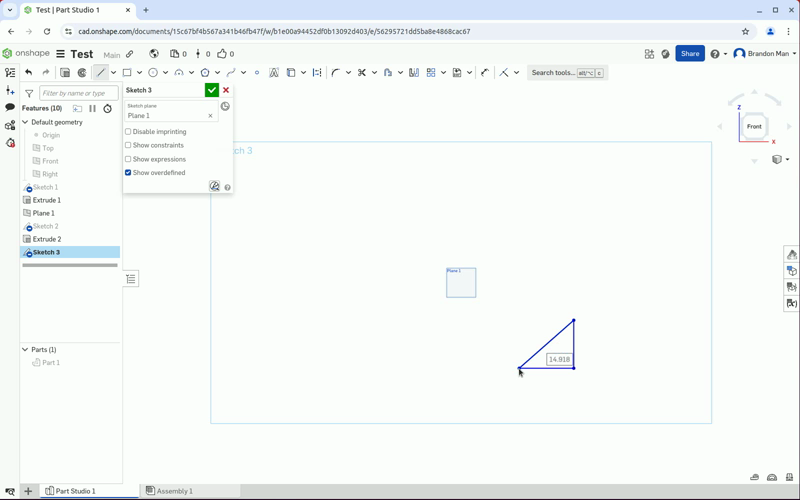
mouse_move(549, 344)
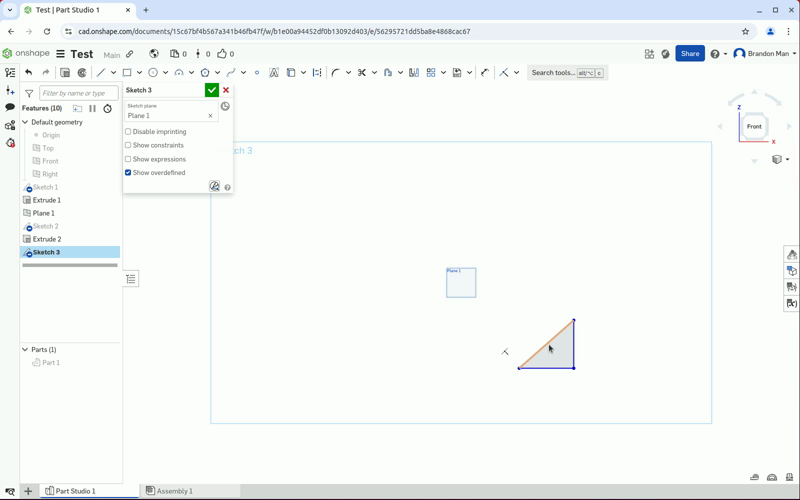
scroll(6)
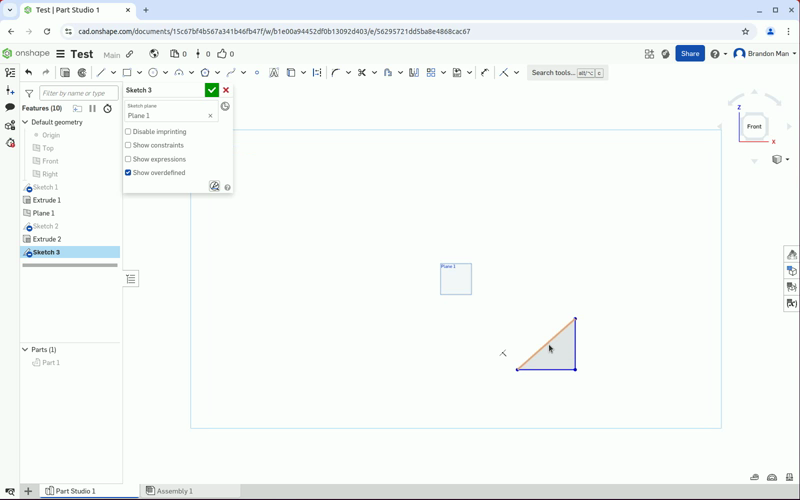
scroll(6)
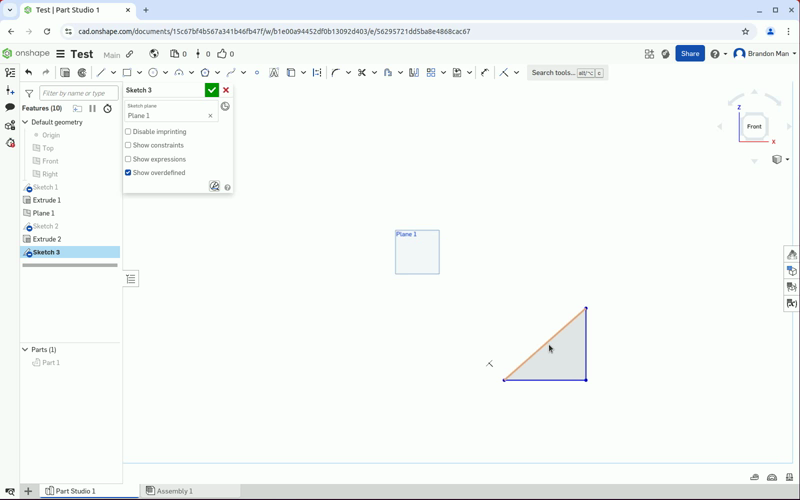
scroll(6)
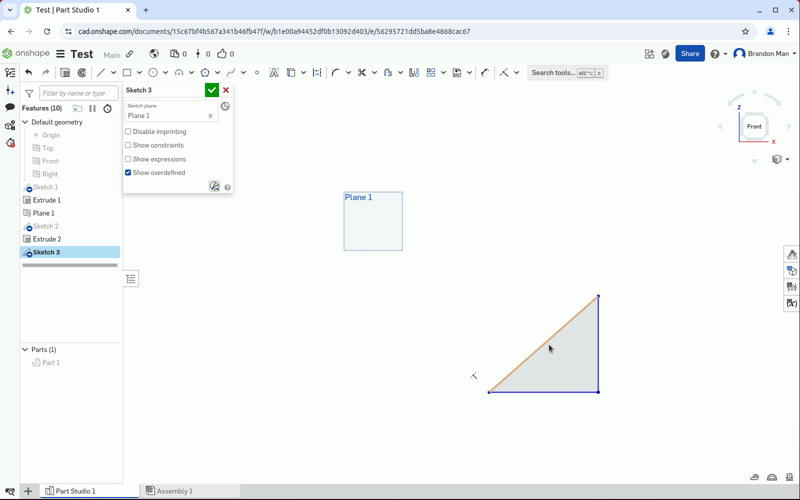
scroll(6)
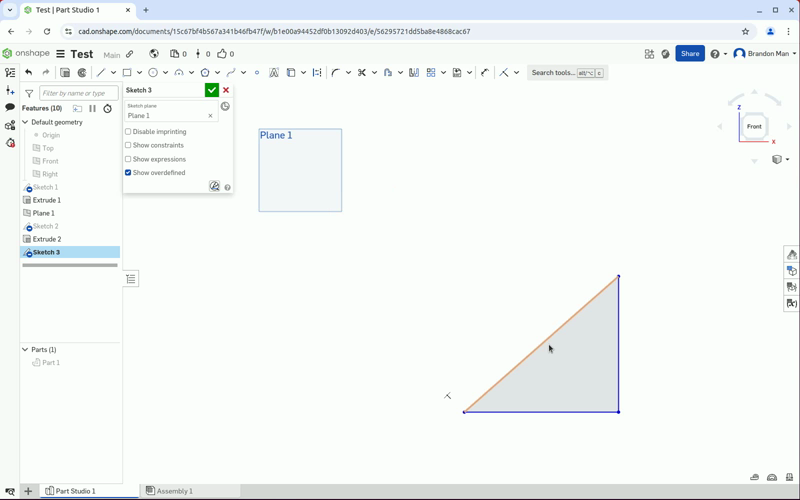
scroll(6)
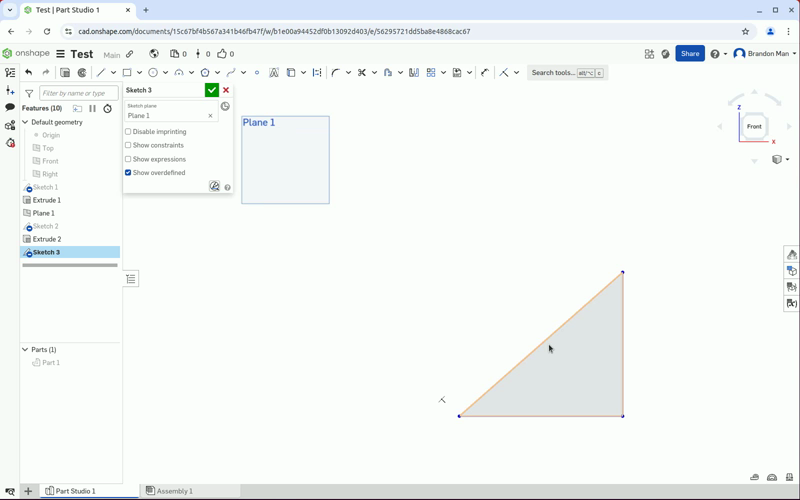
scroll(6)
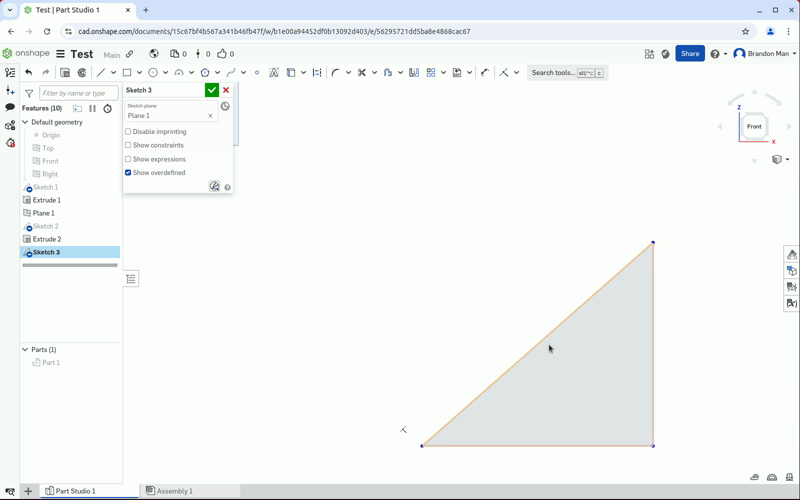
scroll(6)
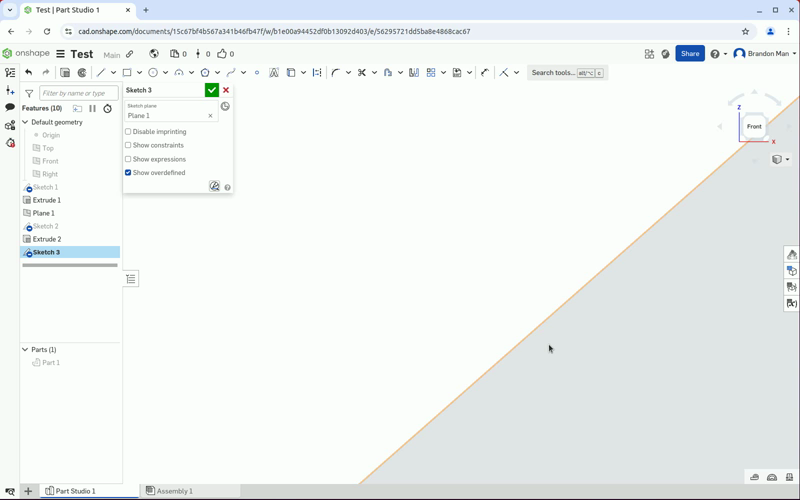
click(549, 344)
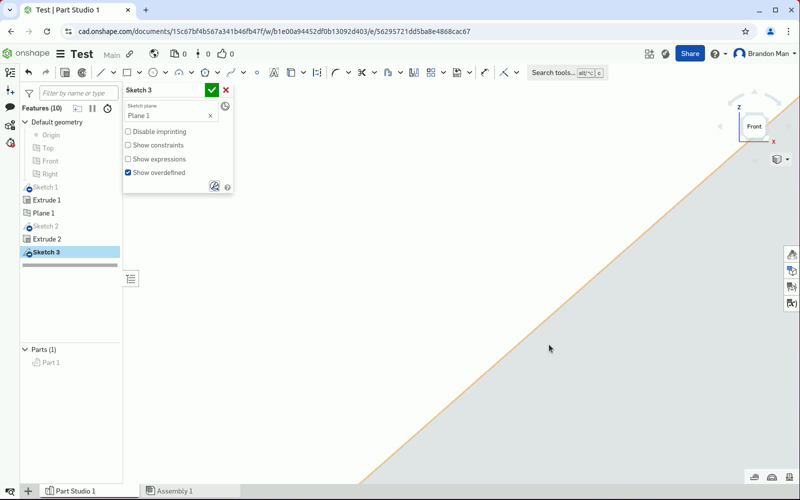
scroll(-6)
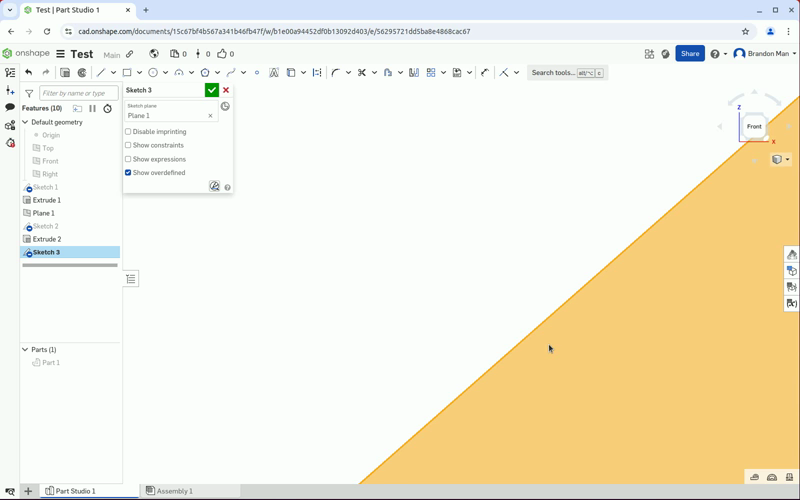
scroll(-6)
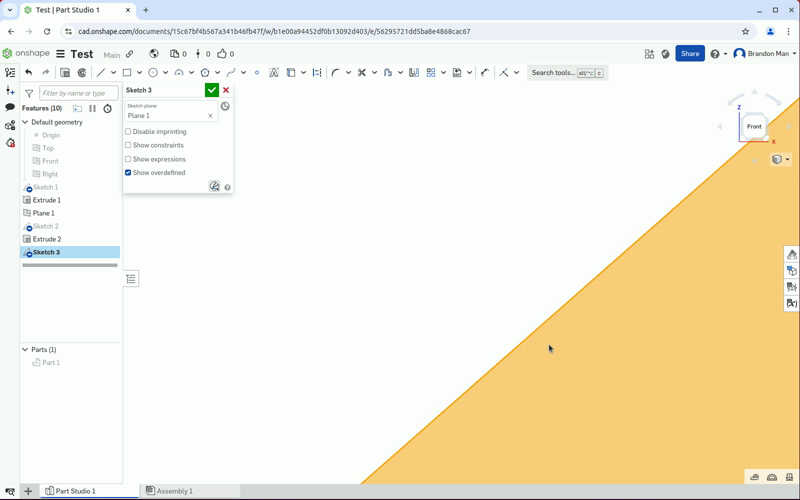
scroll(-6)
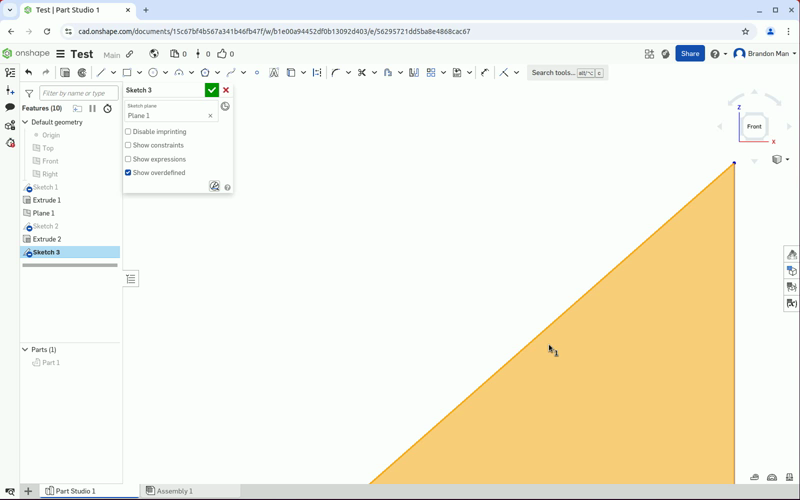
scroll(-6)
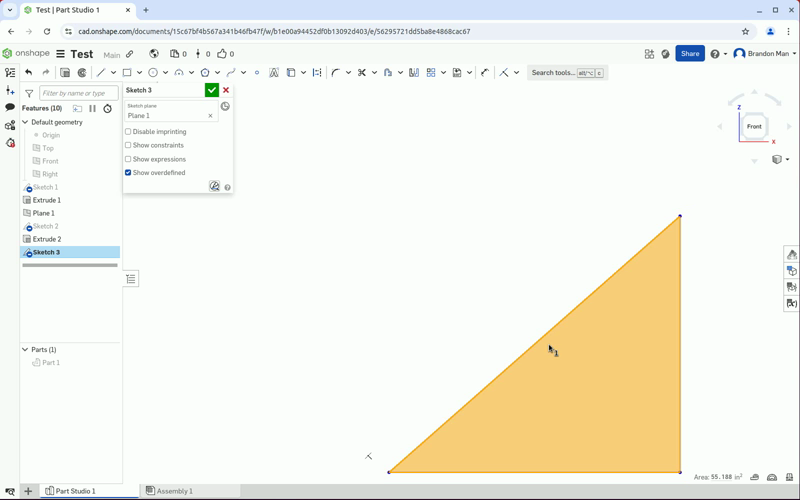
scroll(-6)
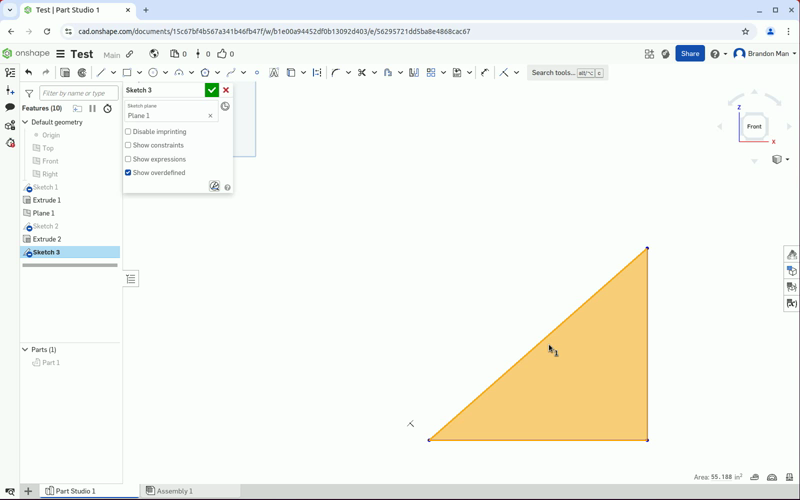
scroll(-6)
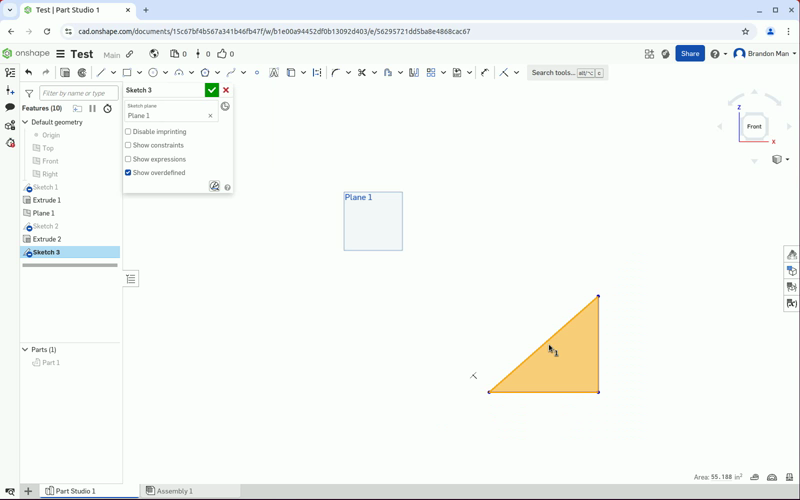
scroll(-6)
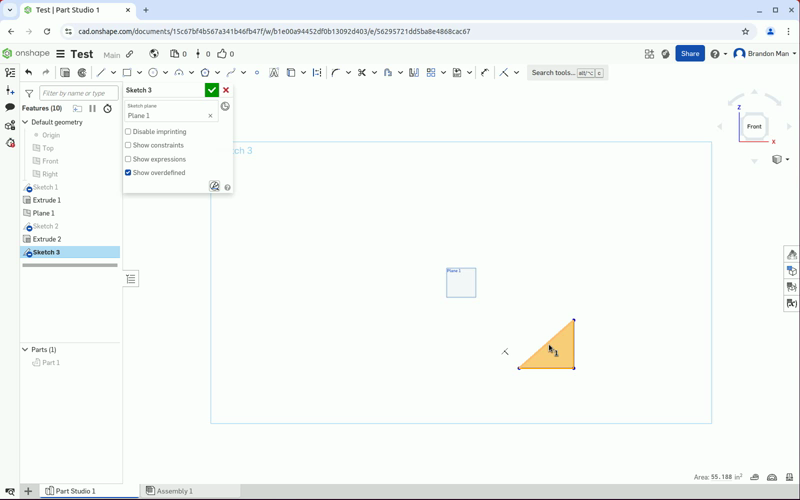
mouse_move(73, 352)
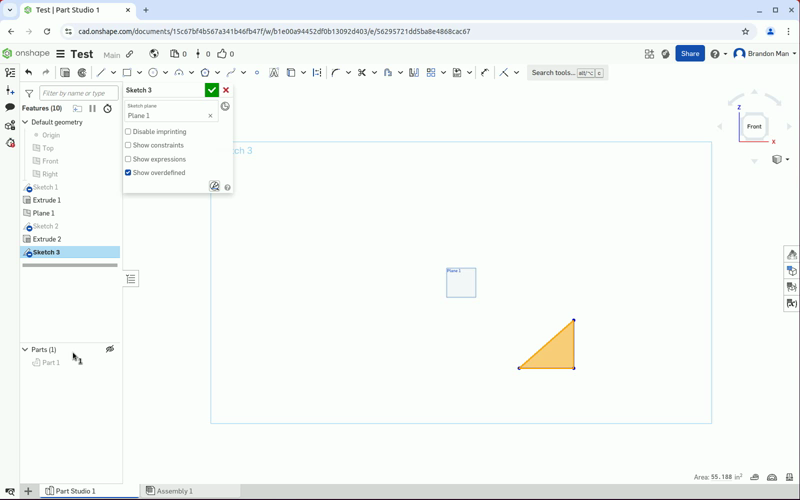
key(shift+y)
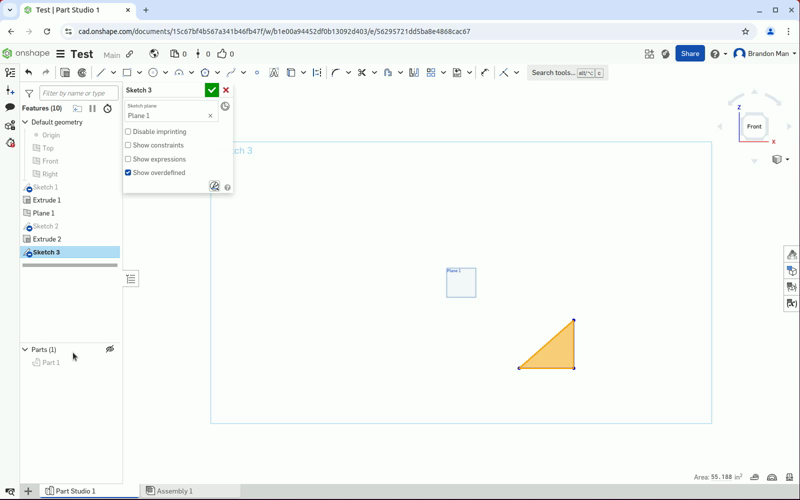
key(shift+e)
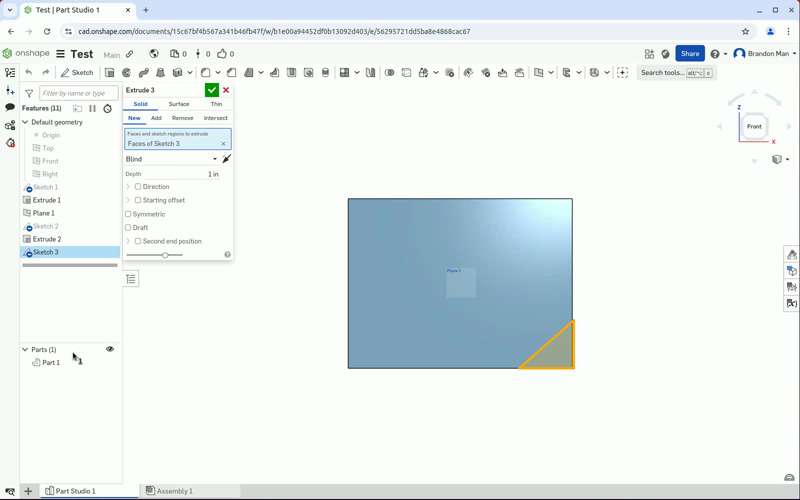
mouse_move(143, 106)
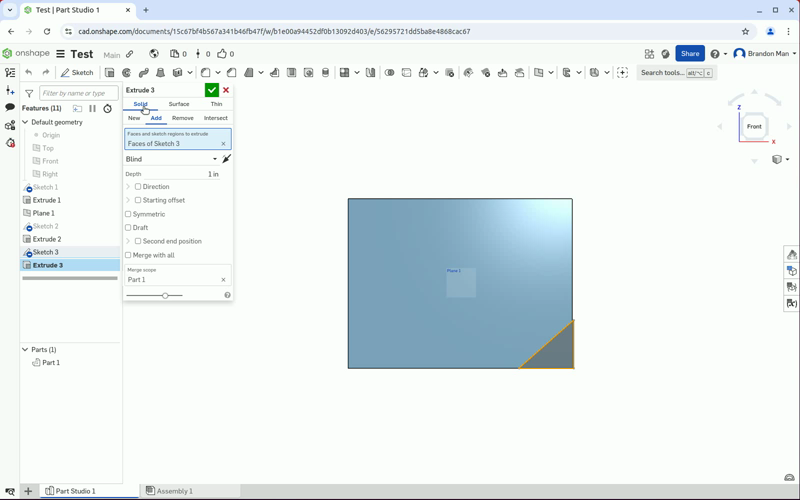
click(143, 106)
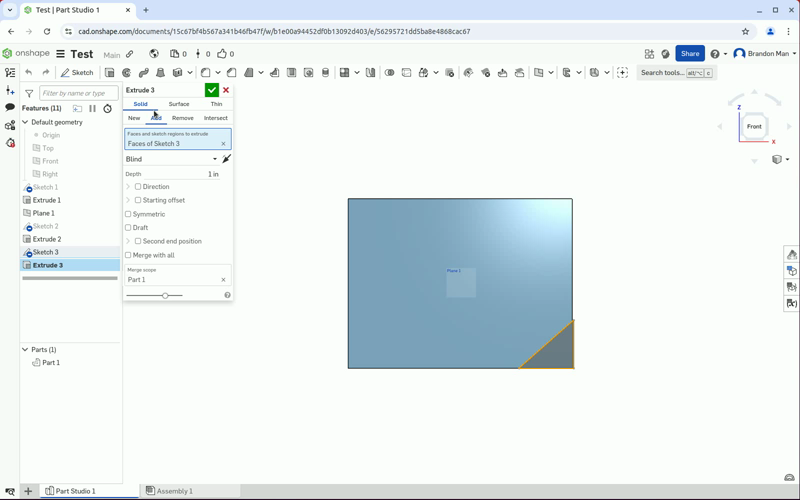
mouse_move(186, 120)
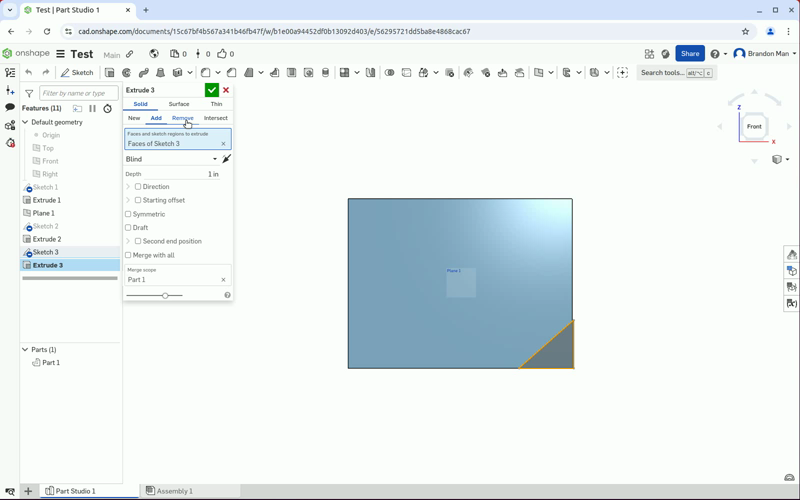
click(186, 120)
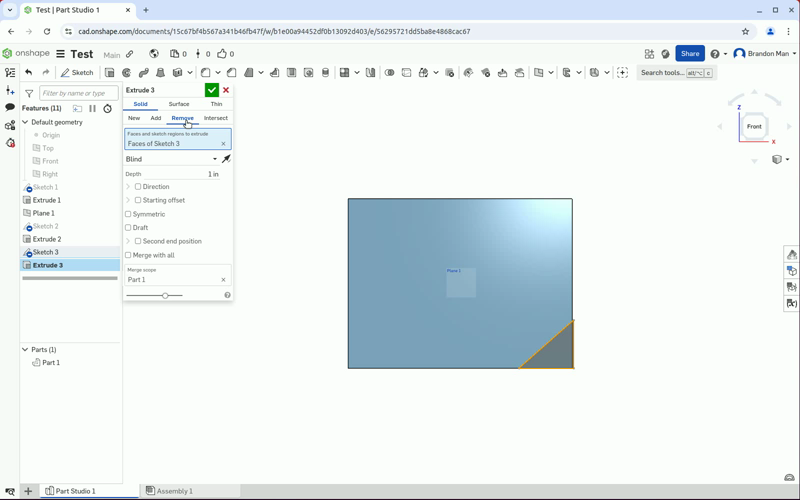
key(tab, 4)
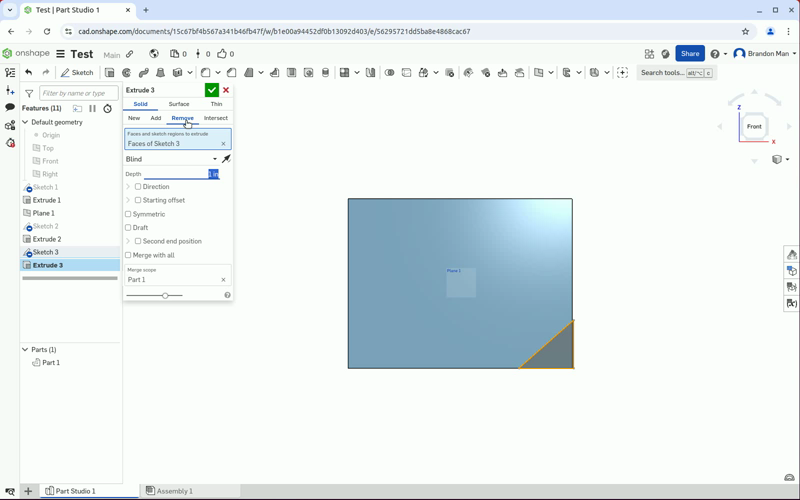
text(4.814)
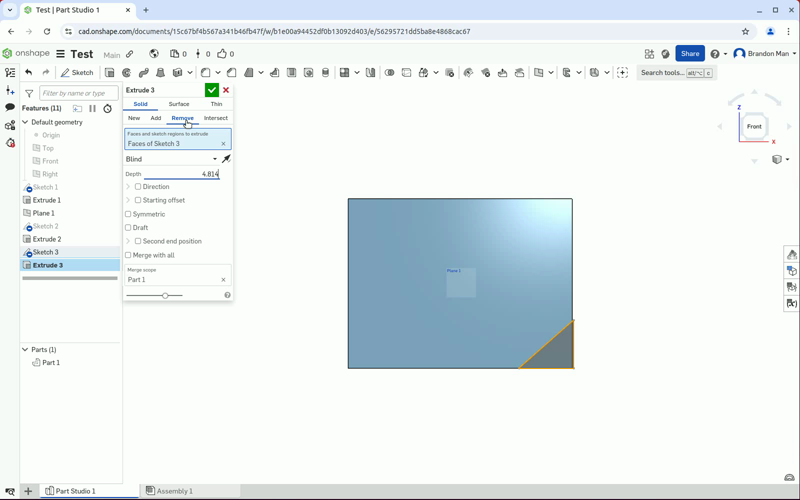
key(tab, 6)
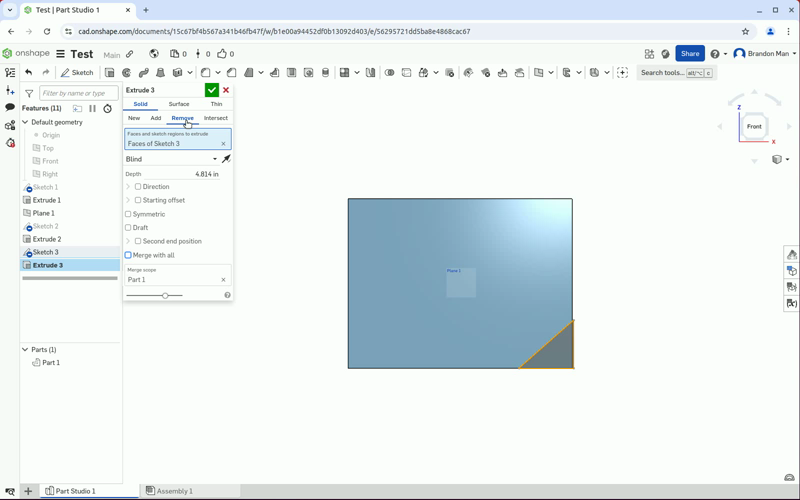
key(space)
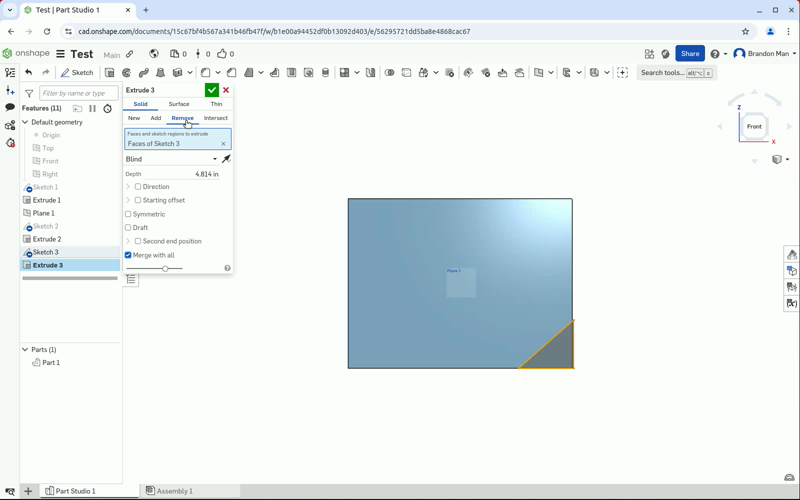
key(enter)
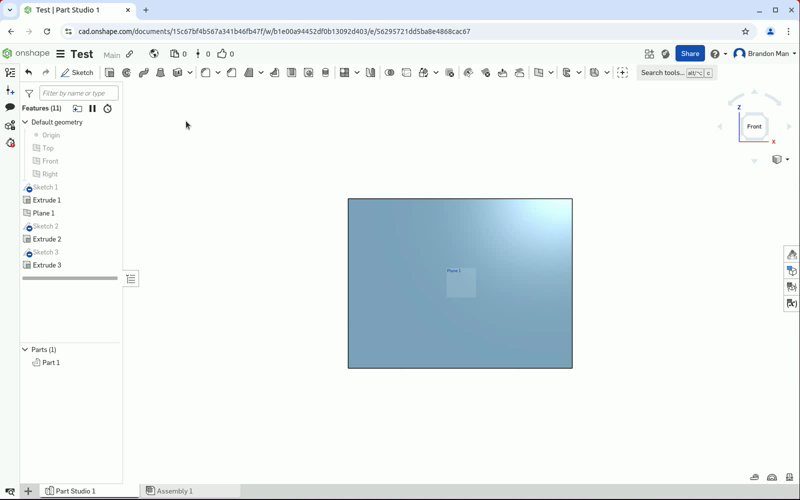
key(shift+h)
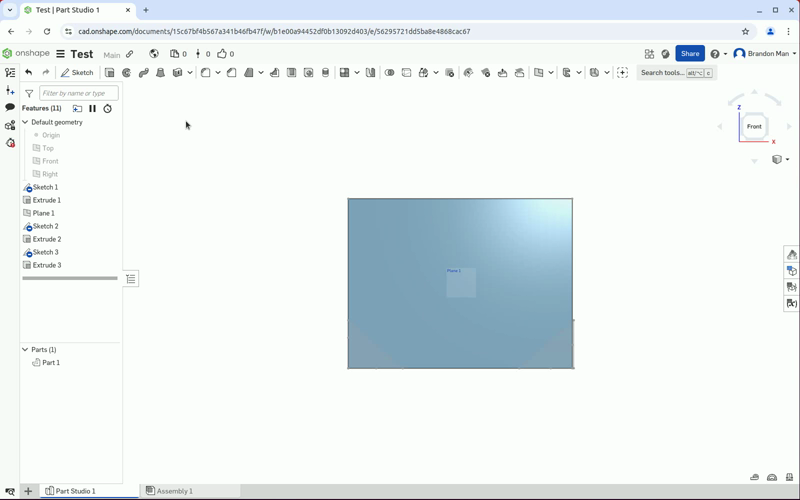
key(shift+h)
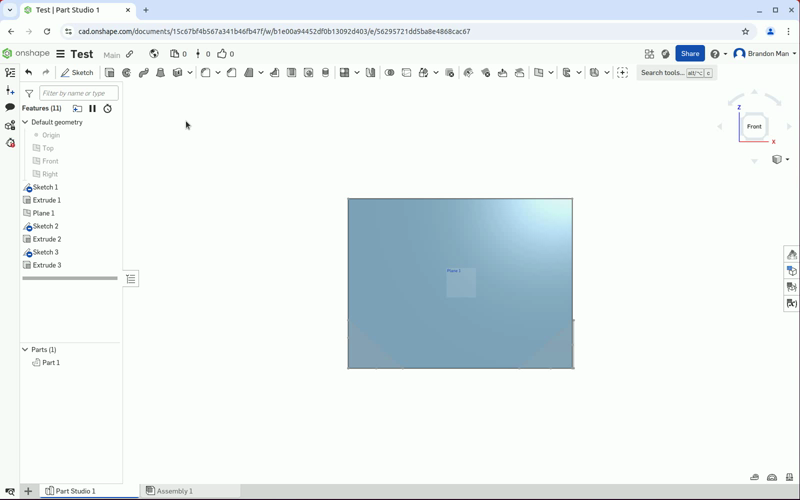
key(shift+7)
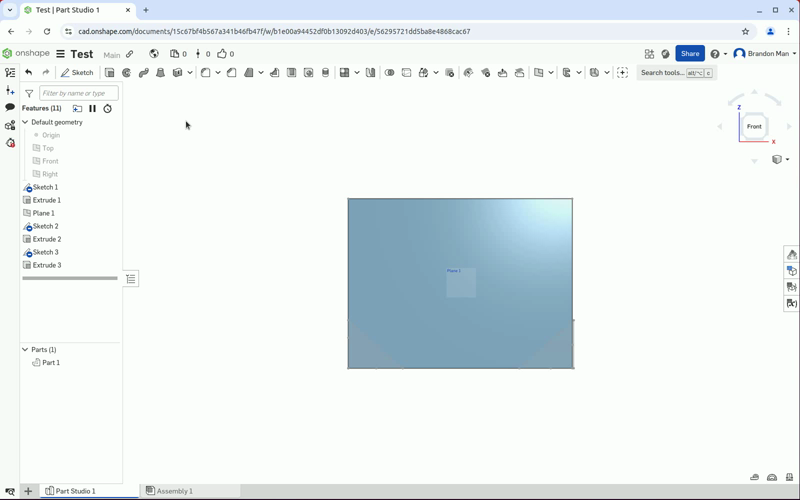
key(left, 2)
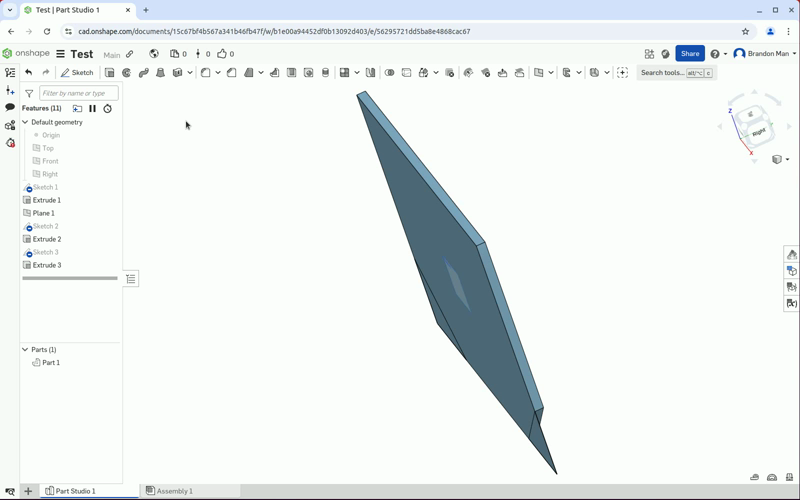
key(down, 2)
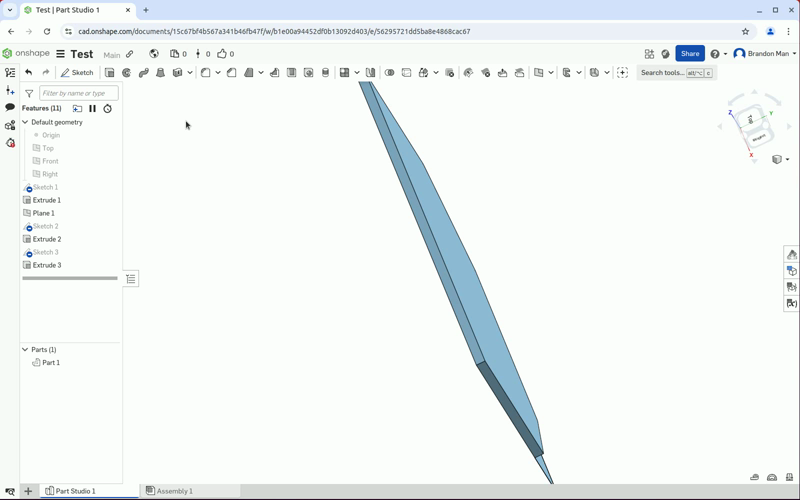
key(up, 2)
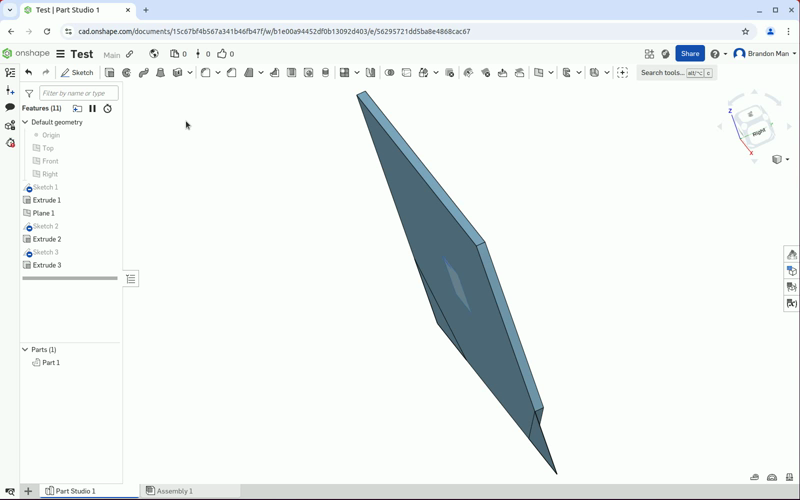
key(right, 2)
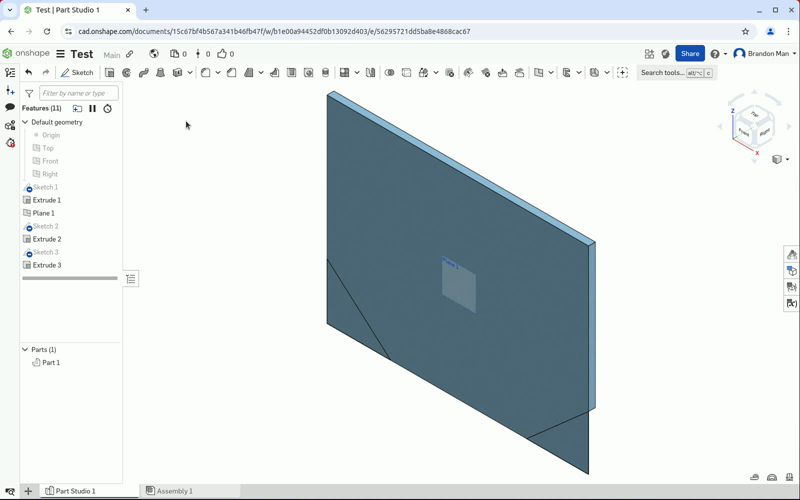
mouse_move(73, 189)
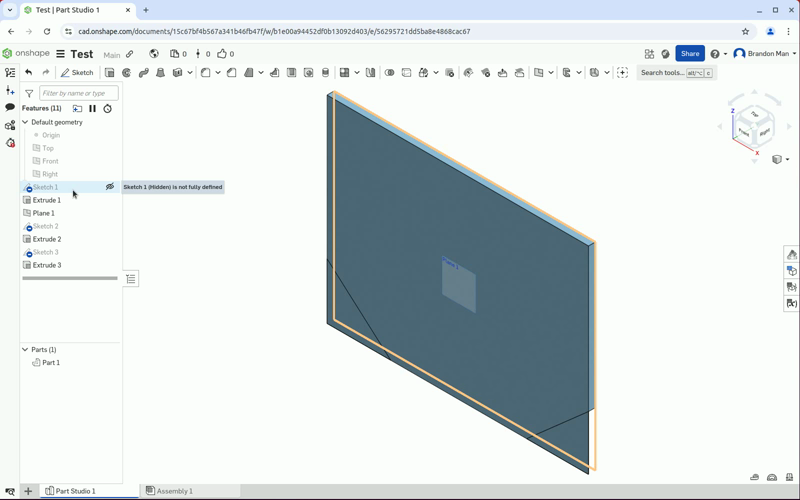
click(73, 189)